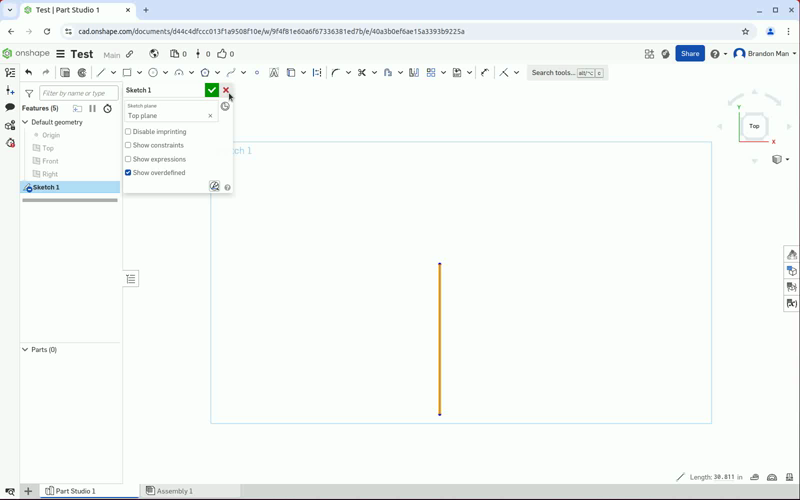
key(shift+h)
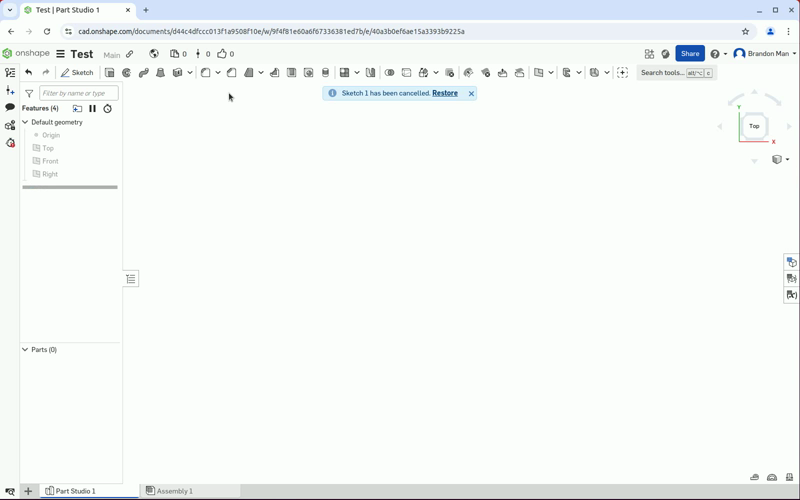
mouse_move(73, 352)
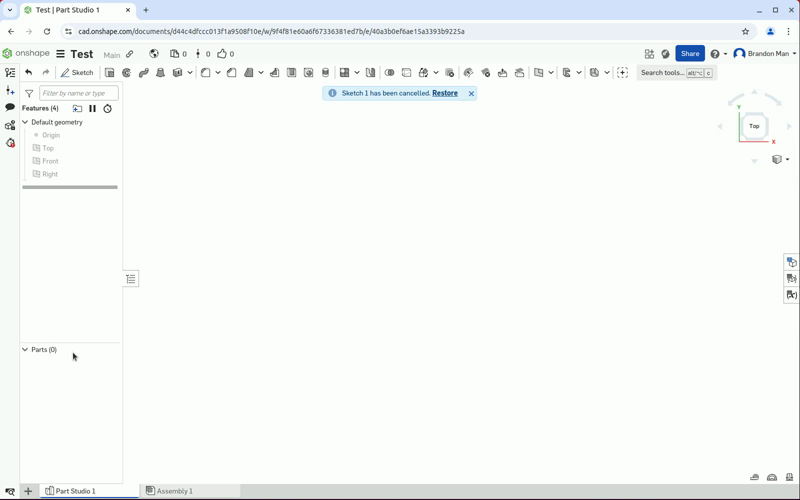
key(y)
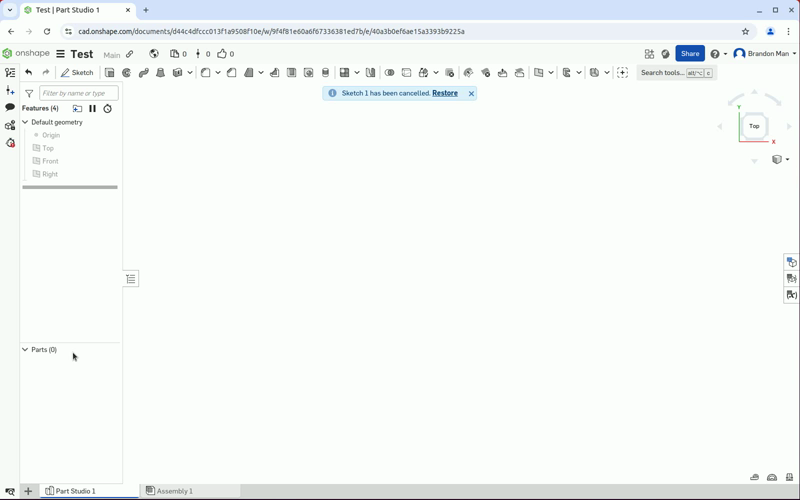
key(shift+p)
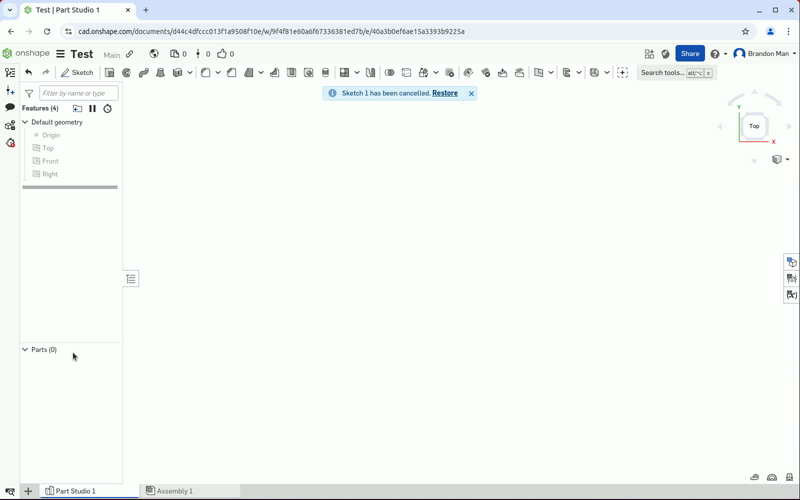
key(space)
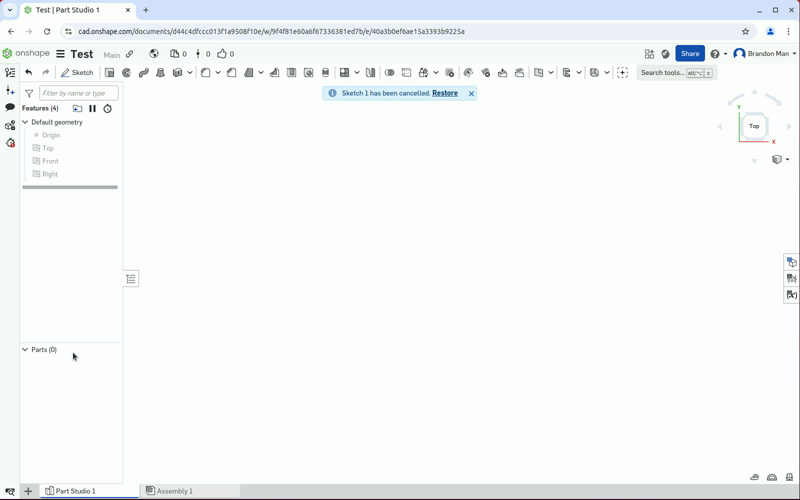
key_down(shift)
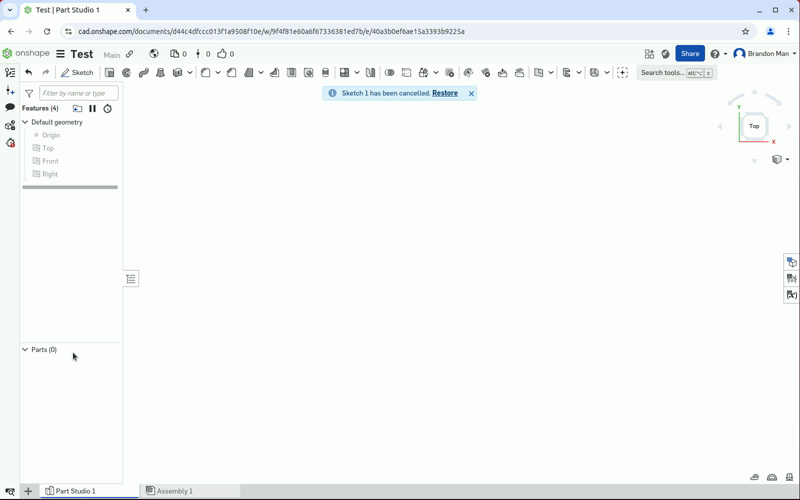
key(up)
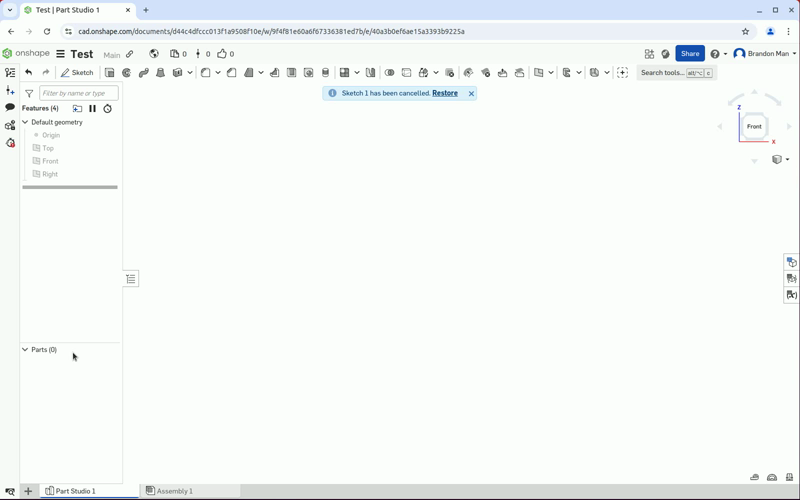
key_up(shift)
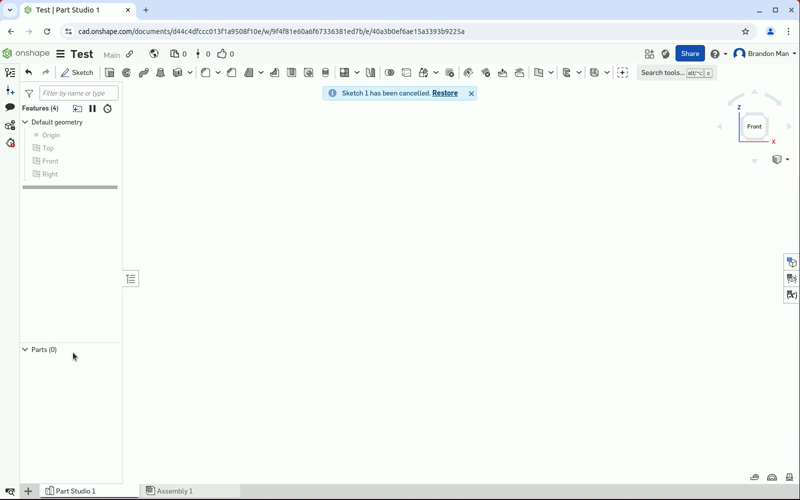
mouse_move(73, 352)
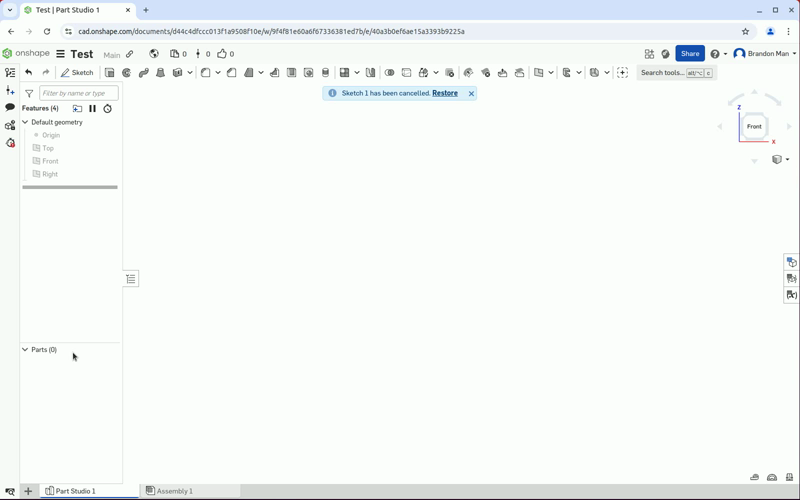
key(shift+y)
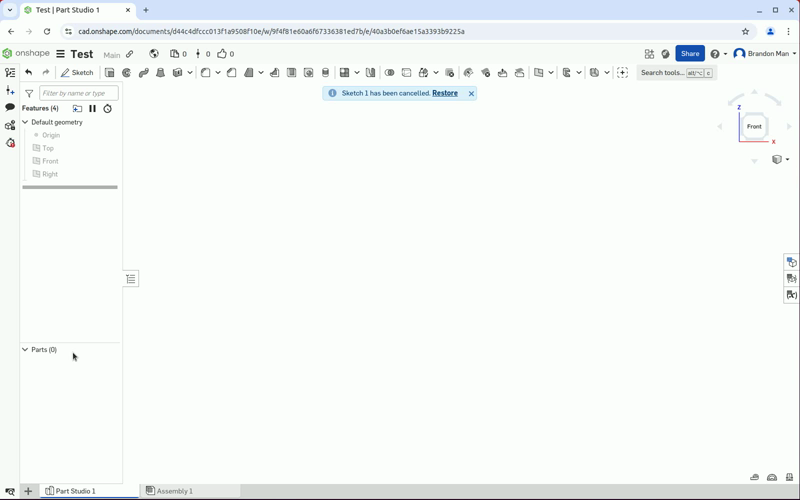
key(shift+s)
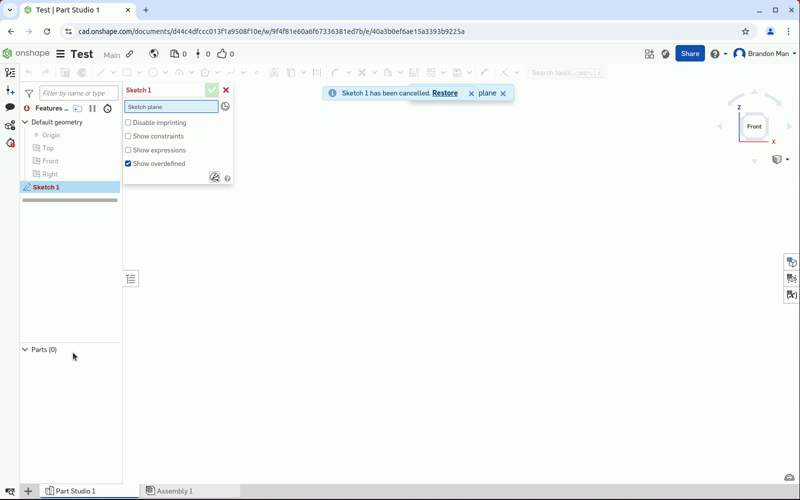
mouse_move(73, 163)
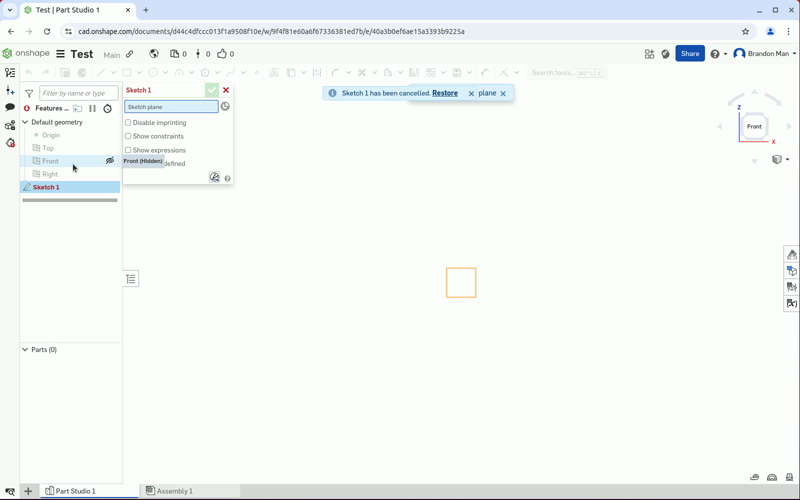
click(73, 163)
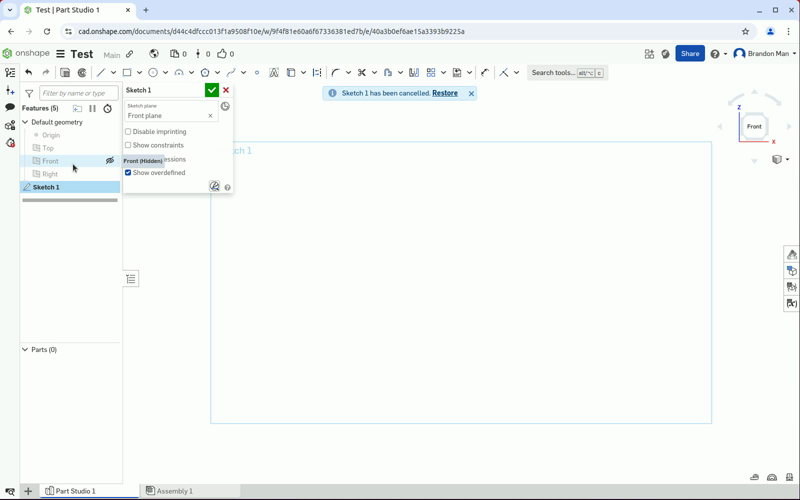
mouse_move(73, 352)
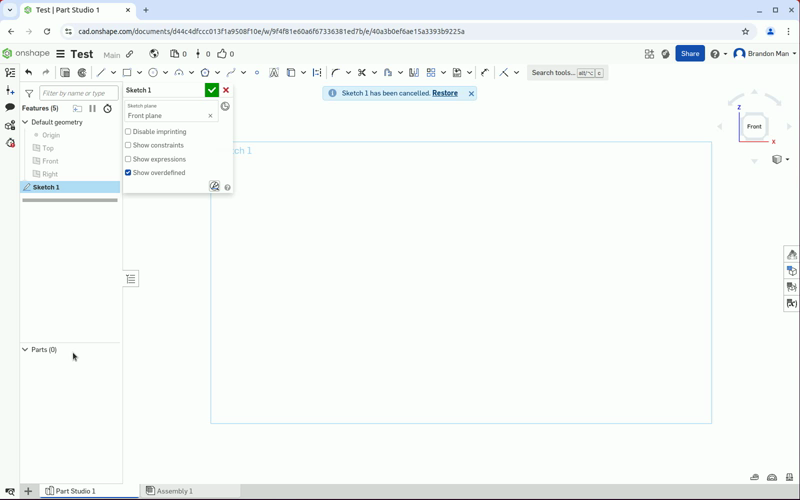
key(y)
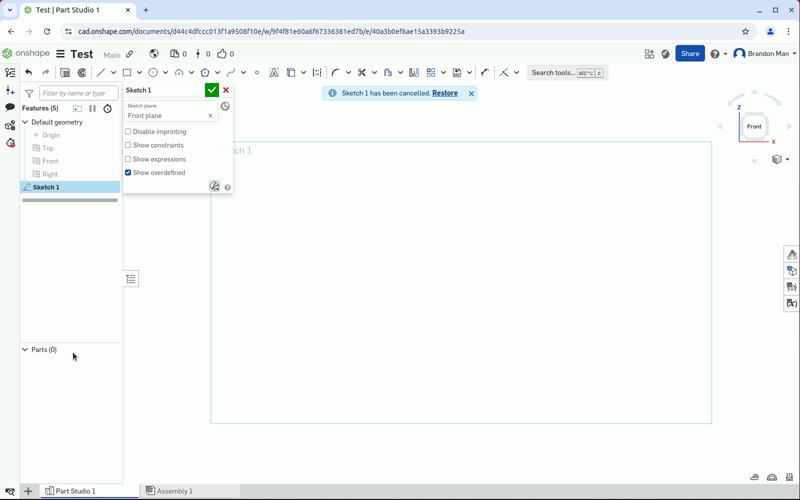
key(a)
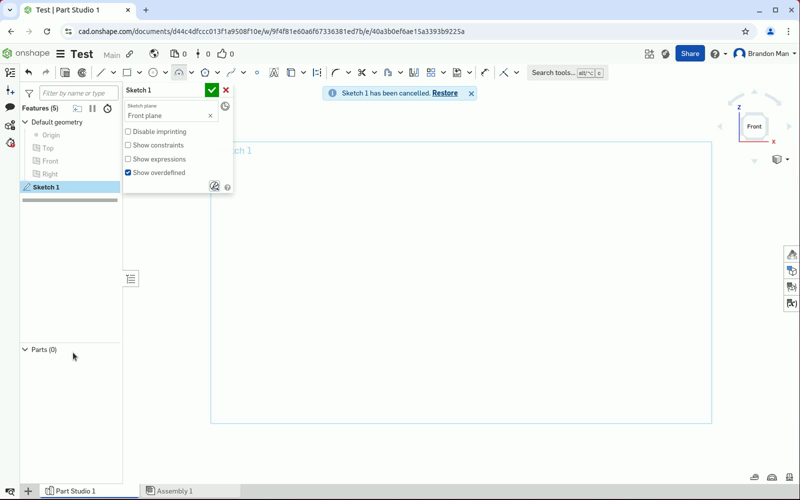
key_down(shift)
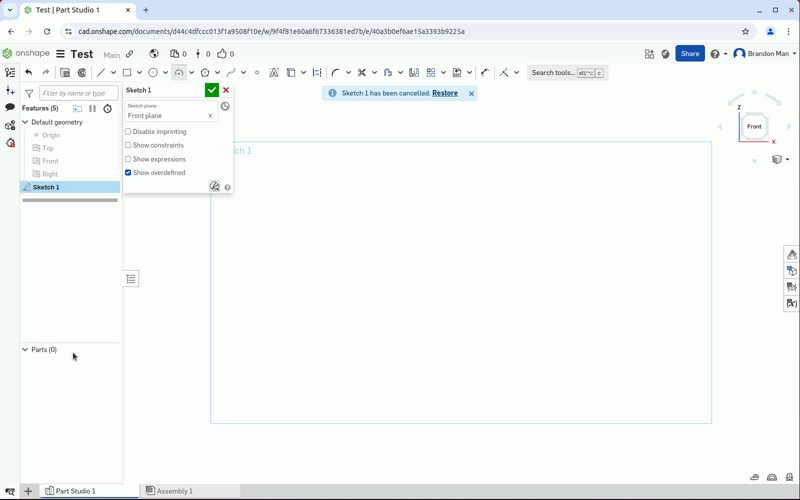
mouse_move(401, 257)
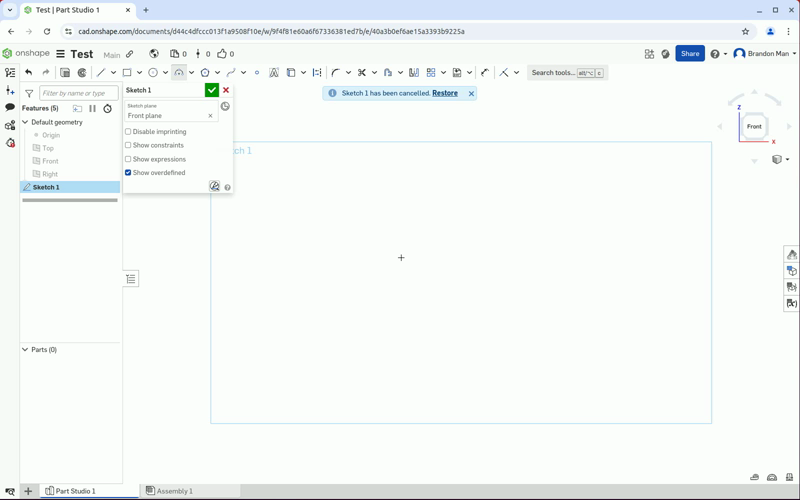
click(401, 257)
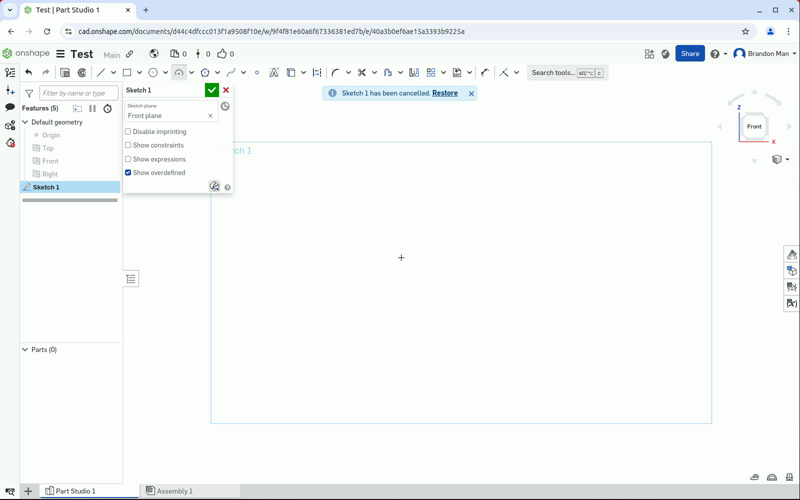
key_up(shift)
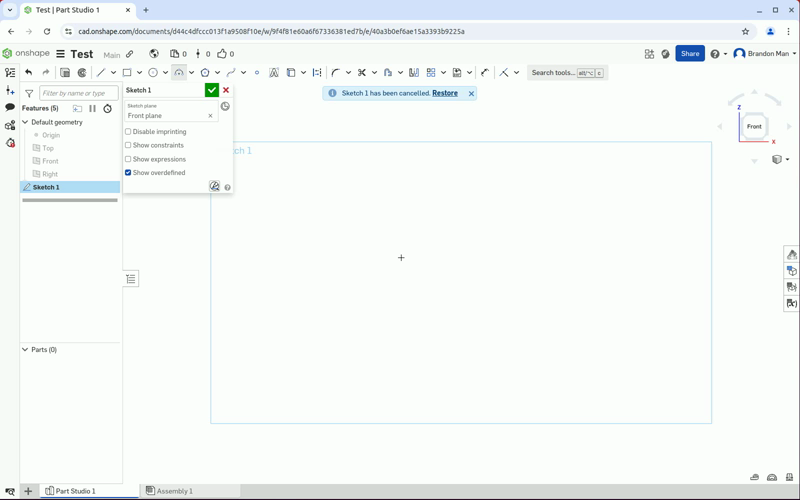
key_down(shift)
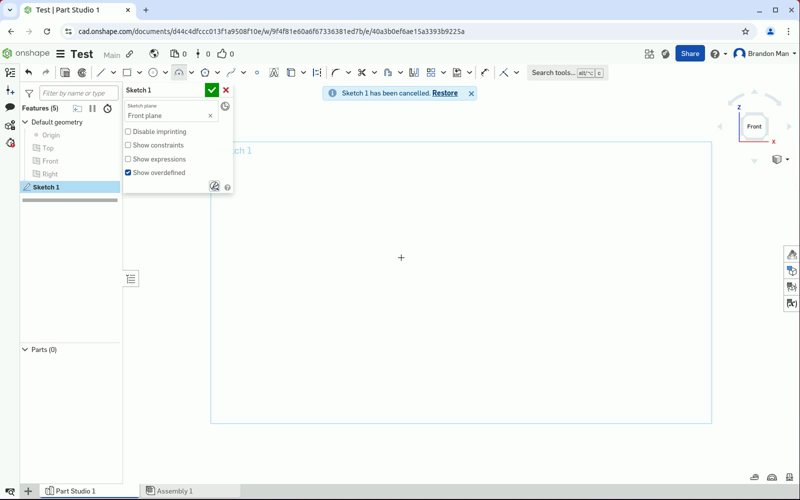
mouse_move(430, 255)
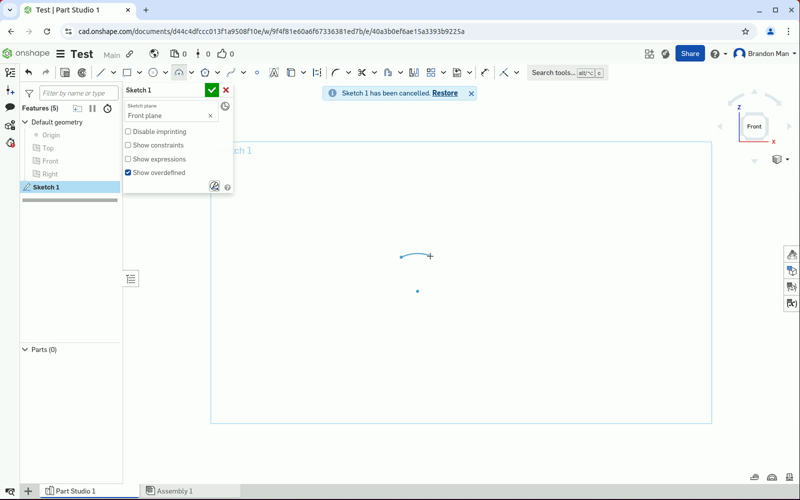
click(430, 255)
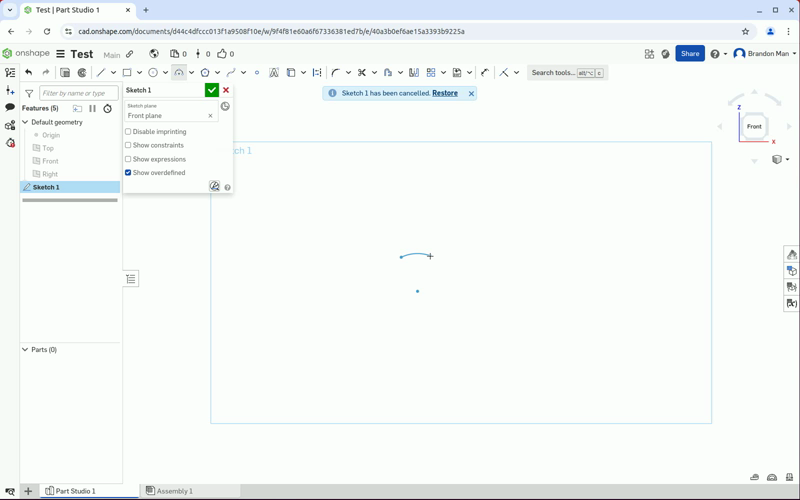
mouse_move(415, 252)
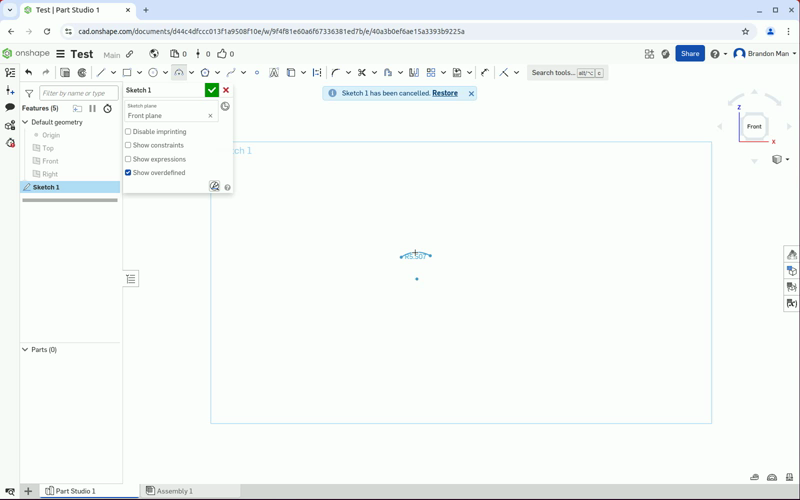
click(415, 252)
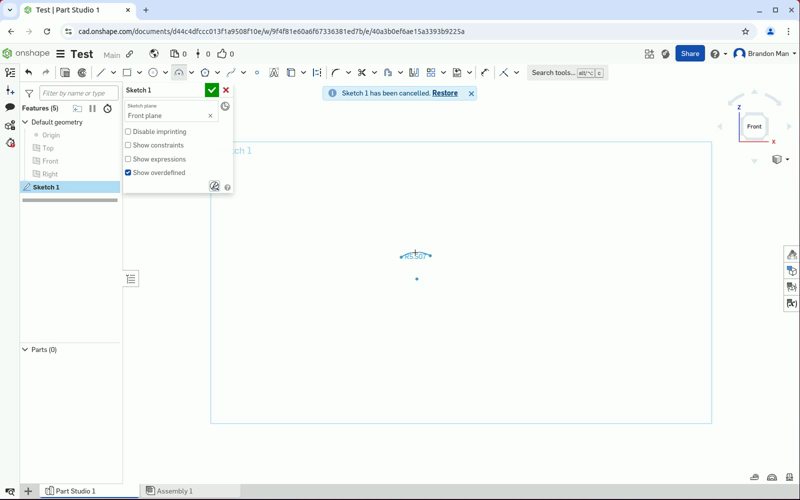
key_up(shift)
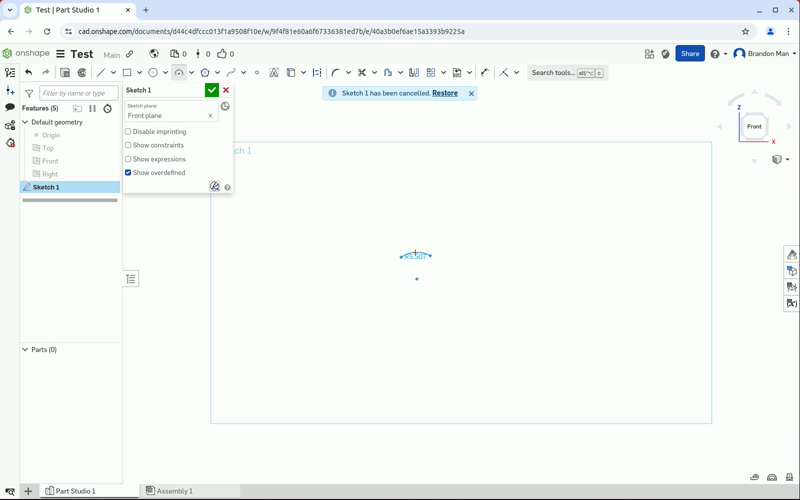
mouse_move(430, 255)
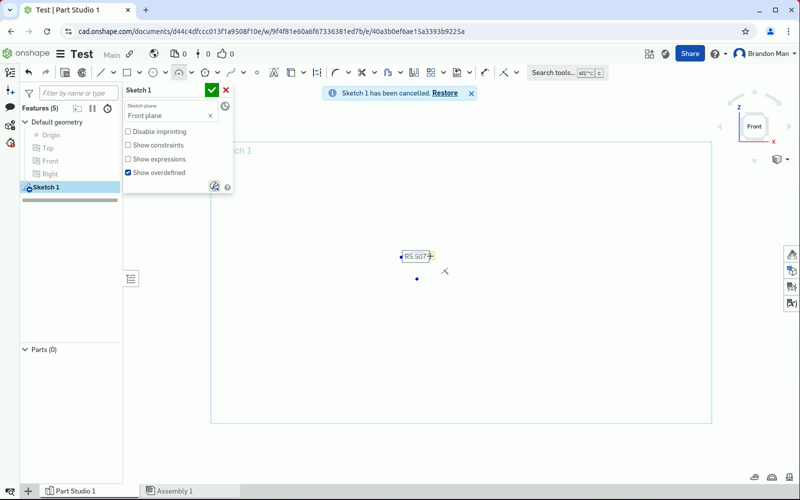
click(430, 255)
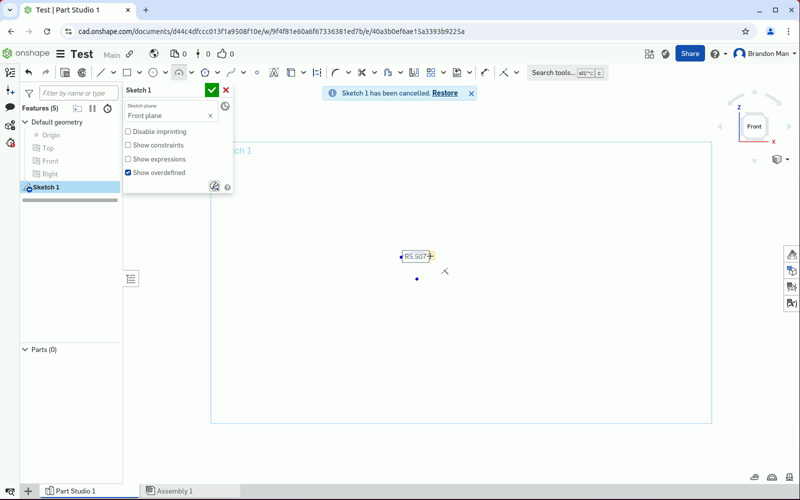
key_down(shift)
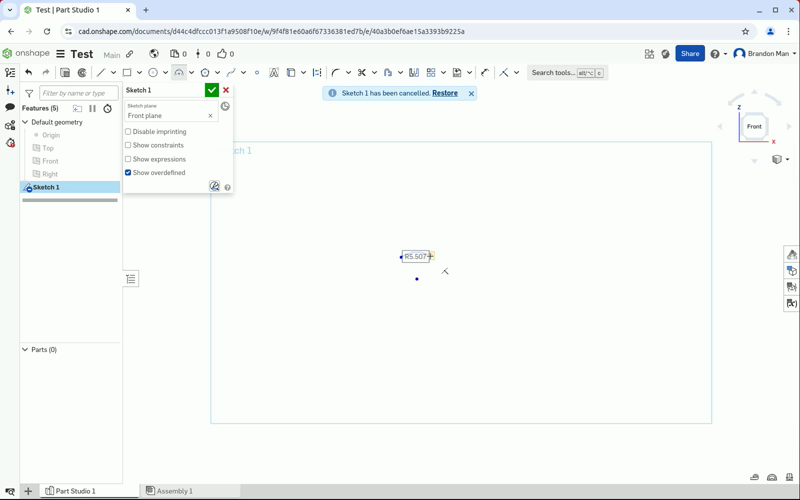
mouse_move(412, 229)
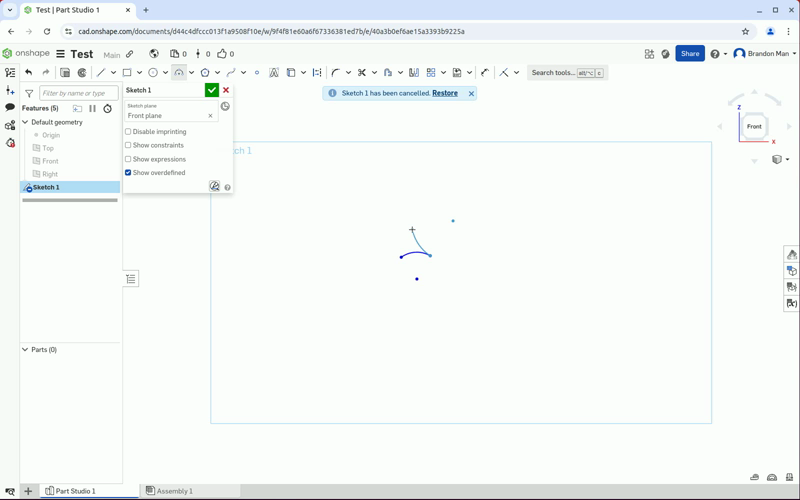
click(412, 229)
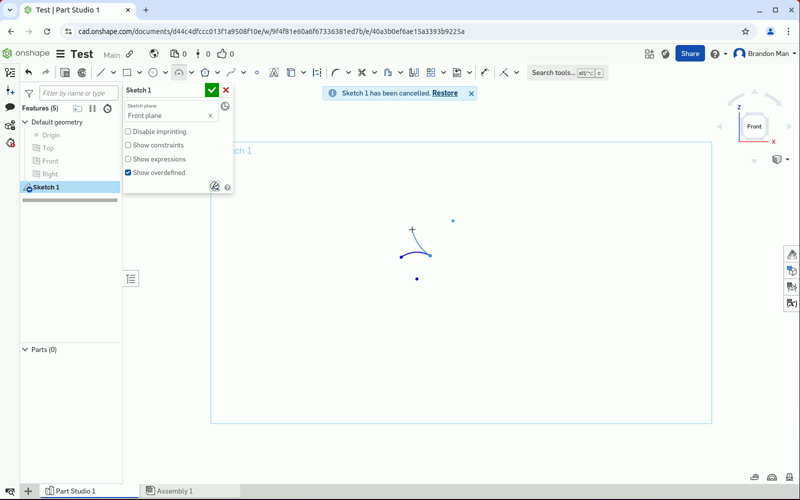
mouse_move(423, 240)
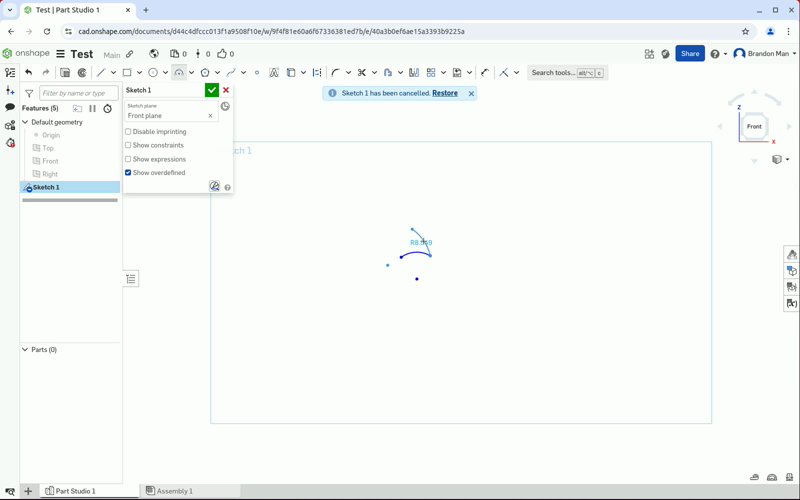
click(423, 240)
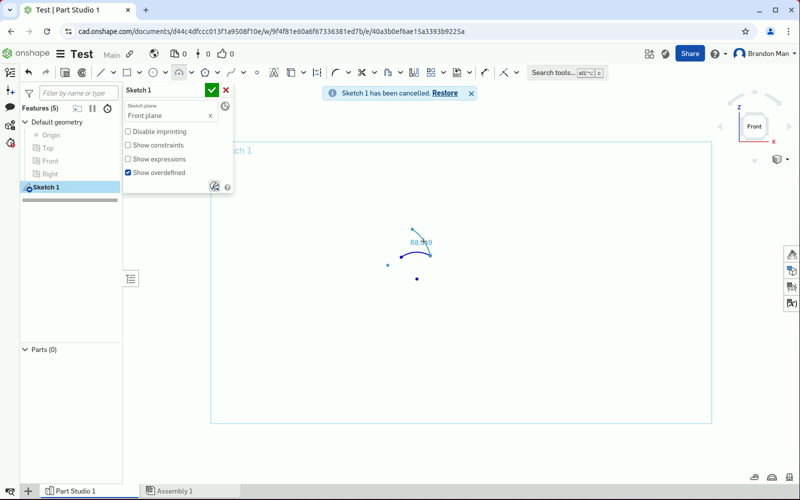
key_up(shift)
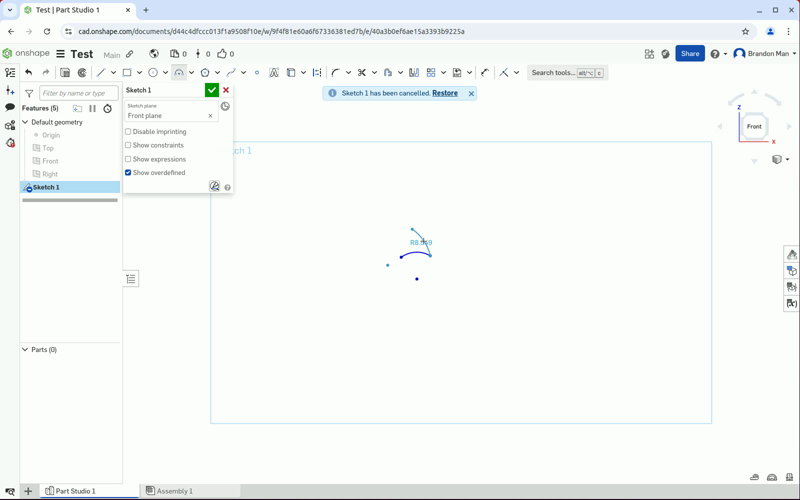
mouse_move(412, 229)
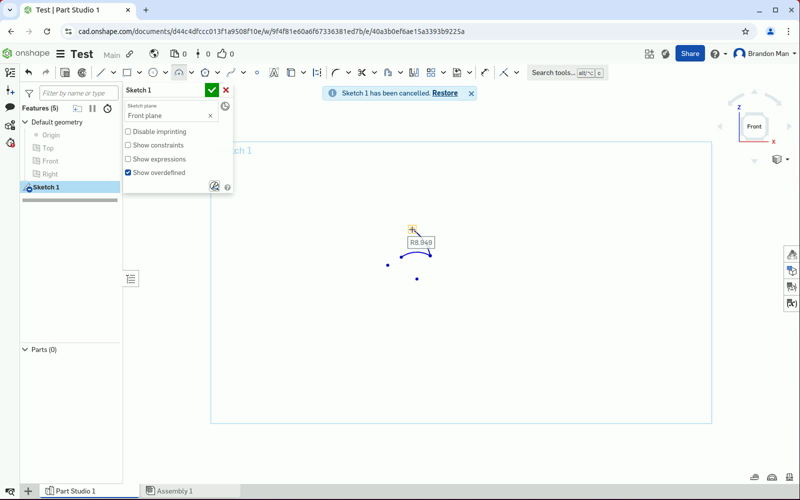
click(412, 229)
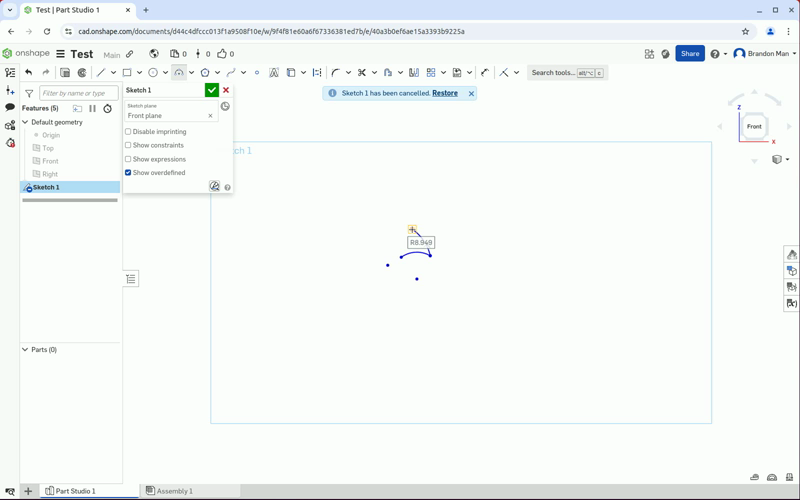
mouse_move(401, 257)
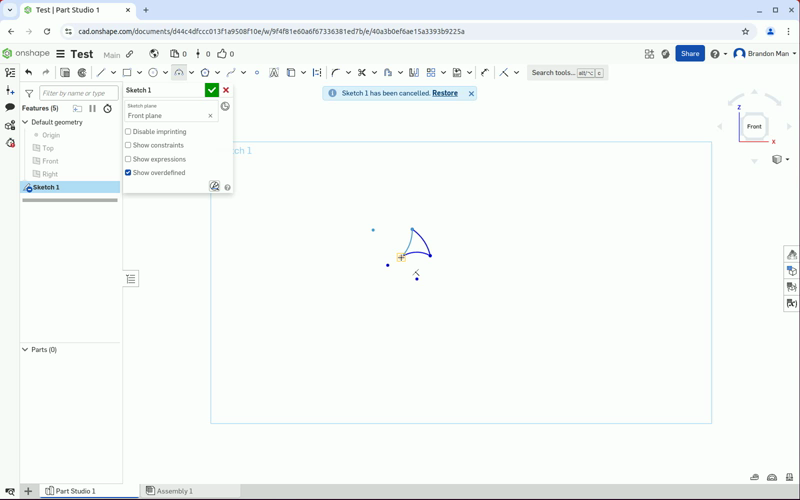
click(401, 257)
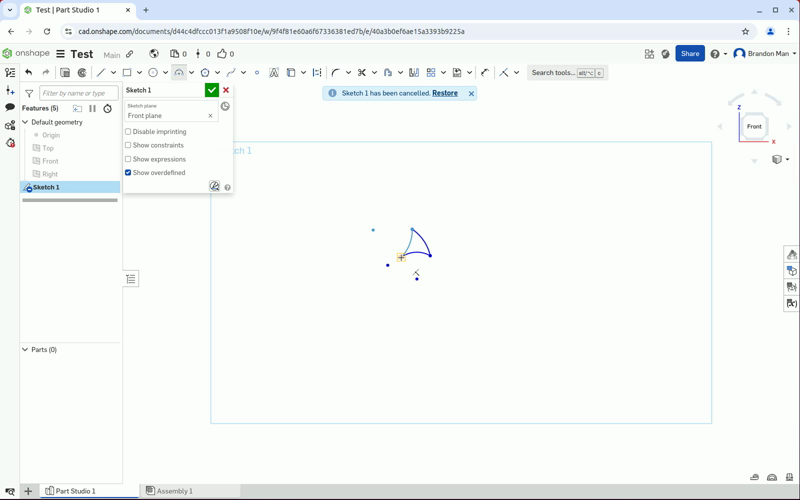
key_down(shift)
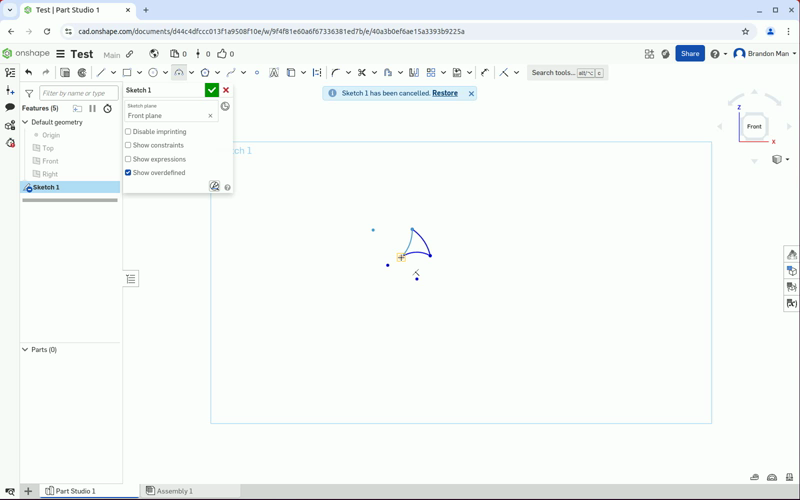
mouse_move(404, 242)
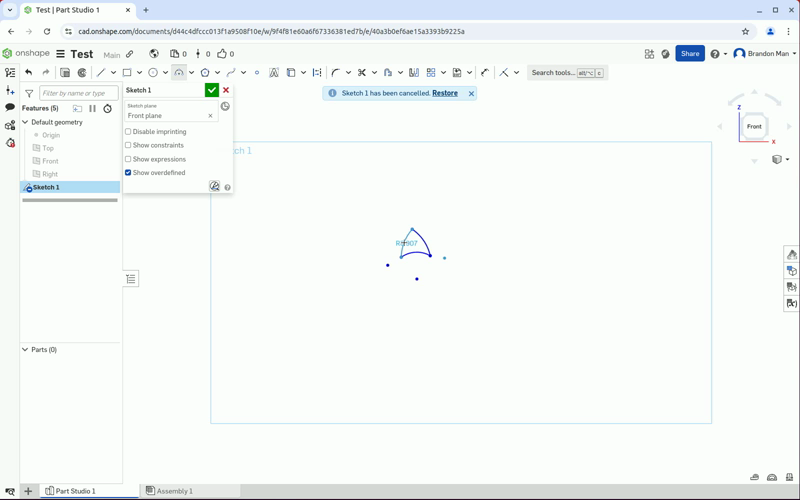
click(404, 242)
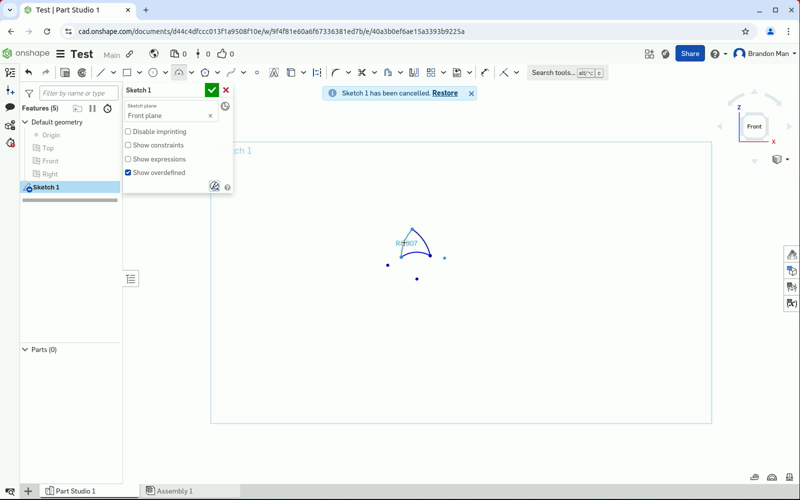
key_up(shift)
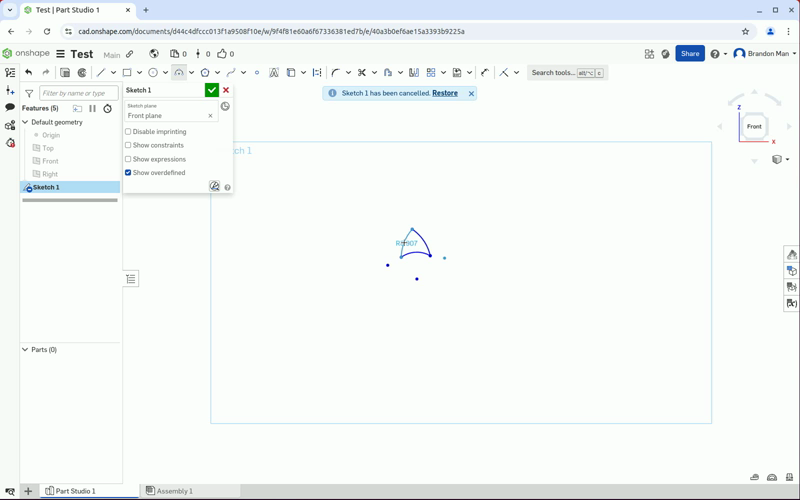
key(esc)
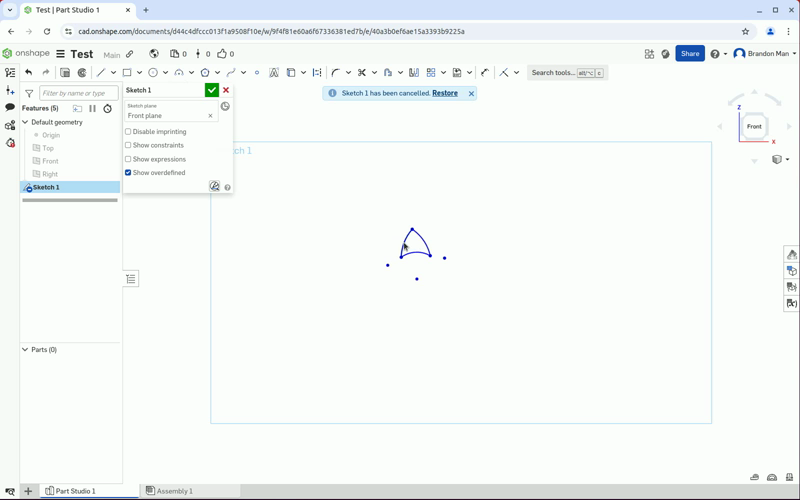
mouse_move(405, 242)
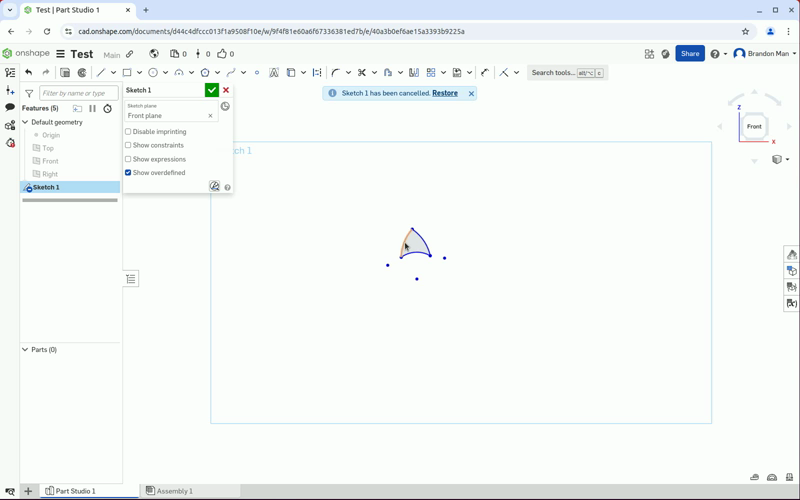
scroll(6)
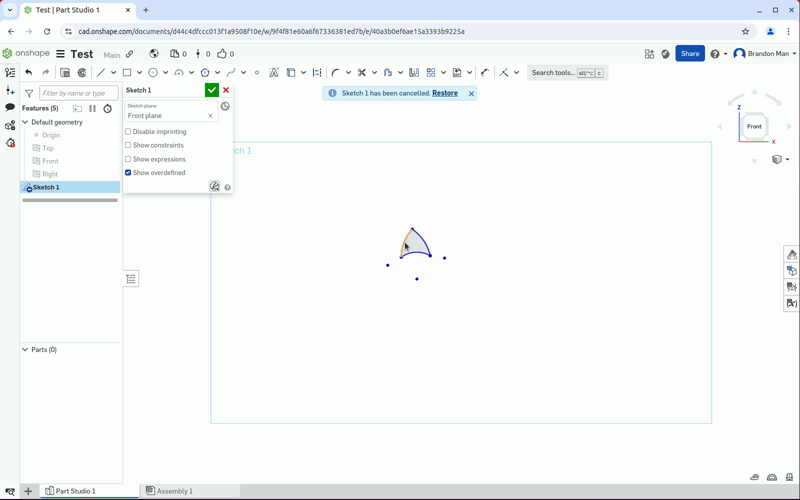
scroll(6)
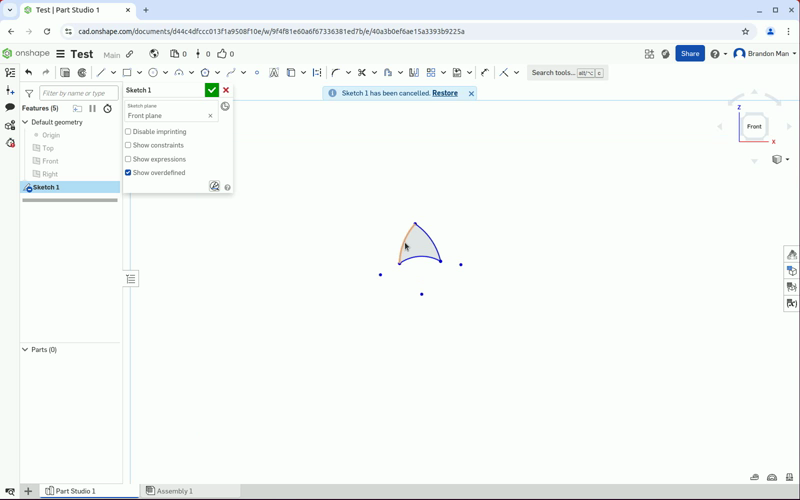
scroll(6)
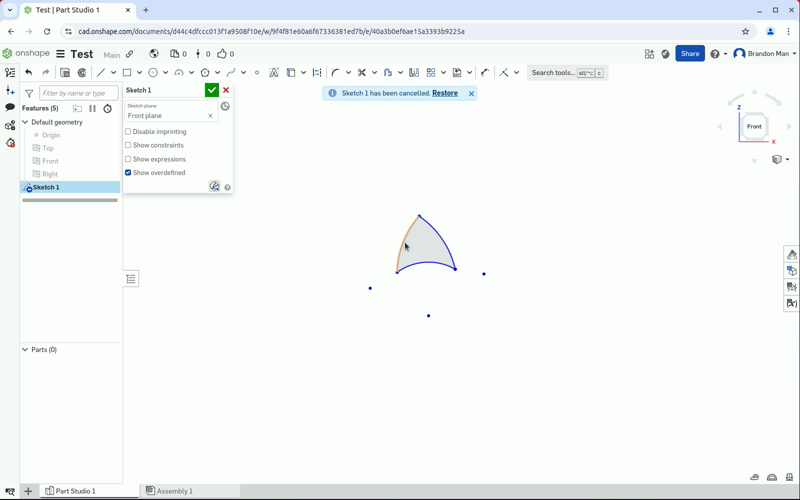
scroll(6)
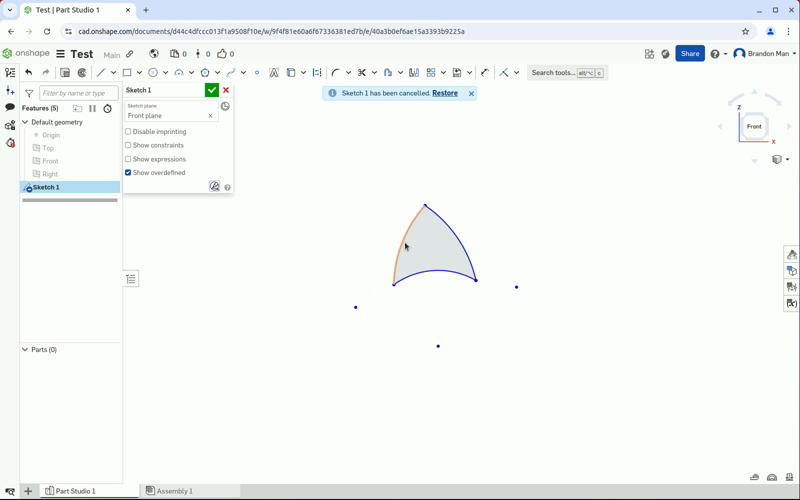
scroll(6)
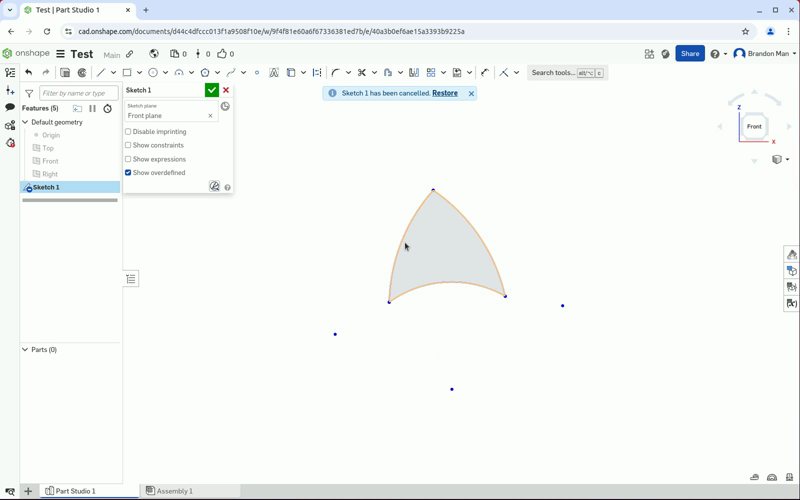
scroll(6)
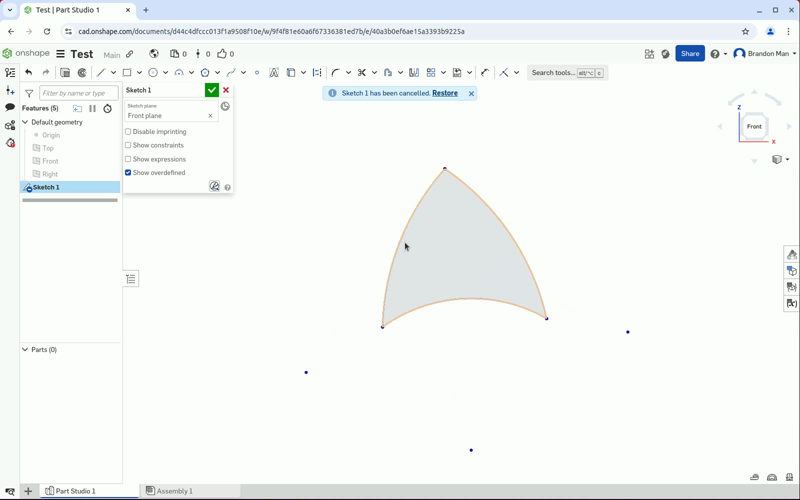
scroll(6)
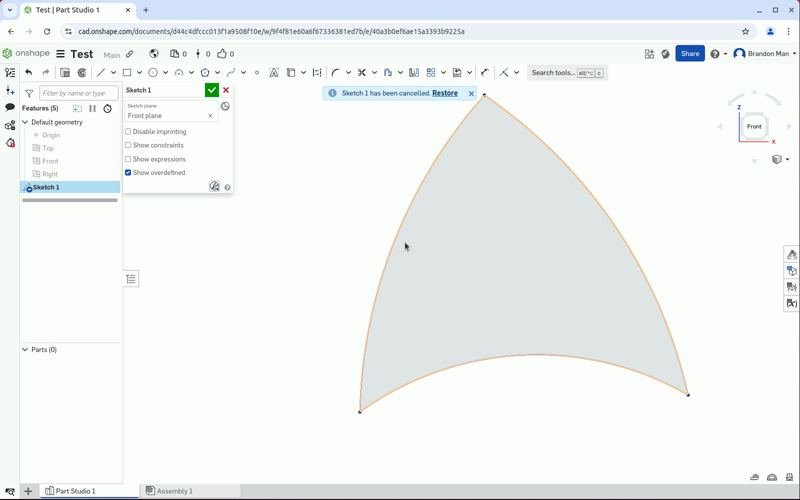
click(405, 242)
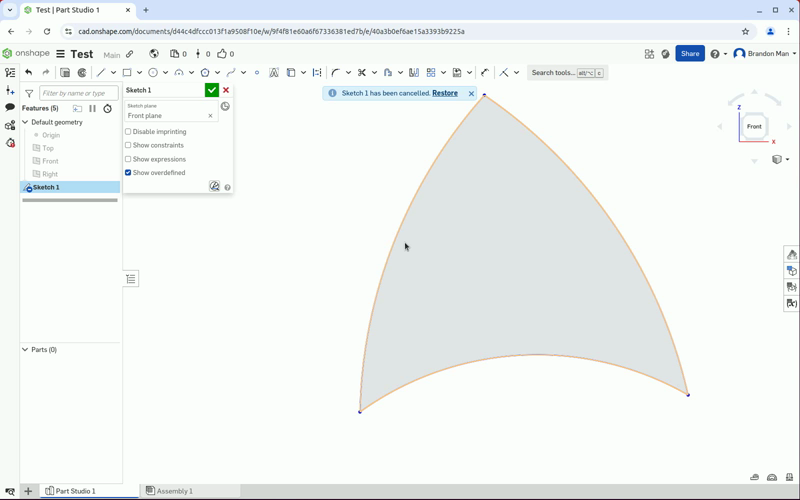
scroll(-6)
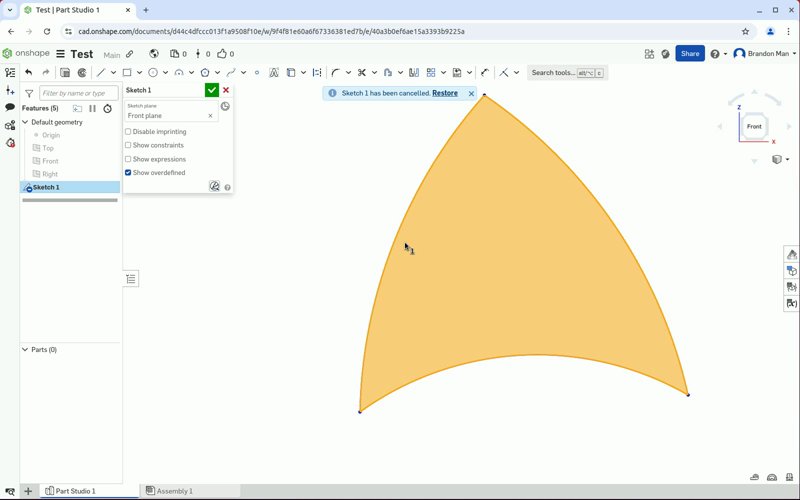
scroll(-6)
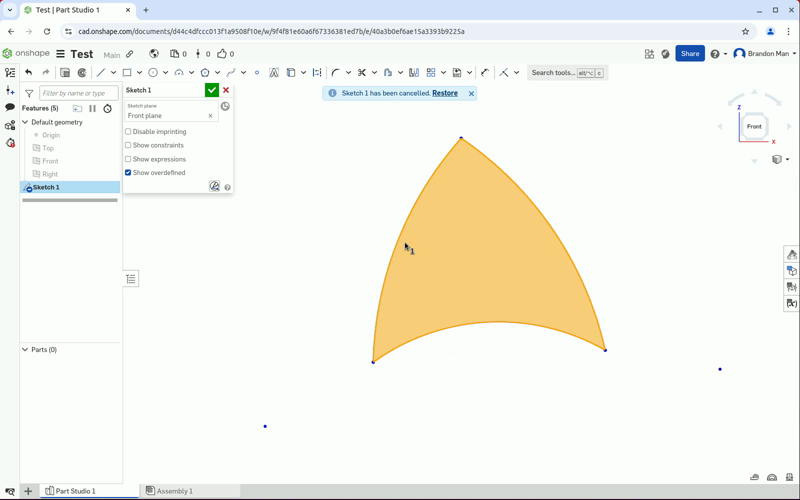
scroll(-6)
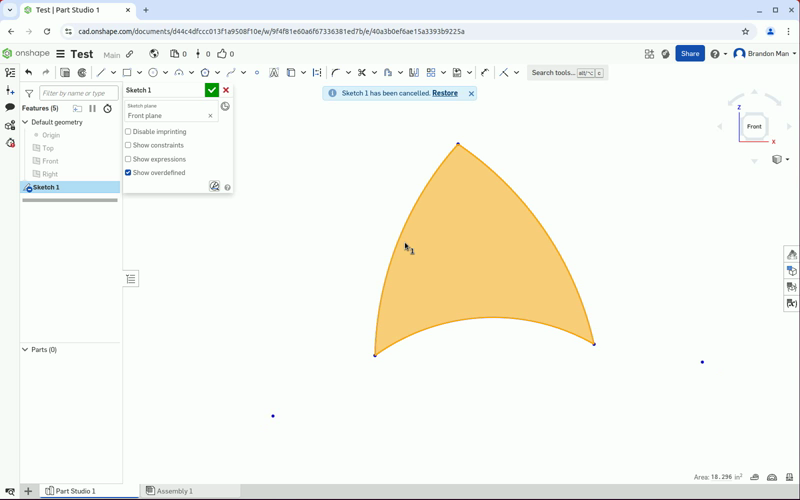
scroll(-6)
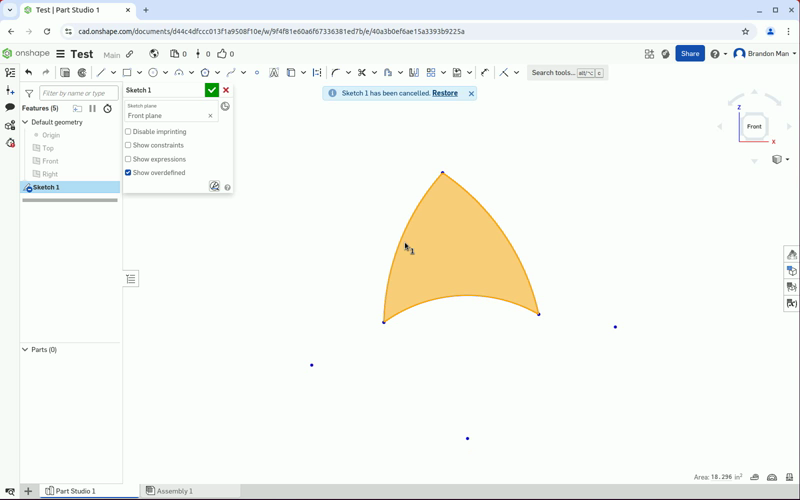
scroll(-6)
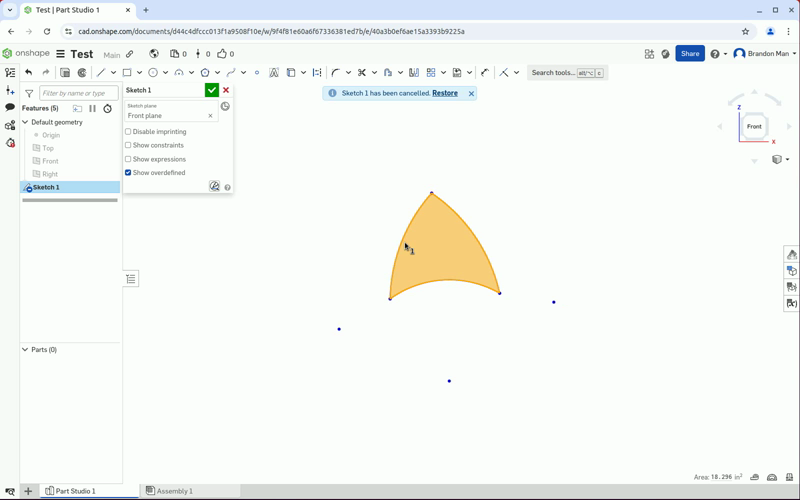
scroll(-6)
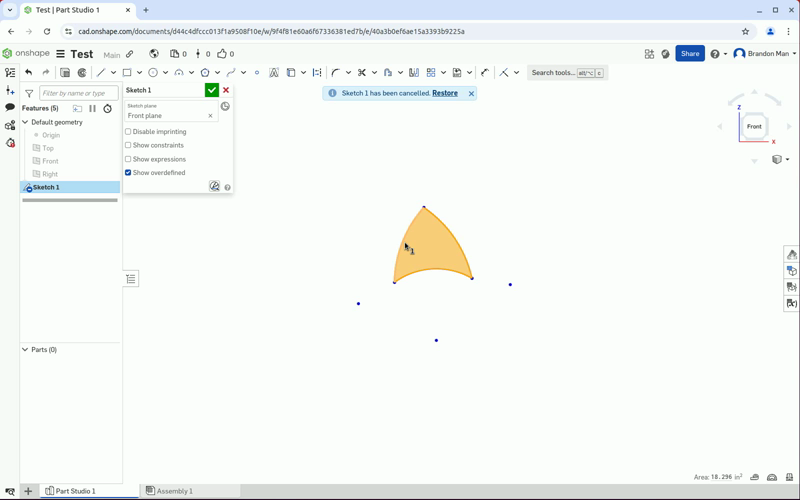
scroll(-6)
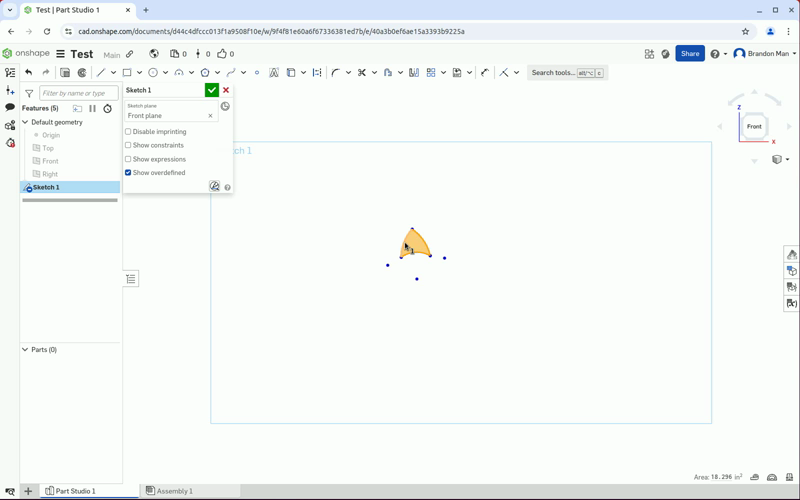
mouse_move(73, 352)
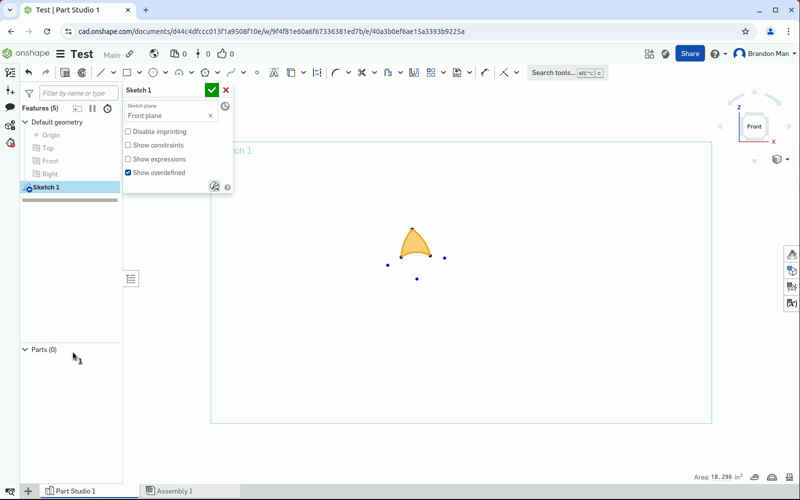
key(shift+y)
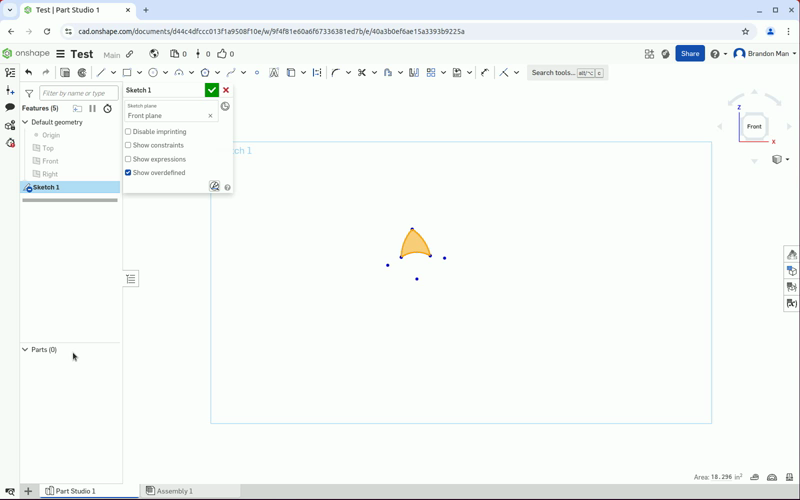
key(shift+e)
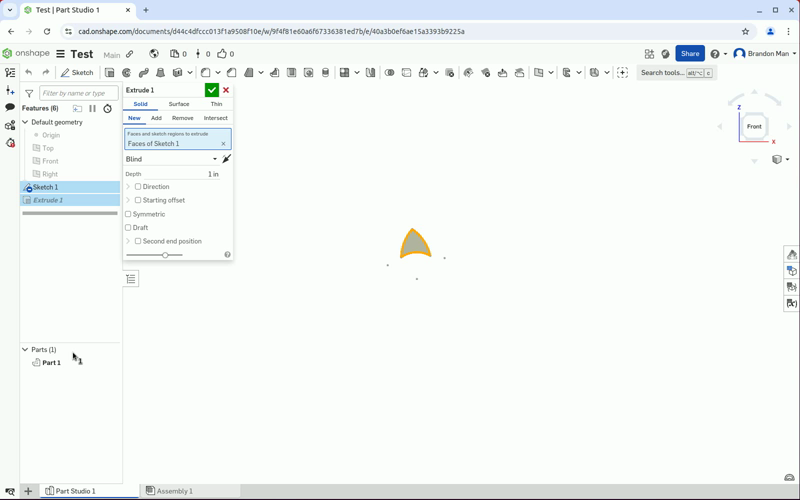
mouse_move(143, 106)
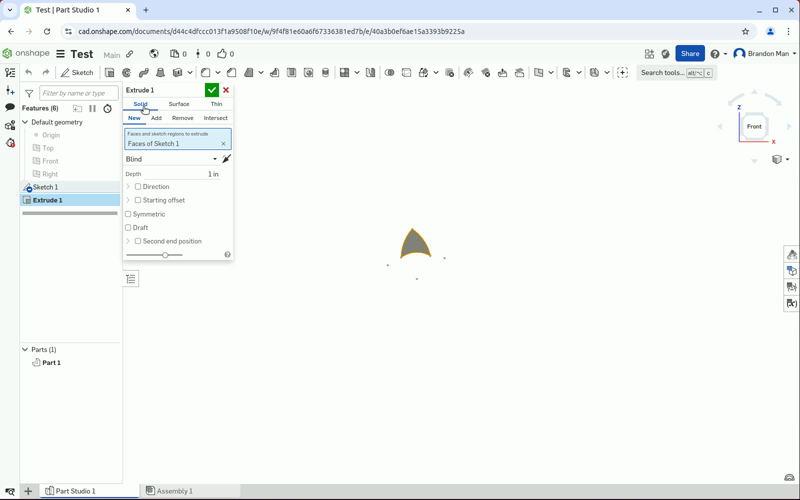
click(143, 106)
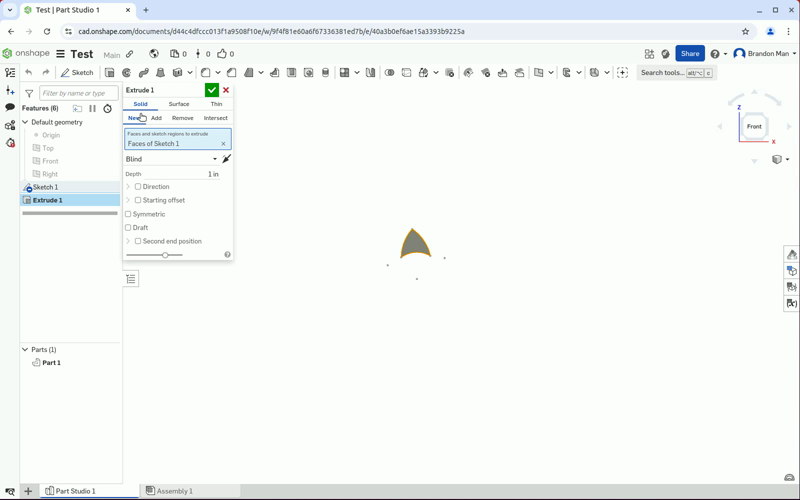
mouse_move(137, 120)
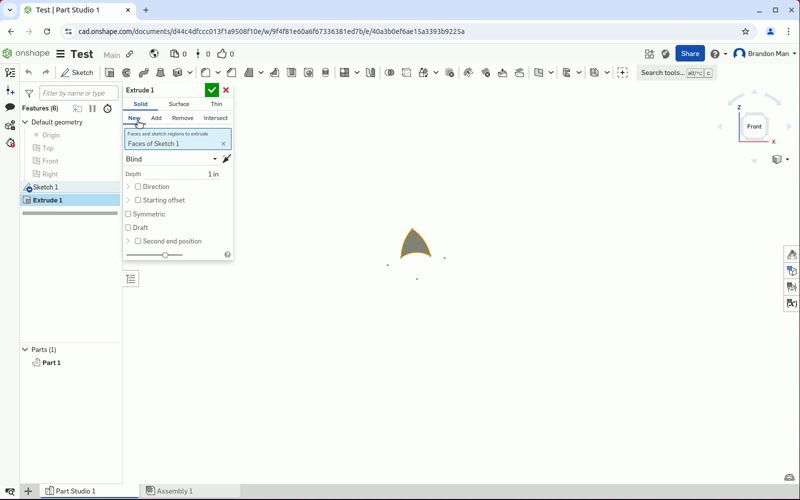
click(137, 120)
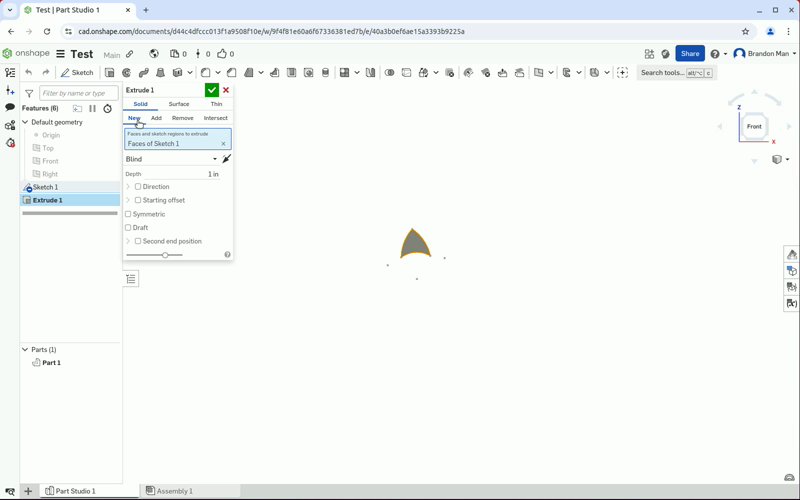
key(tab, 4)
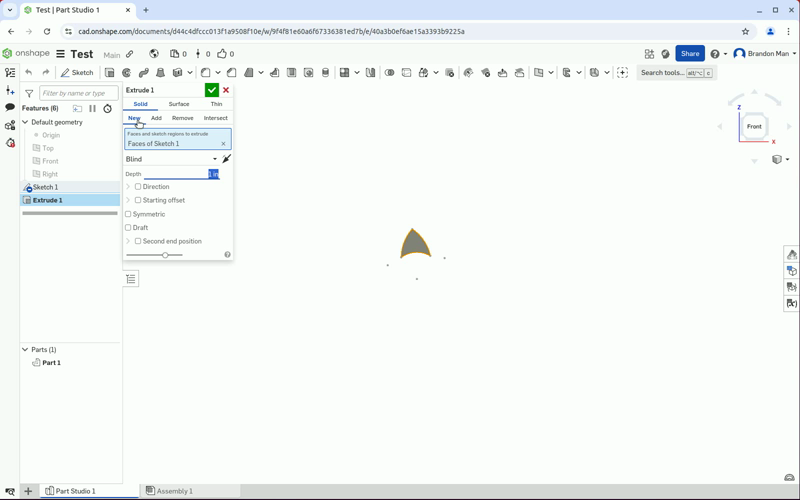
text(0.722)
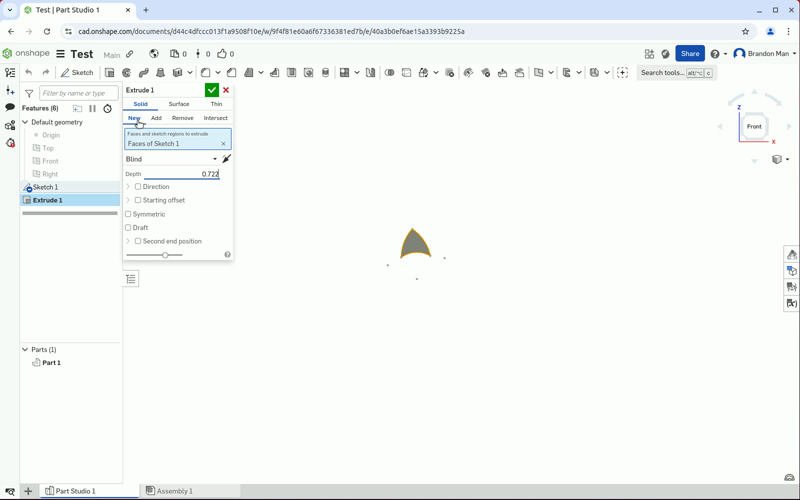
key(enter)
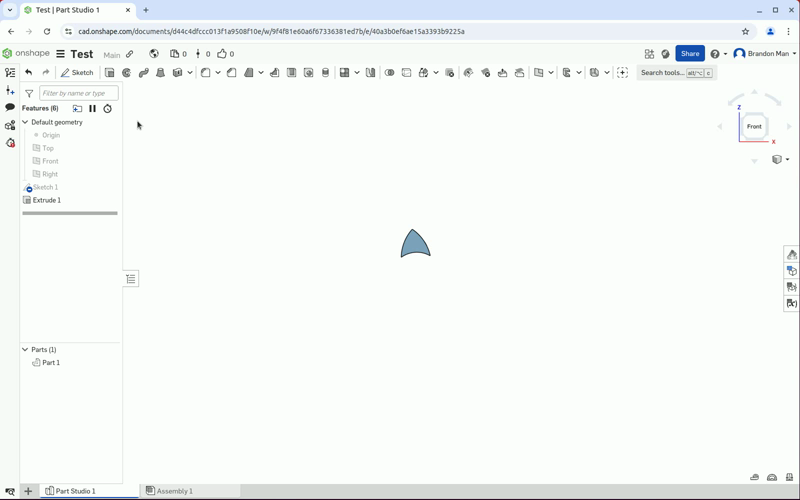
key(shift+h)
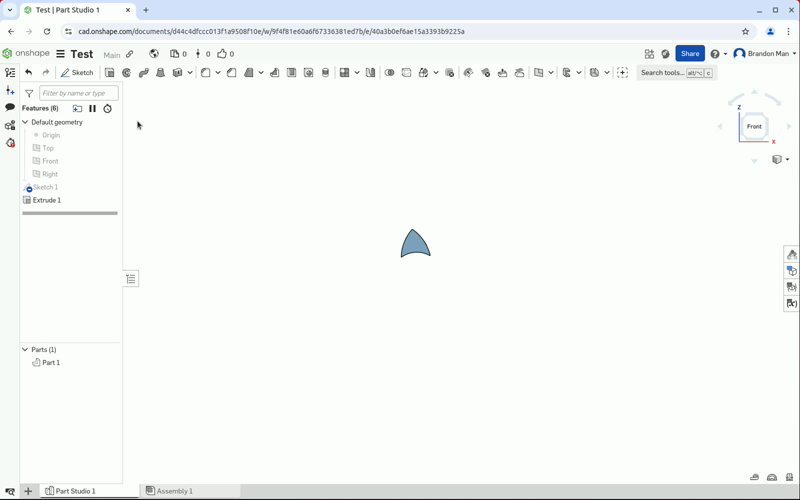
key(shift+h)
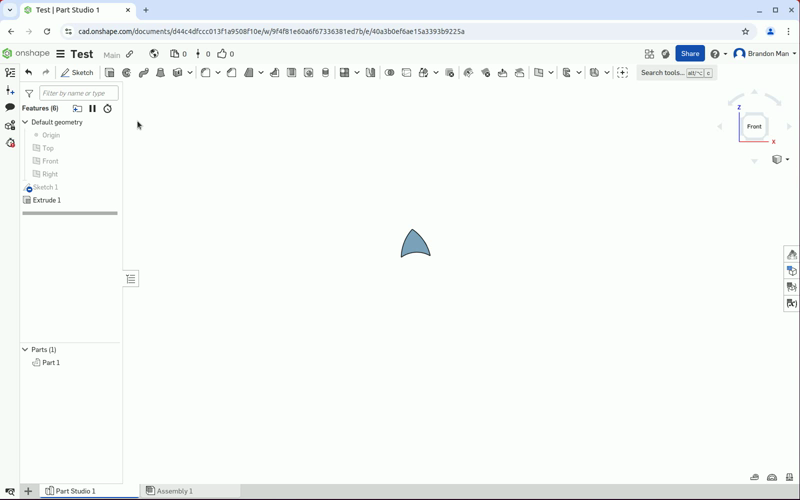
mouse_move(73, 189)
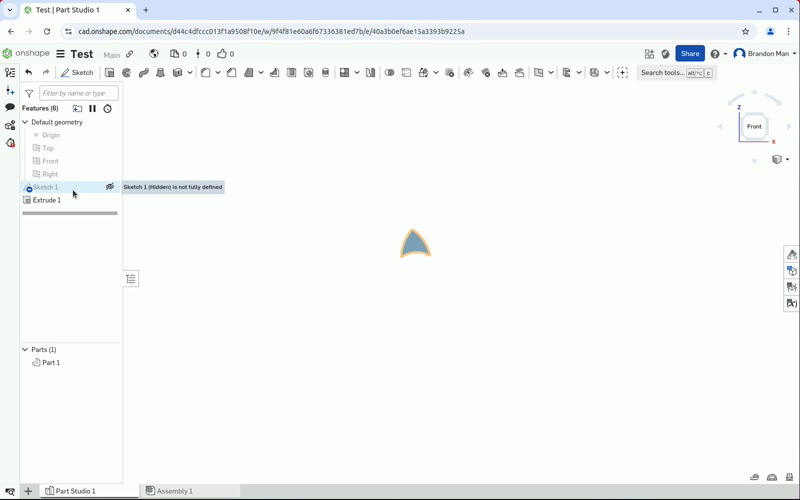
click(73, 189)
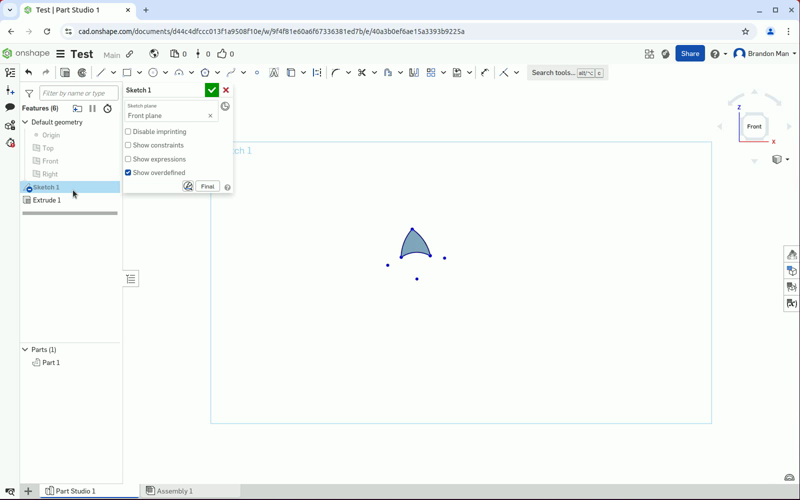
mouse_move(229, 92)
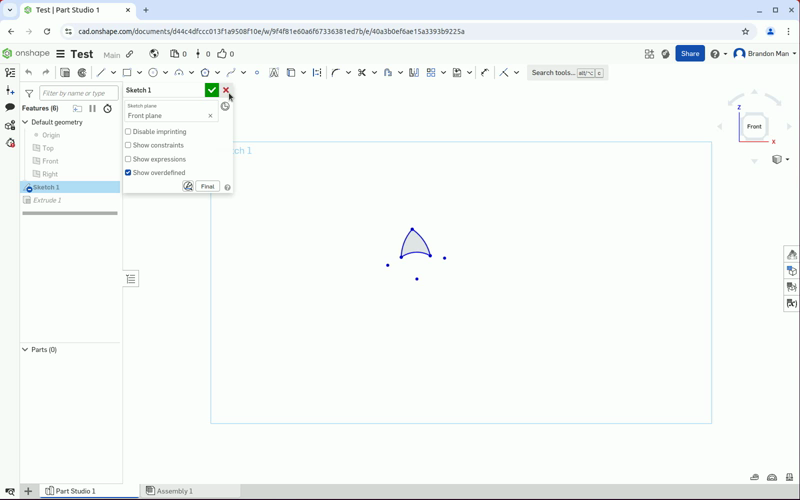
click(229, 92)
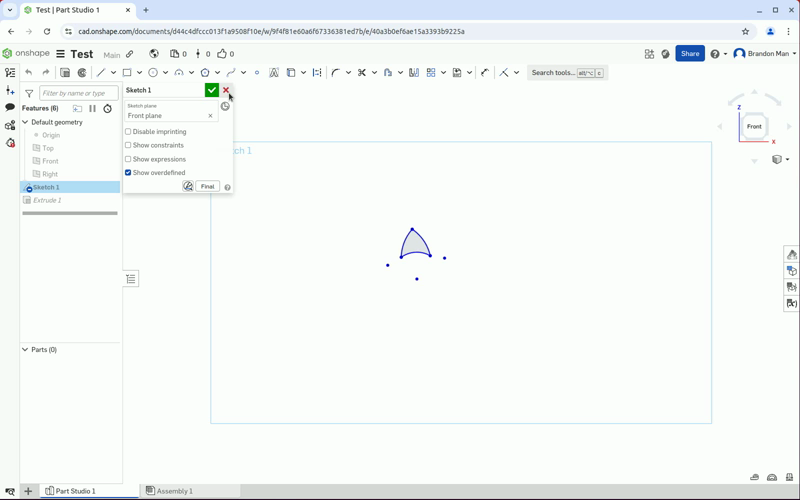
key(shift+s)
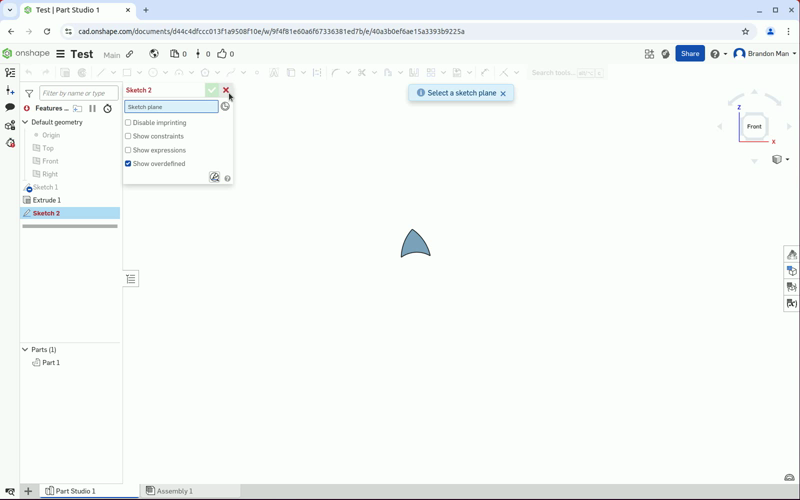
mouse_move(73, 163)
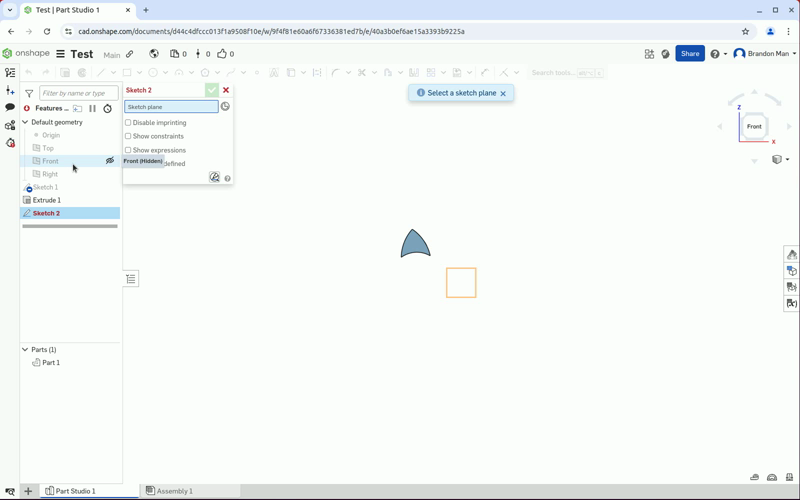
click(73, 163)
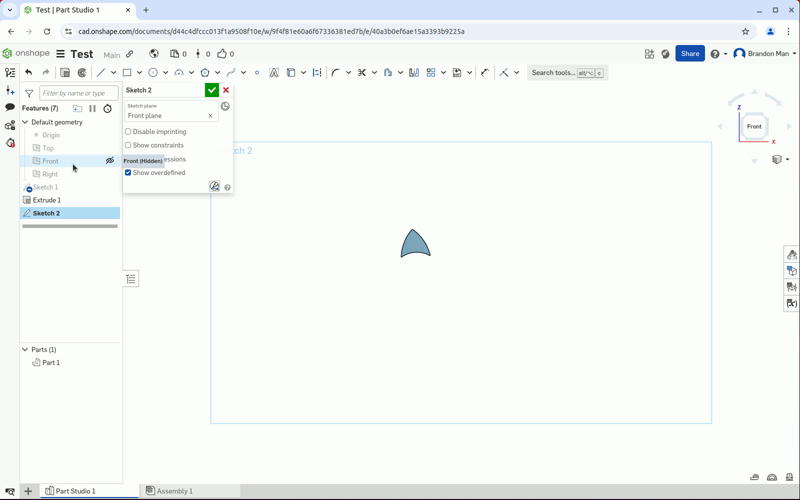
mouse_move(73, 352)
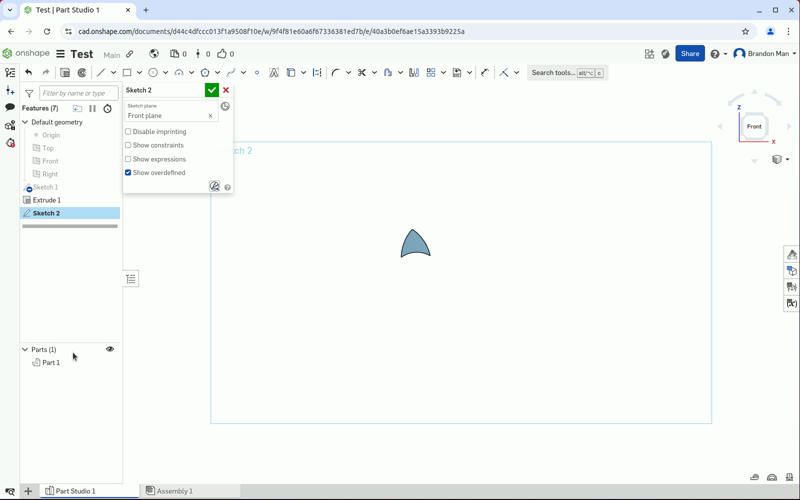
key(y)
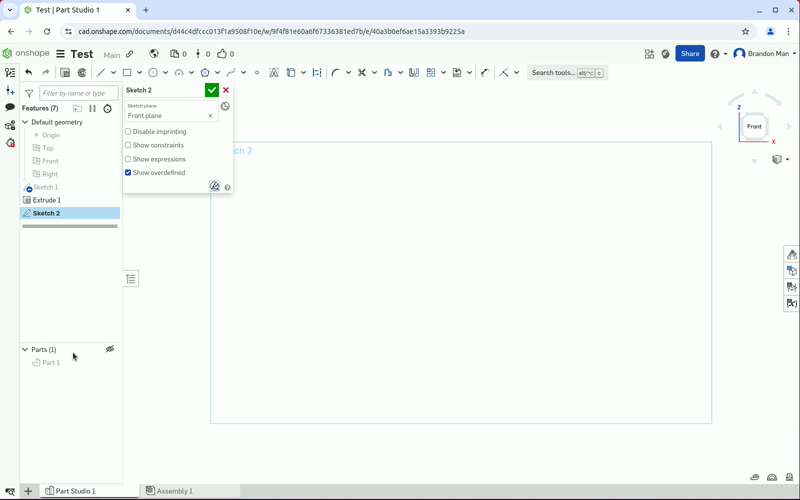
key(a)
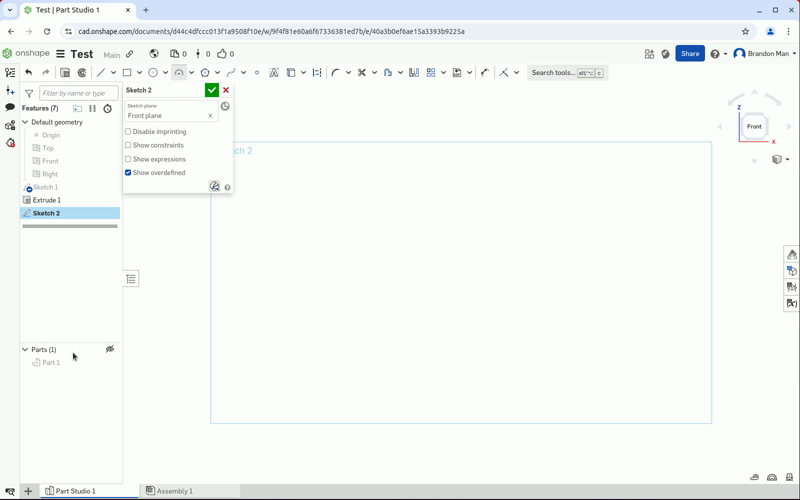
key_down(shift)
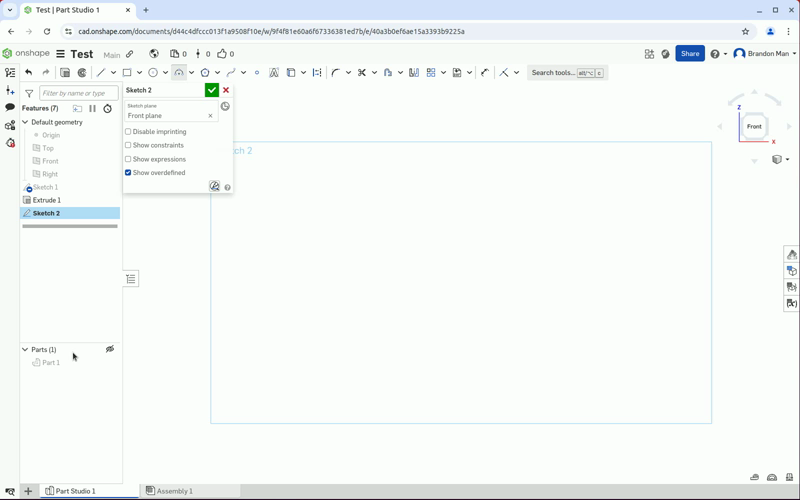
mouse_move(401, 257)
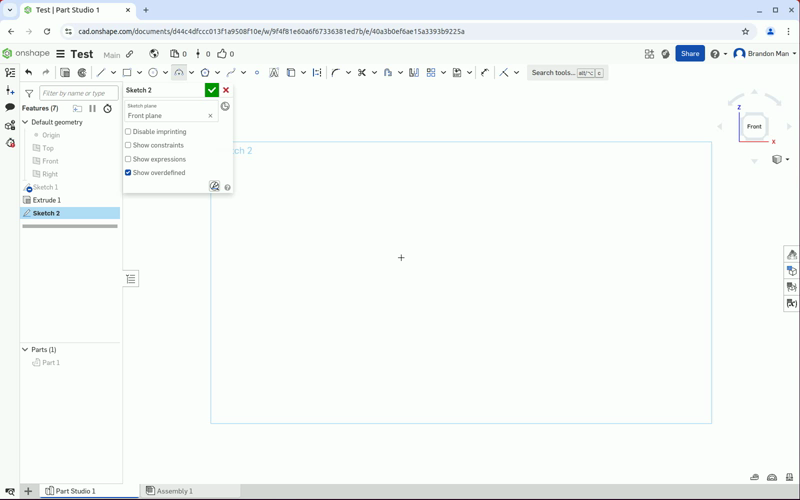
click(401, 257)
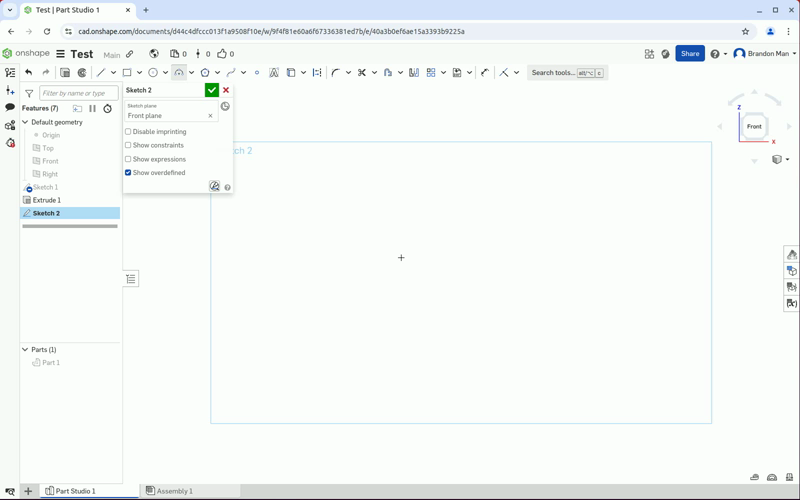
key_up(shift)
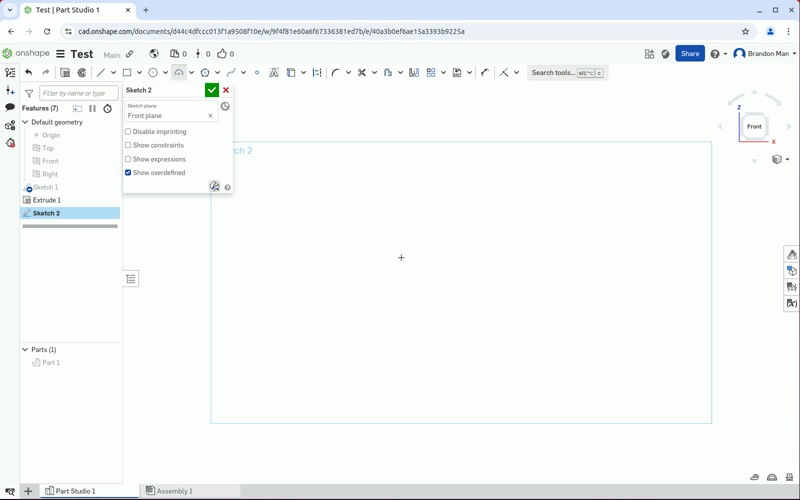
key_down(shift)
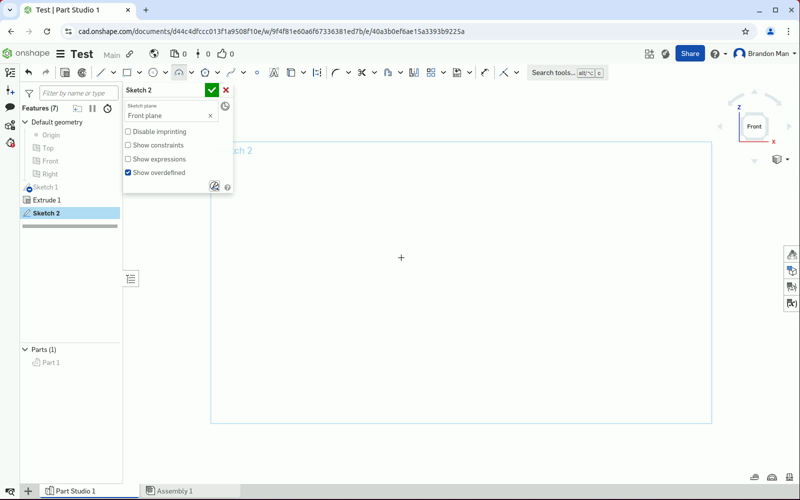
mouse_move(411, 230)
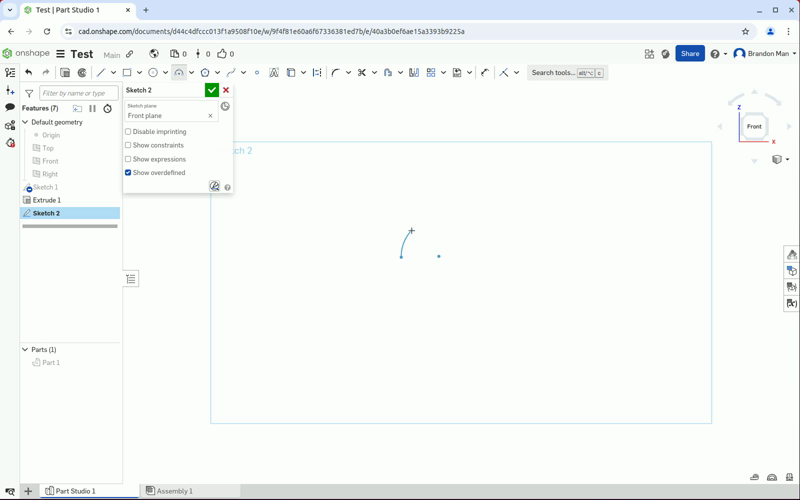
click(411, 230)
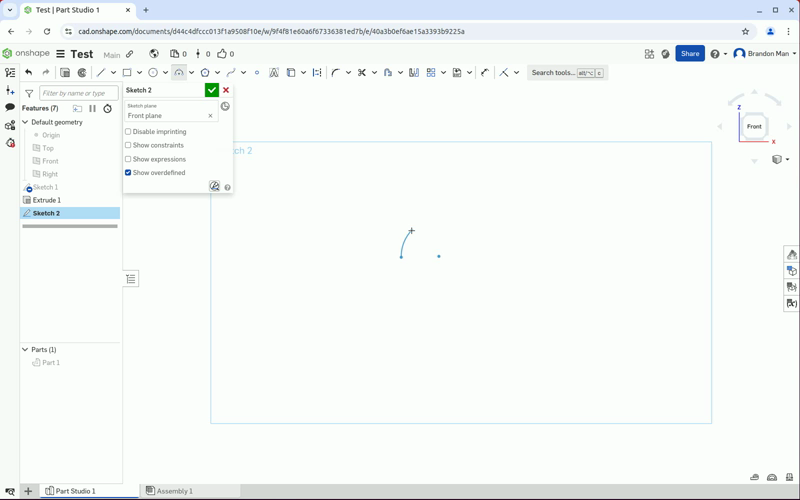
mouse_move(404, 242)
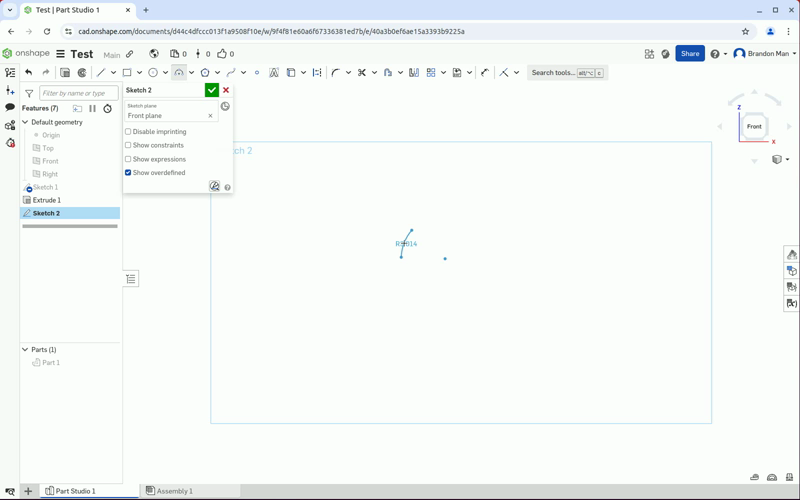
click(404, 242)
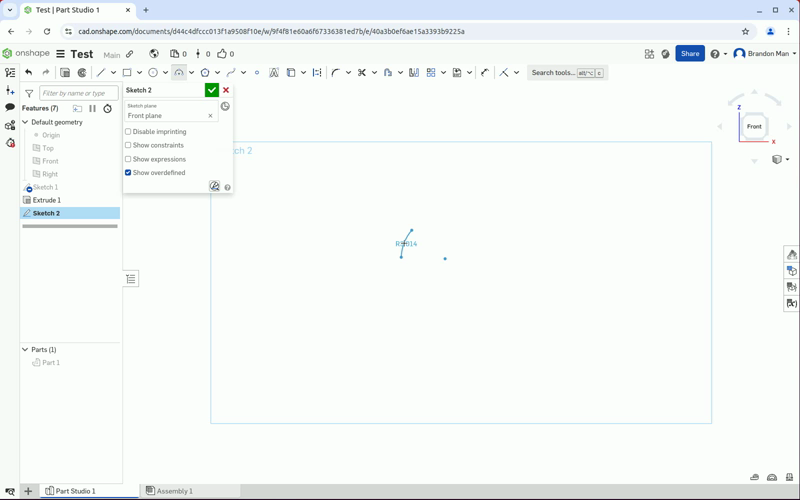
key_up(shift)
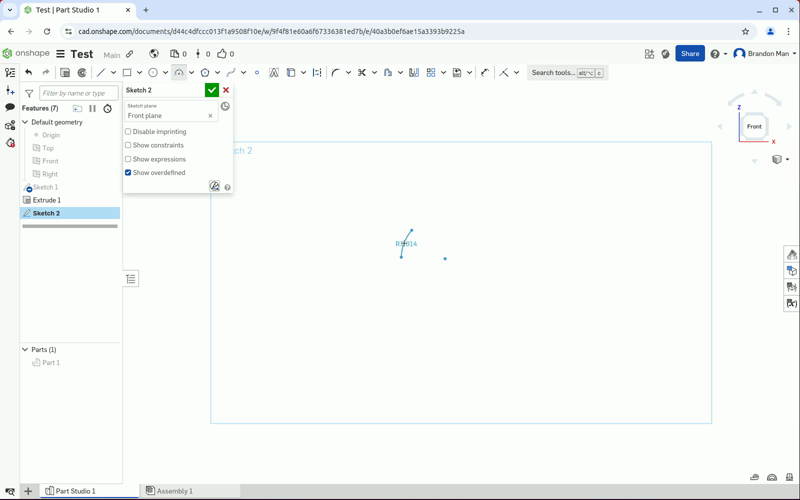
mouse_move(411, 230)
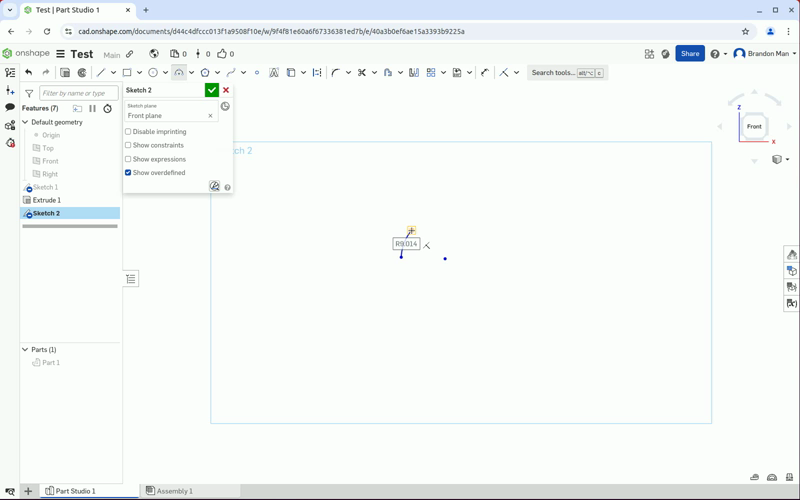
click(411, 230)
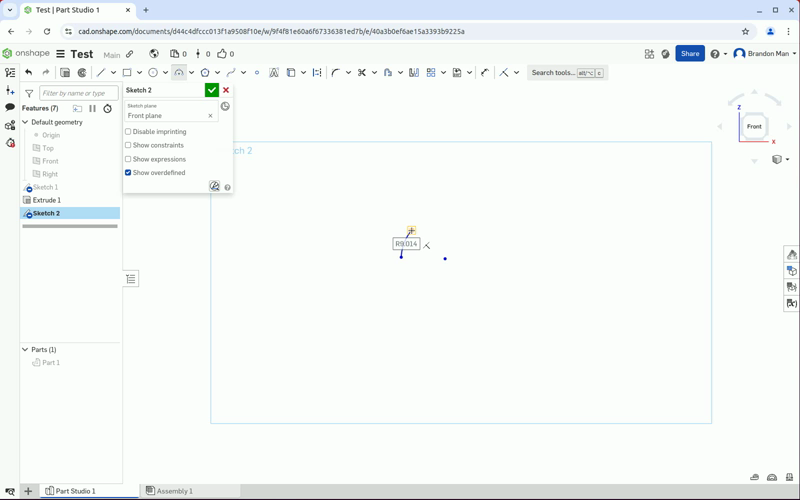
key_down(shift)
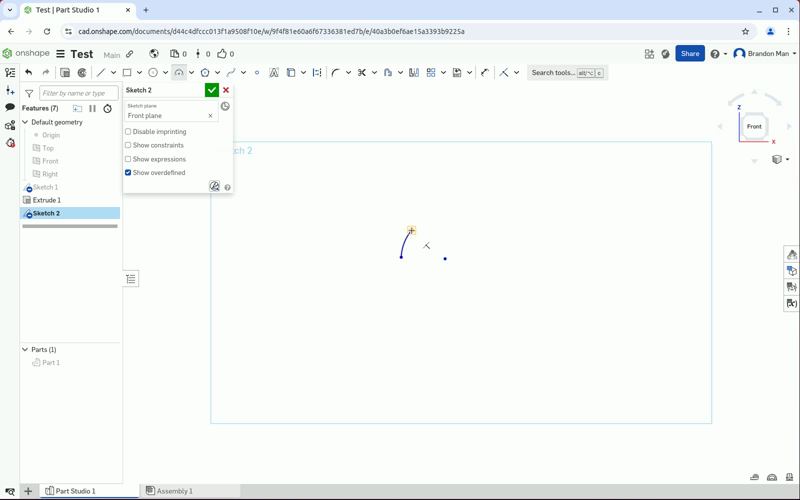
mouse_move(405, 302)
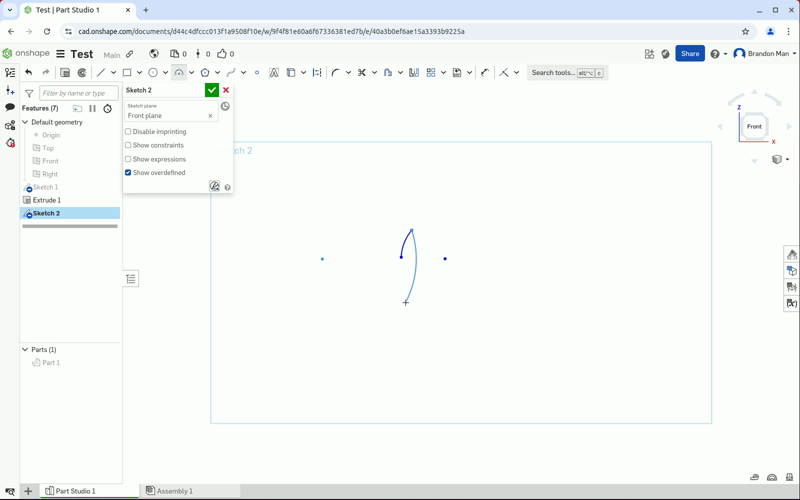
click(405, 302)
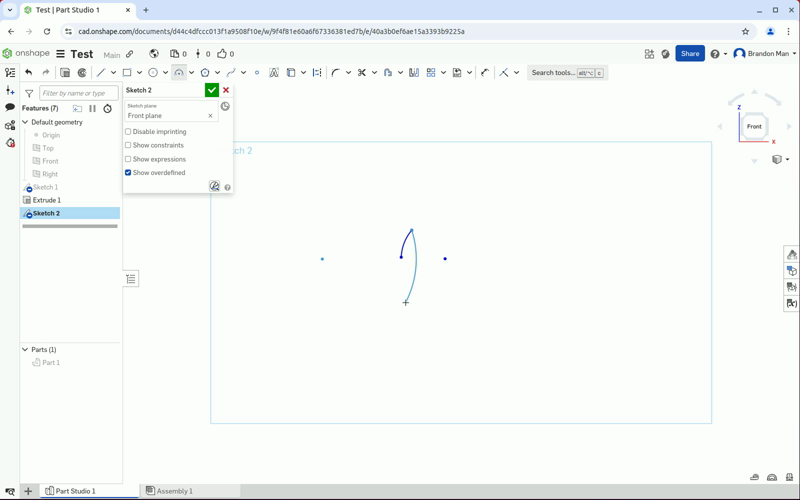
mouse_move(347, 261)
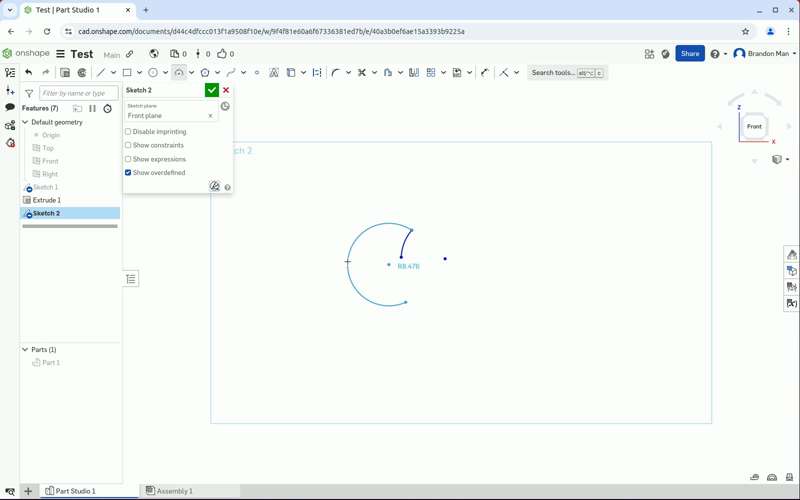
click(347, 261)
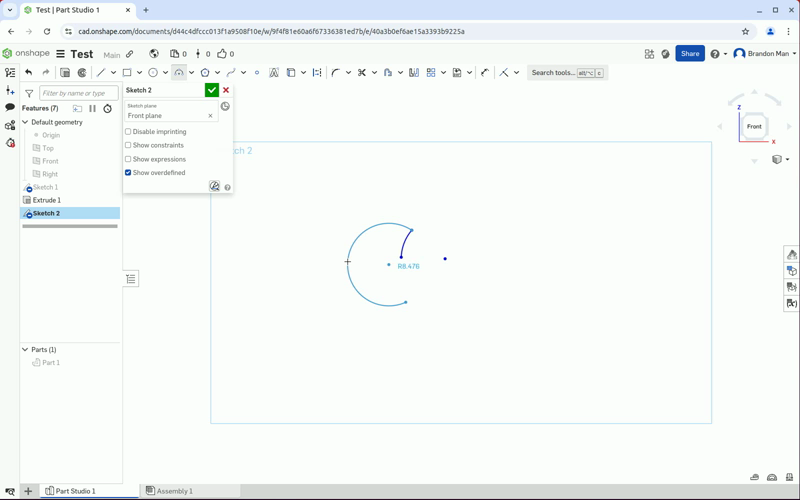
key_up(shift)
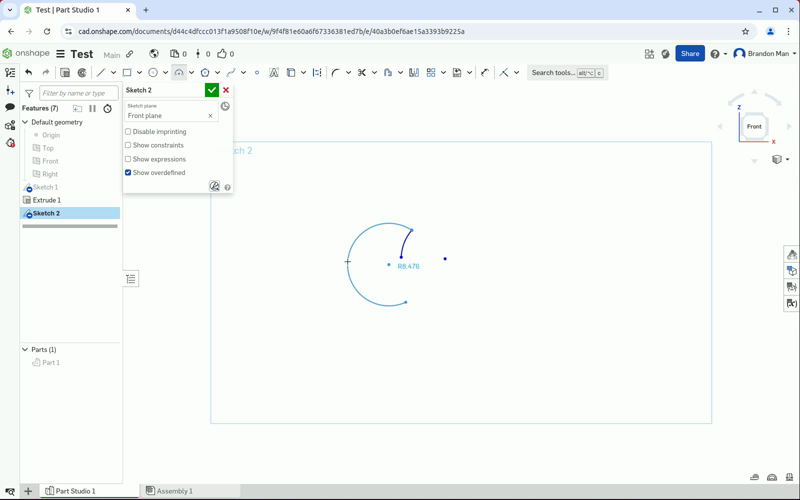
mouse_move(405, 302)
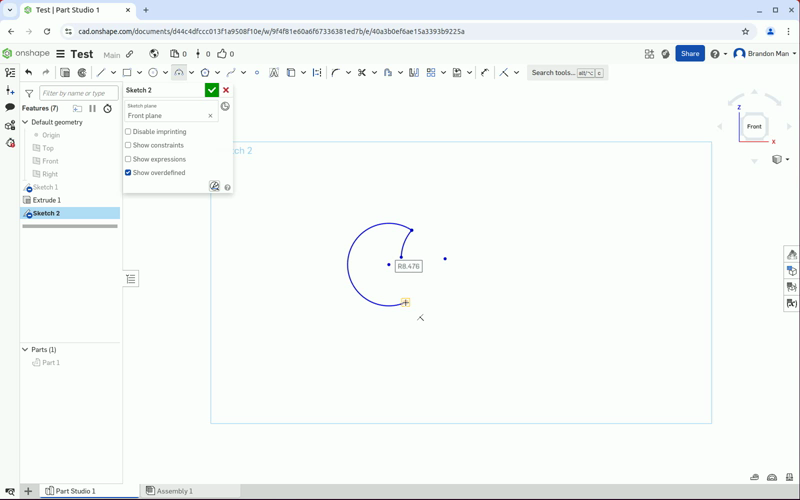
click(405, 302)
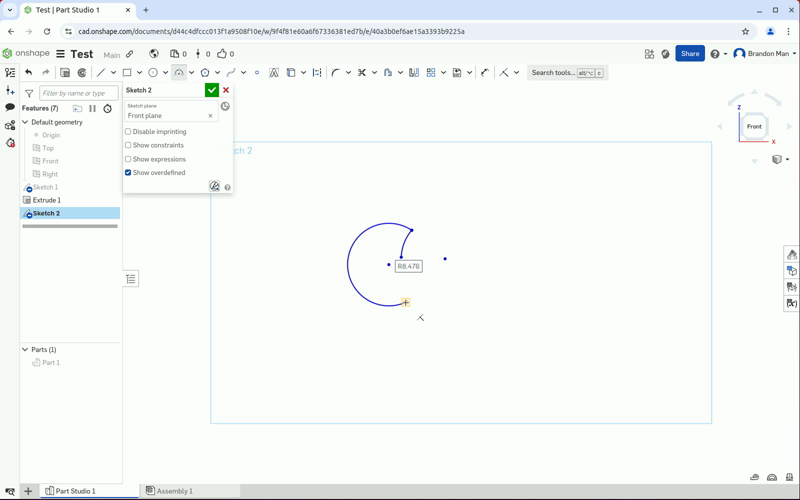
mouse_move(401, 257)
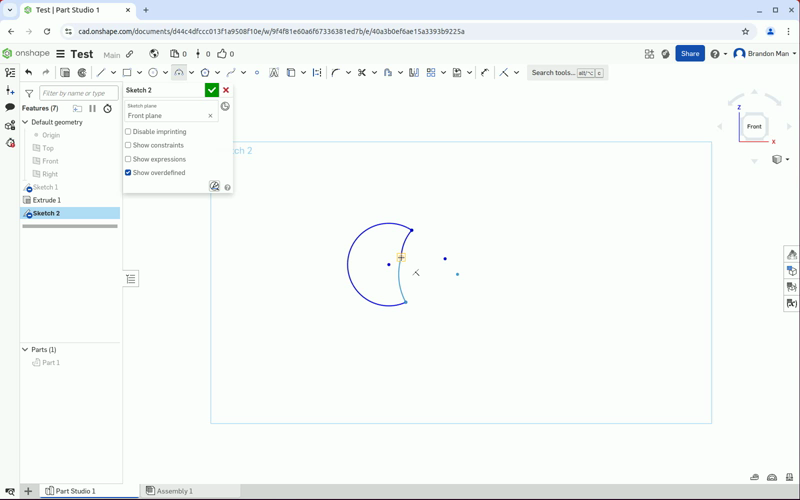
click(401, 257)
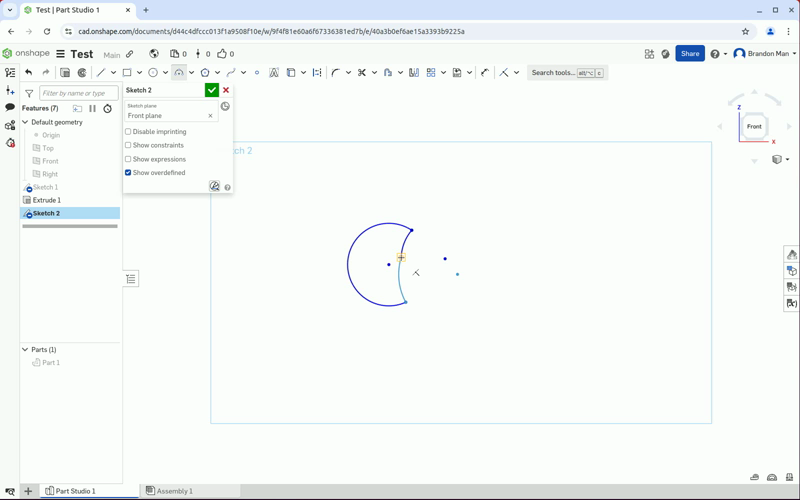
key_down(shift)
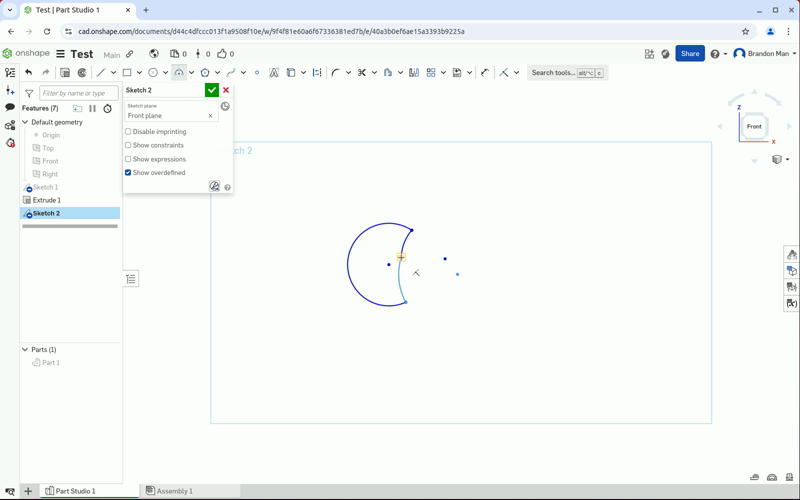
mouse_move(390, 280)
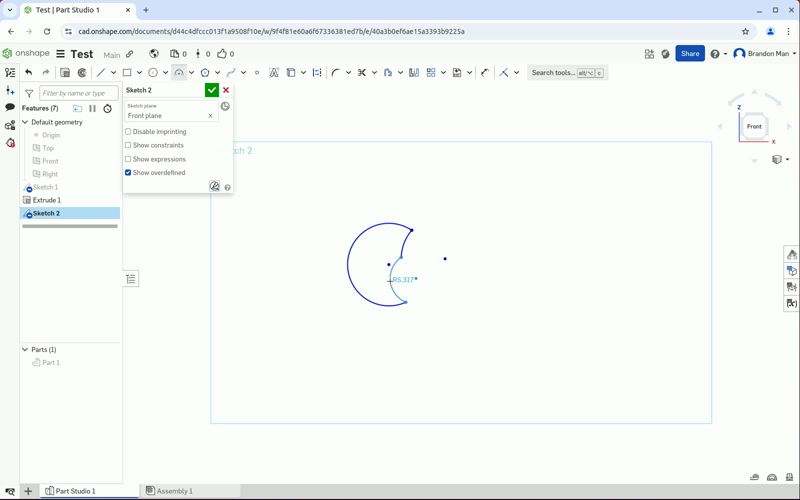
click(390, 280)
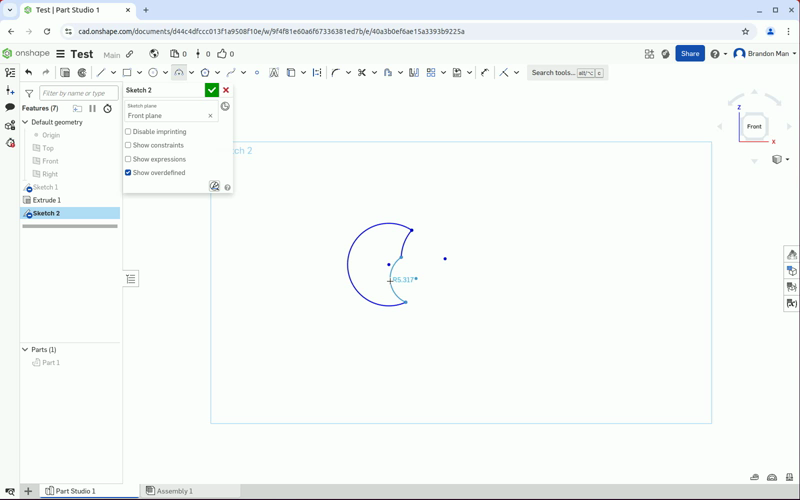
key_up(shift)
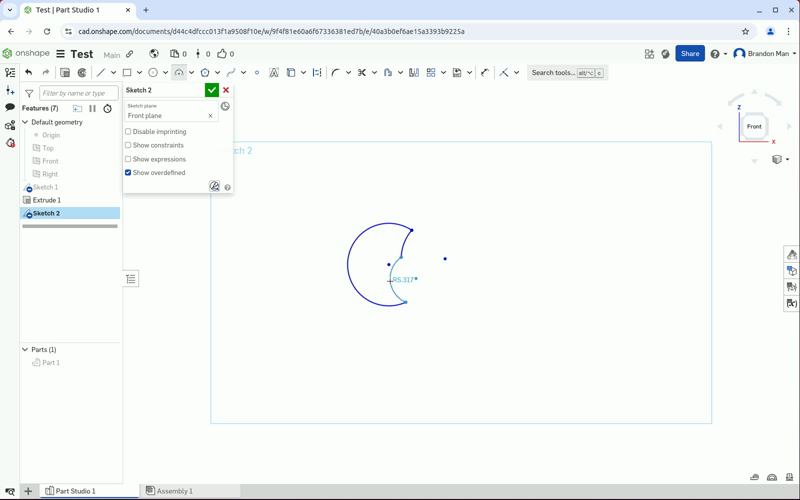
key(esc)
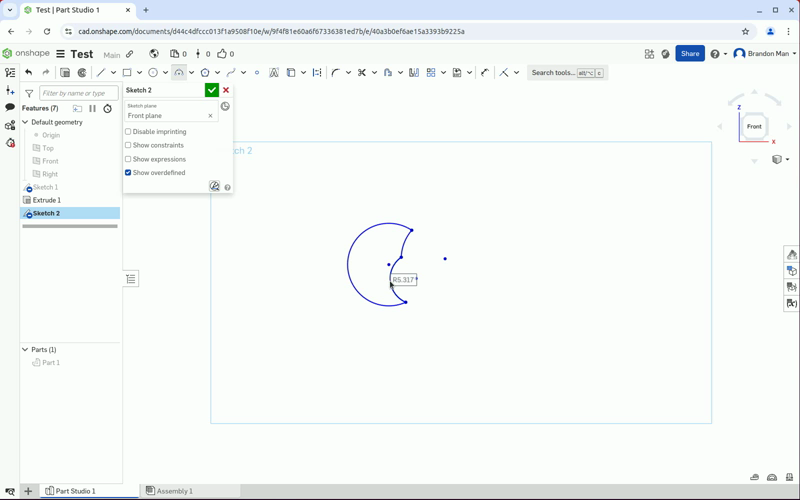
mouse_move(392, 231)
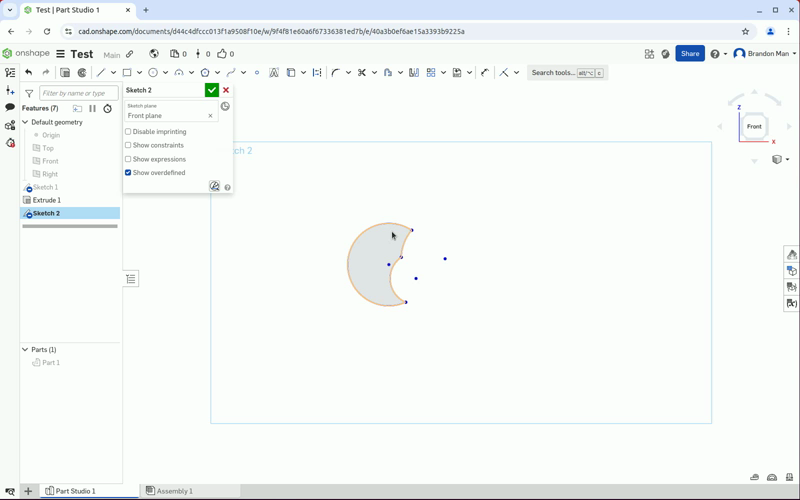
click(392, 231)
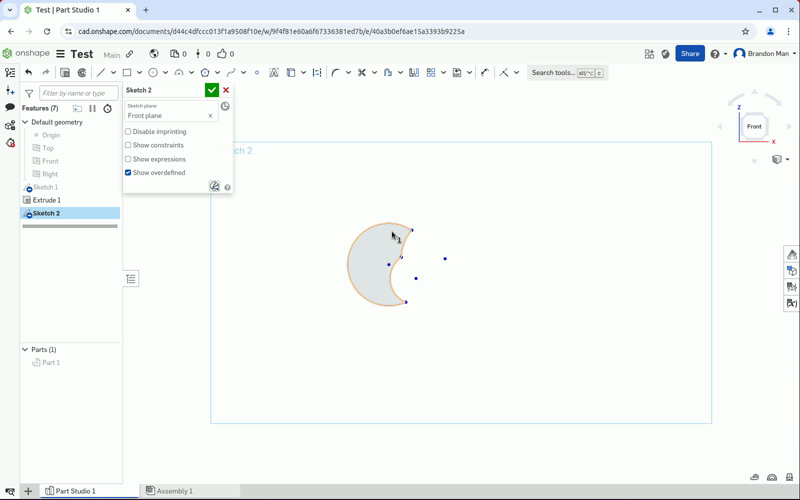
mouse_move(73, 352)
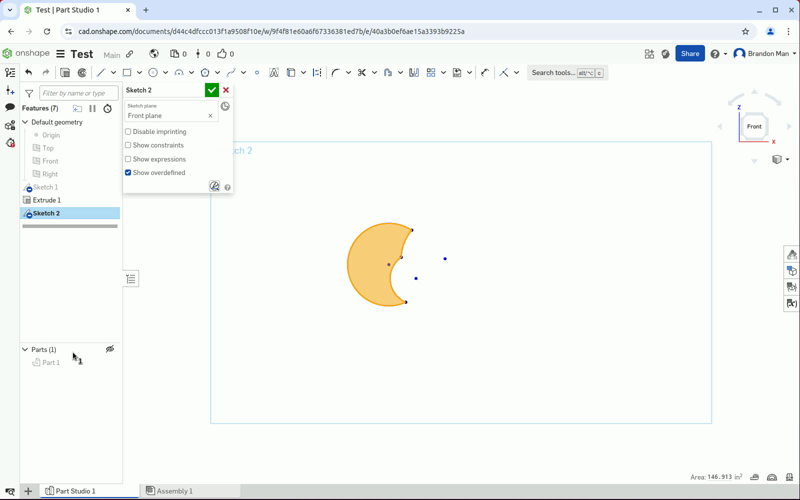
key(shift+y)
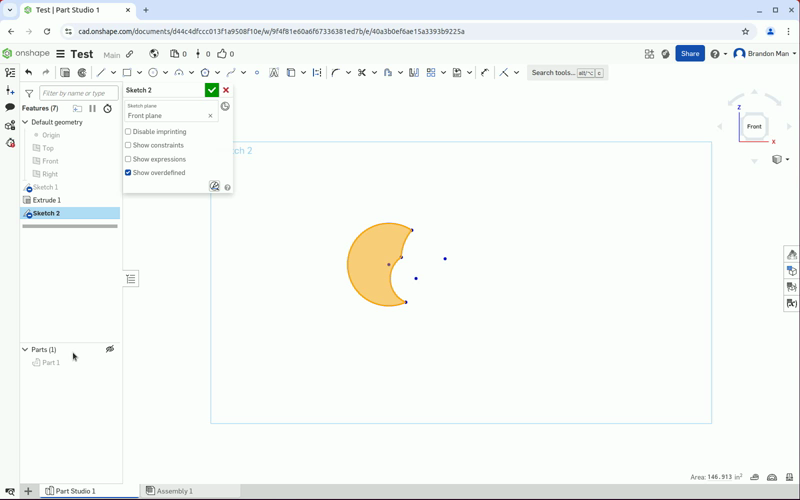
key(shift+e)
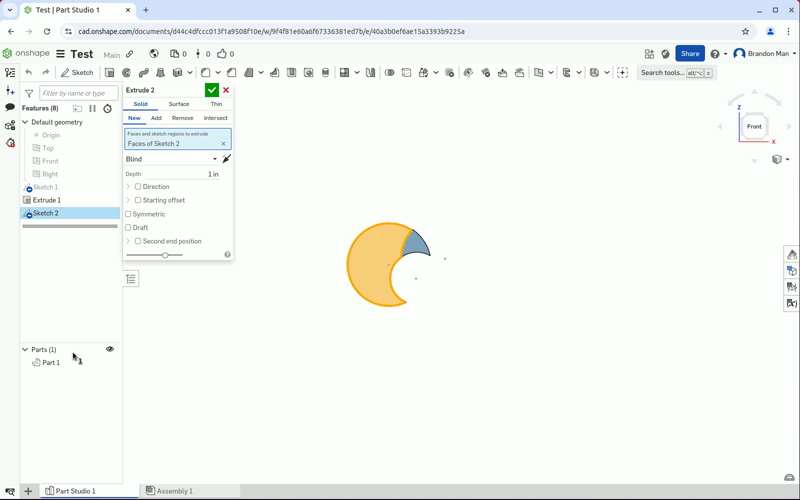
mouse_move(143, 106)
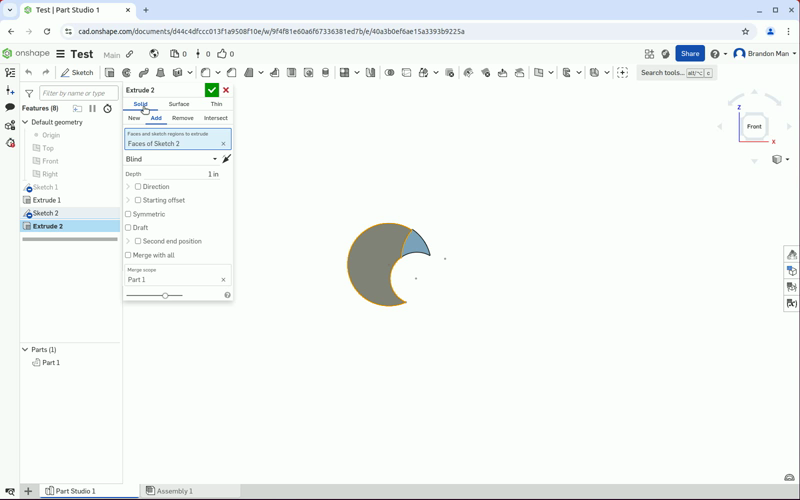
click(143, 106)
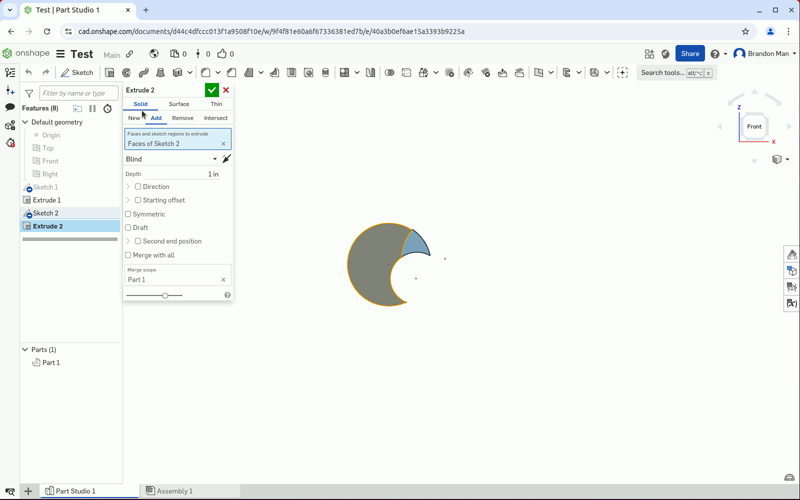
mouse_move(137, 120)
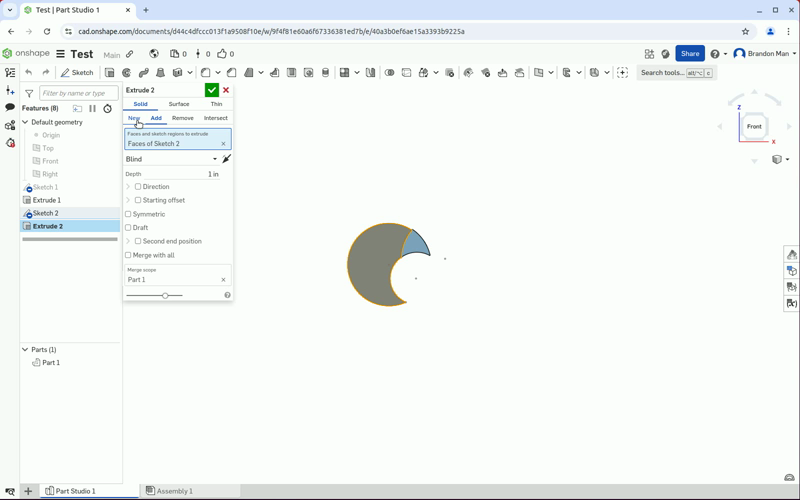
click(137, 120)
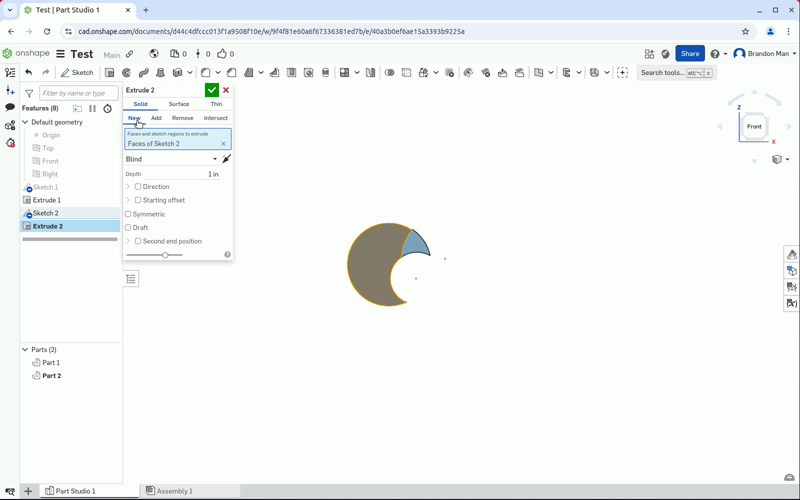
key(tab, 4)
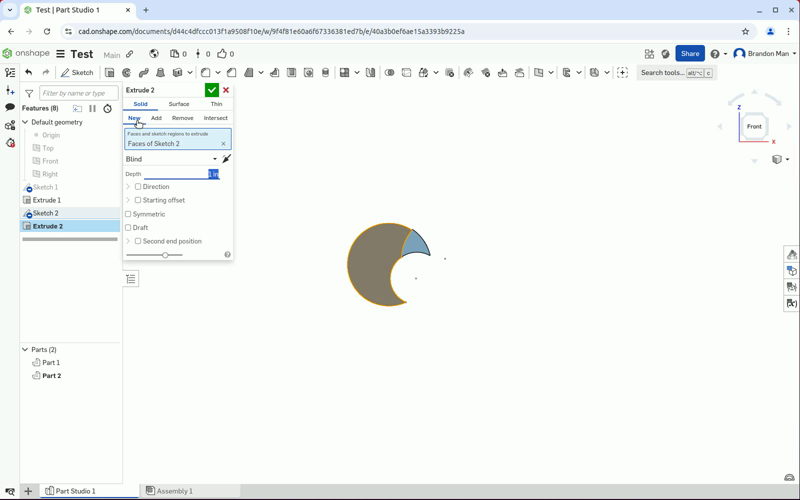
text(0.722)
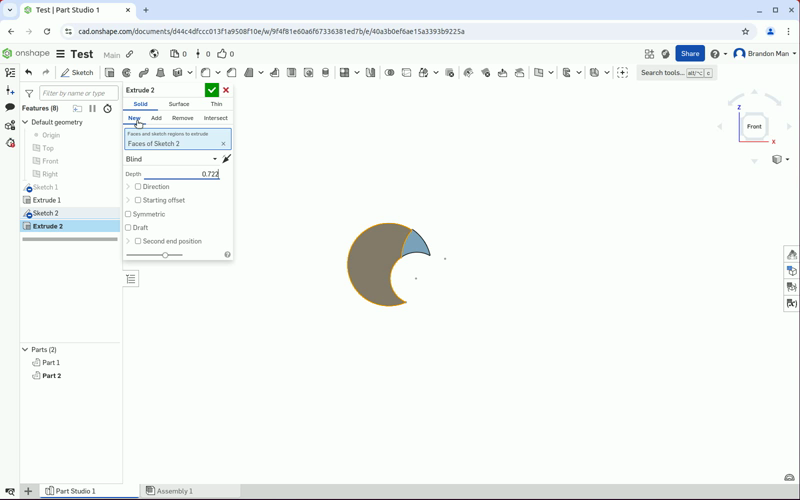
key(enter)
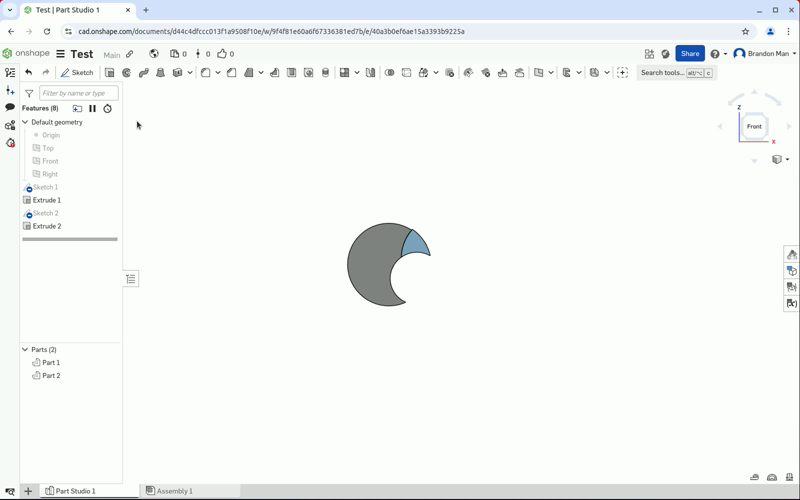
key(shift+h)
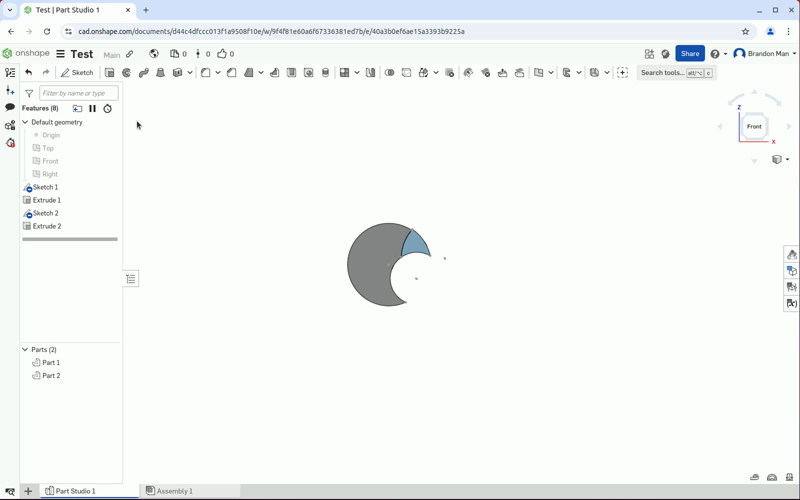
key(shift+h)
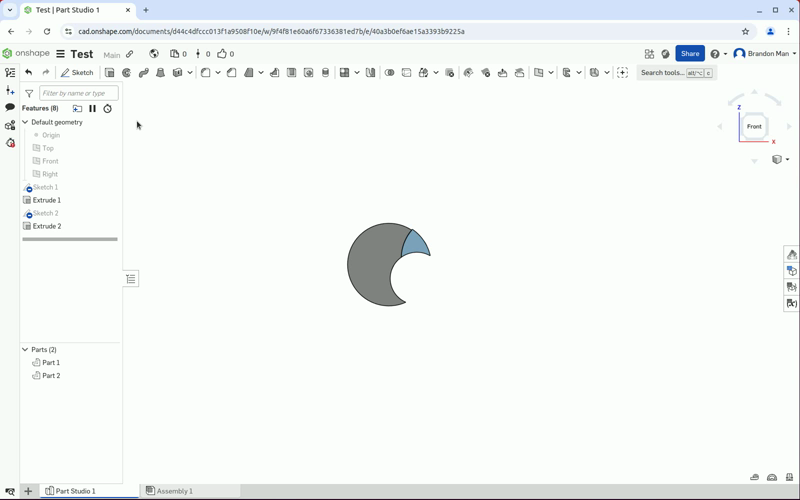
mouse_move(73, 189)
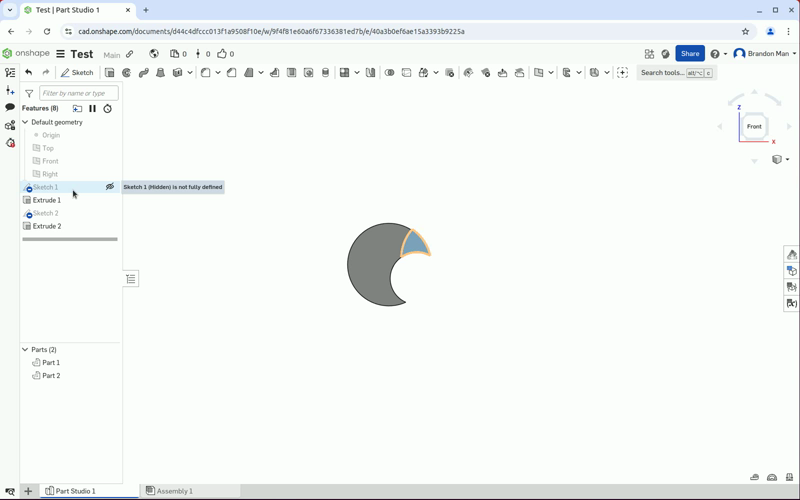
click(73, 189)
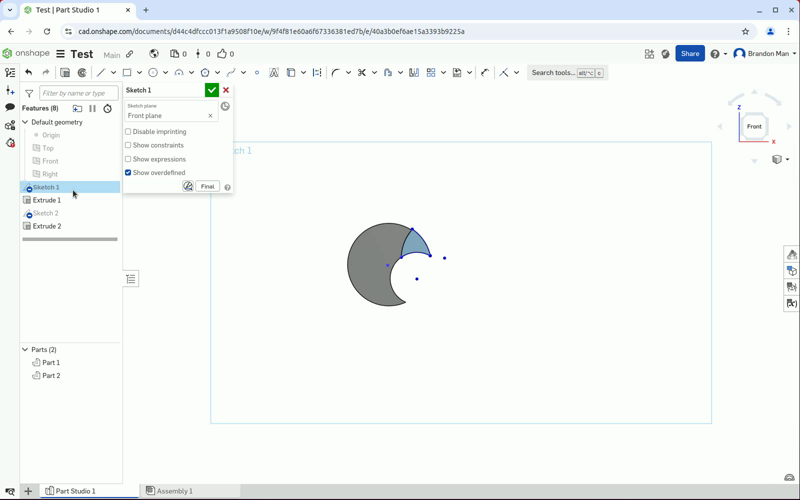
mouse_move(229, 92)
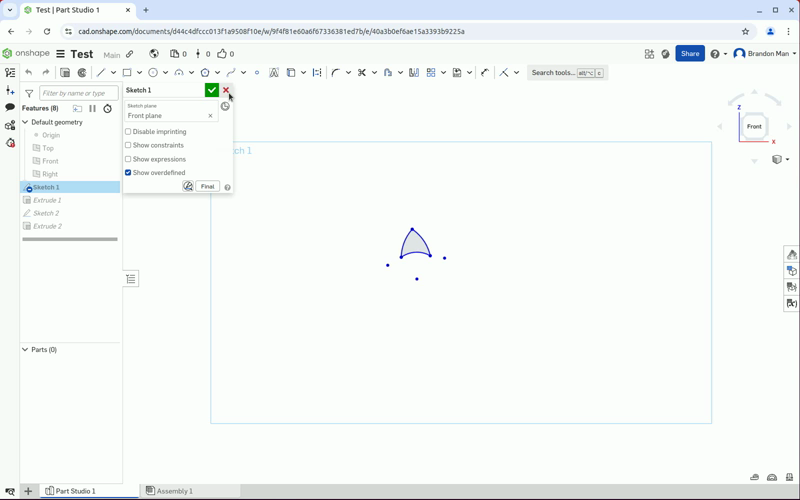
click(229, 92)
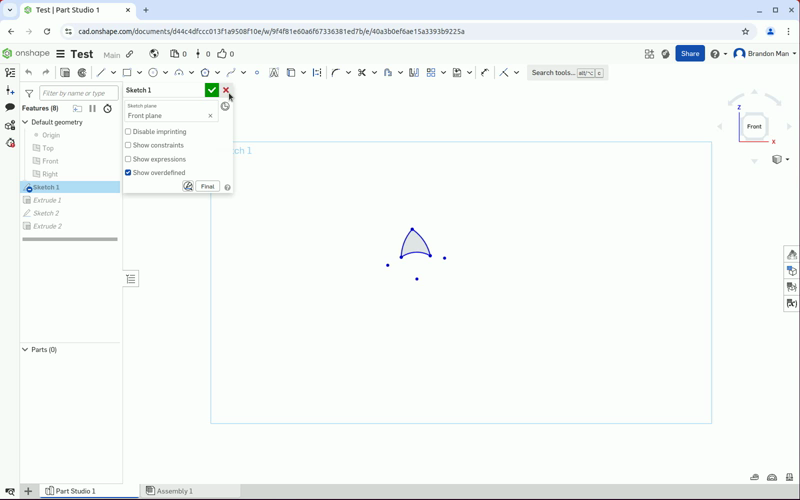
key(shift+s)
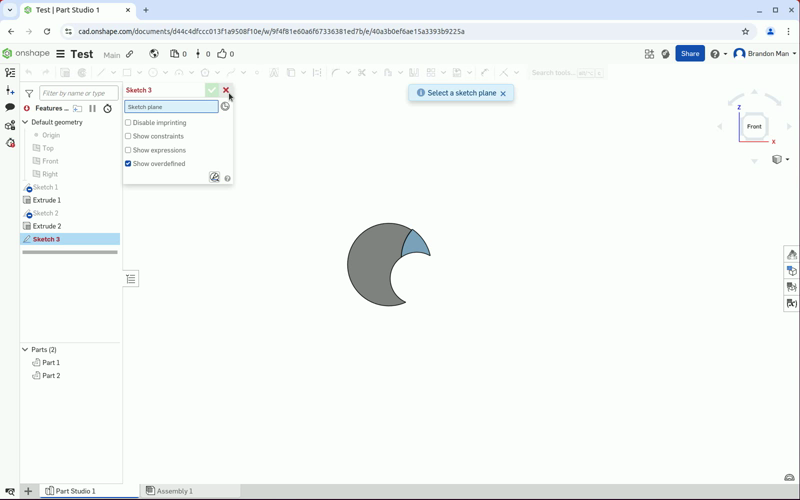
mouse_move(73, 163)
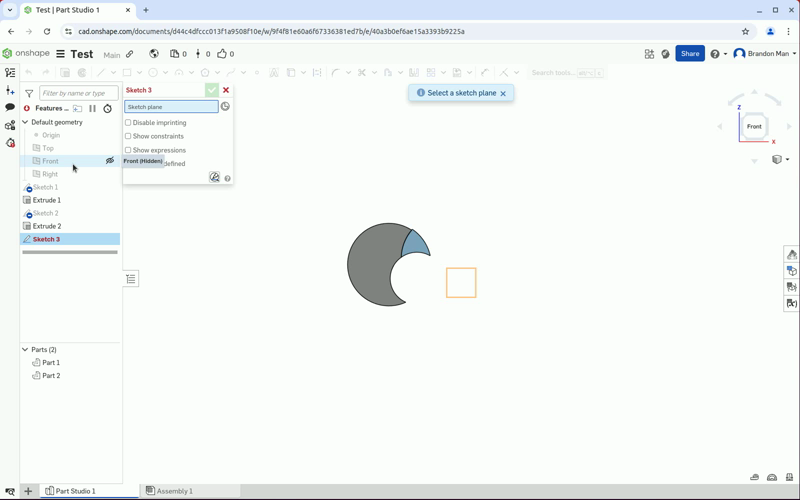
click(73, 163)
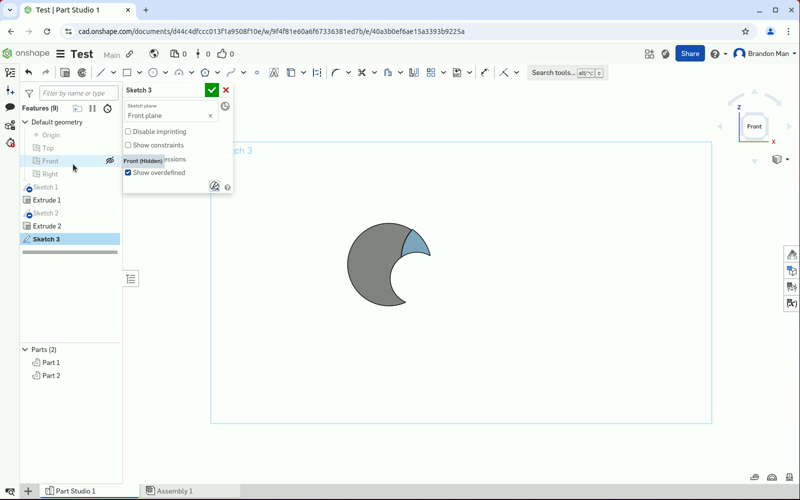
mouse_move(73, 352)
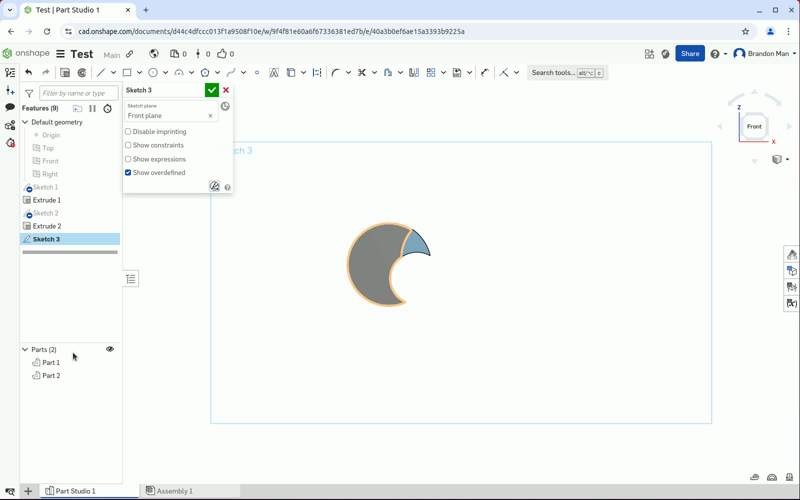
key(y)
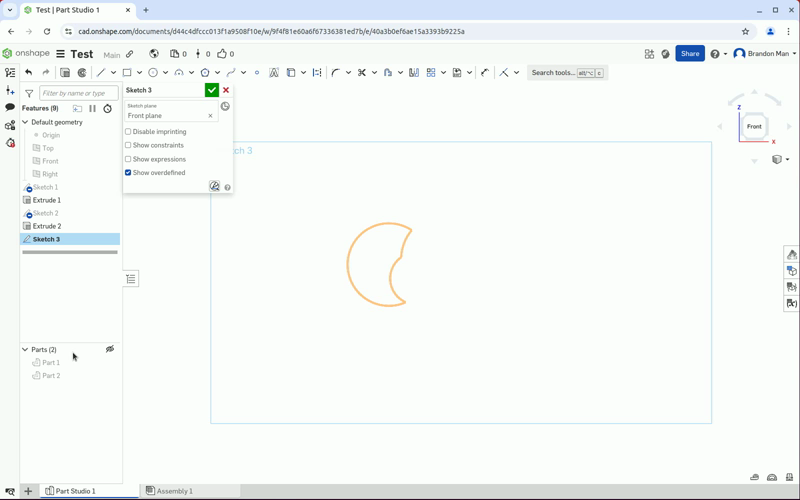
key(a)
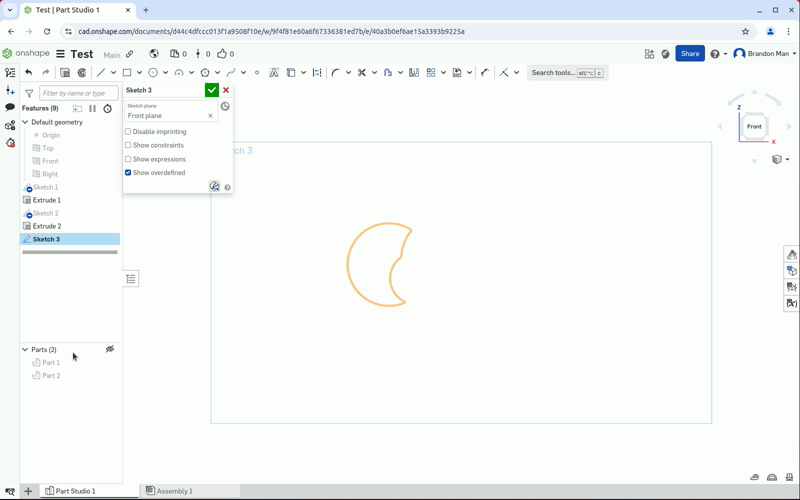
key_down(shift)
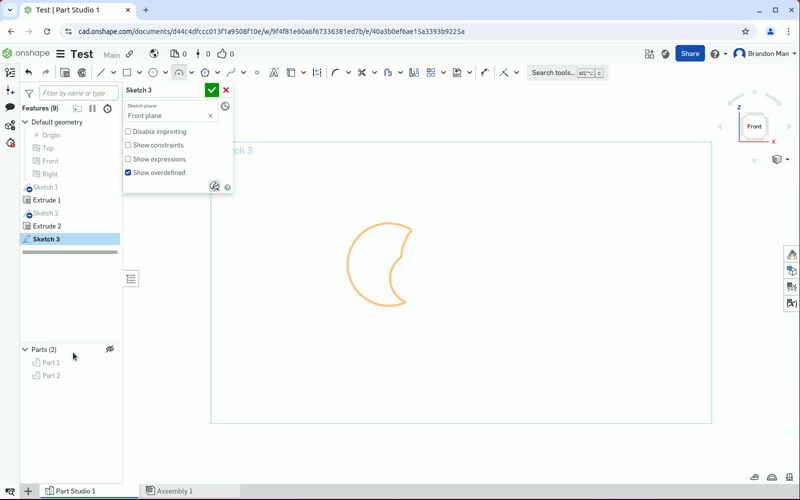
mouse_move(472, 286)
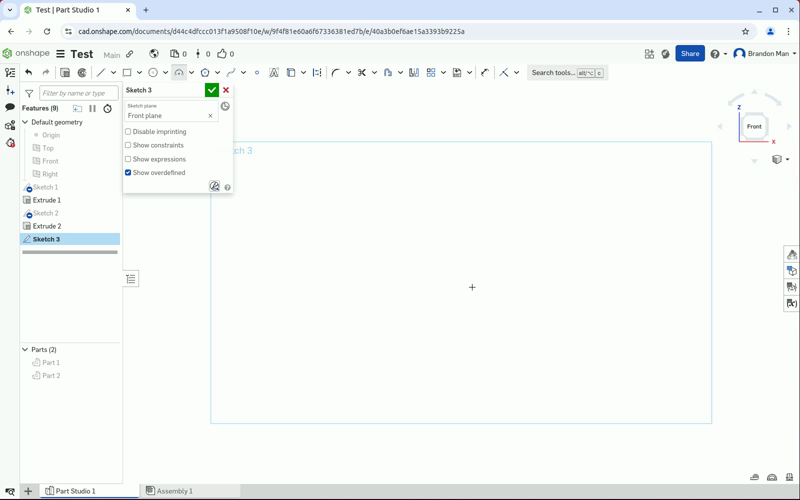
click(472, 286)
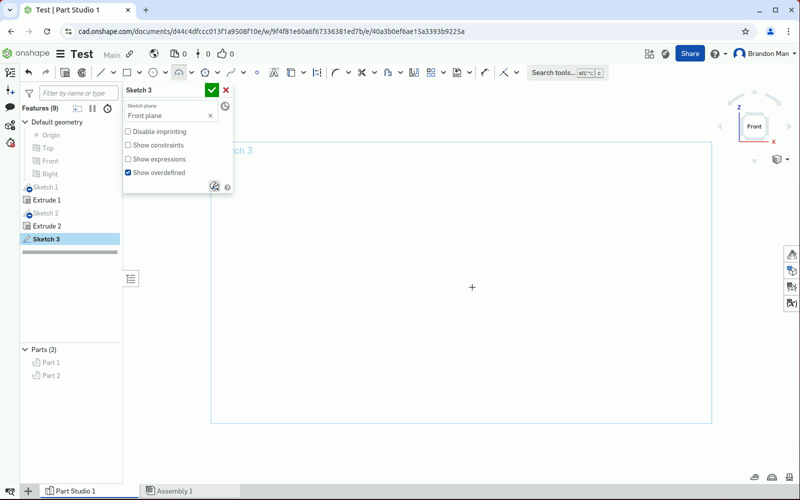
key_up(shift)
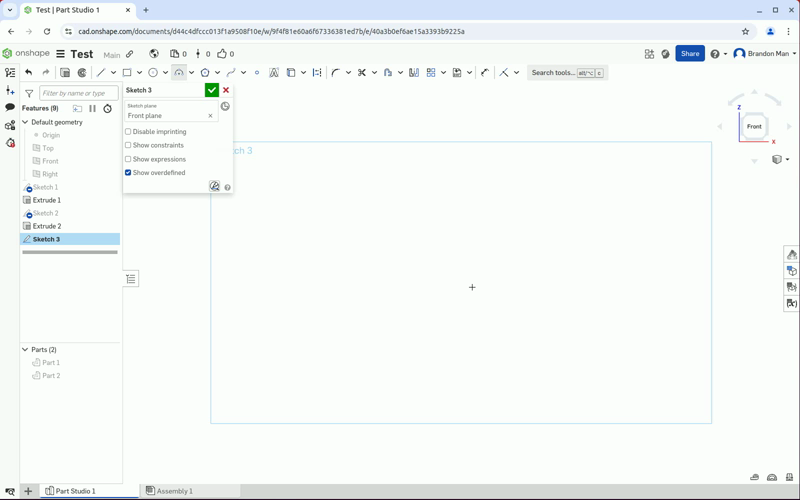
key_down(shift)
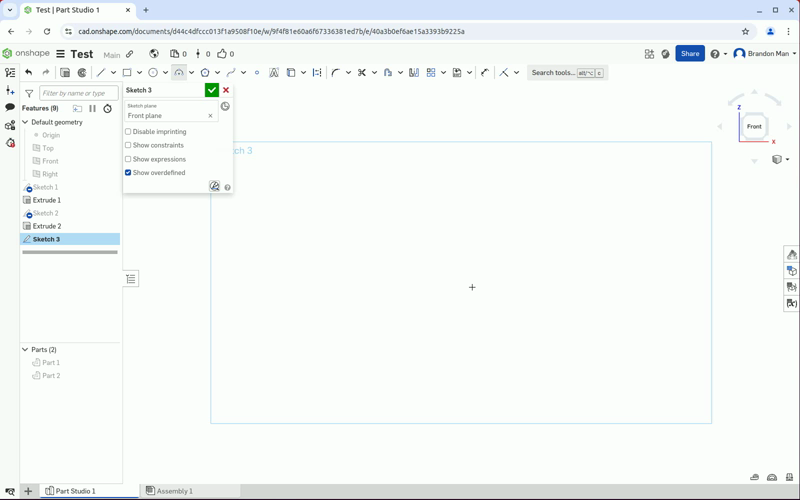
mouse_move(476, 281)
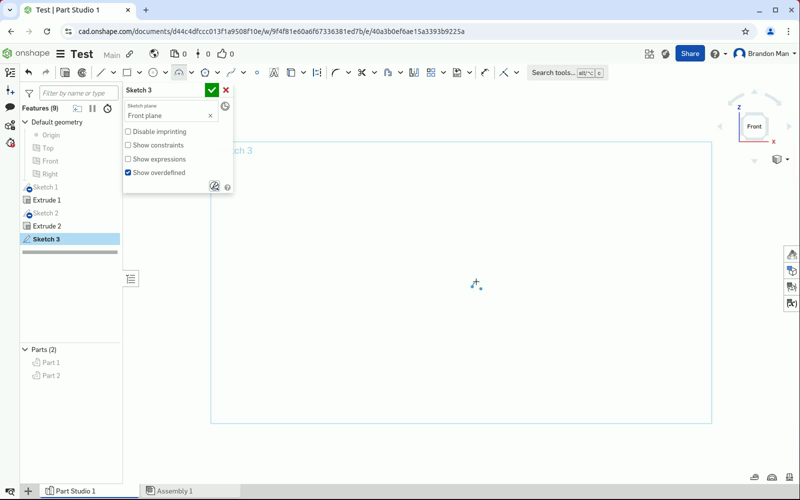
scroll(6)
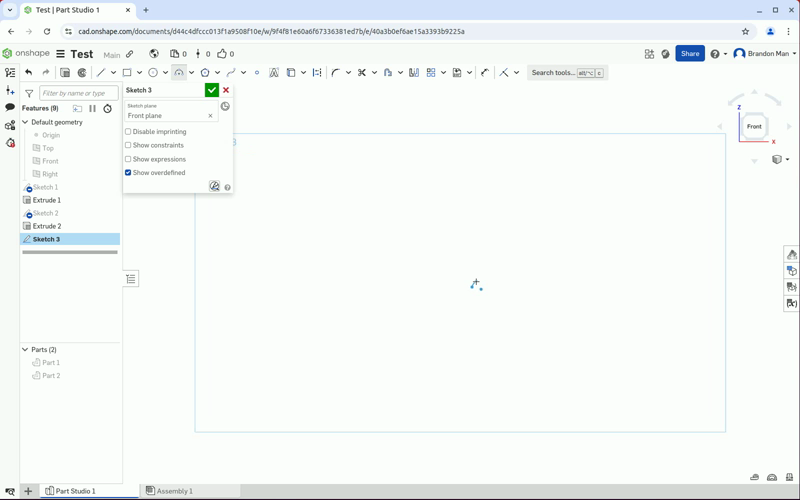
scroll(6)
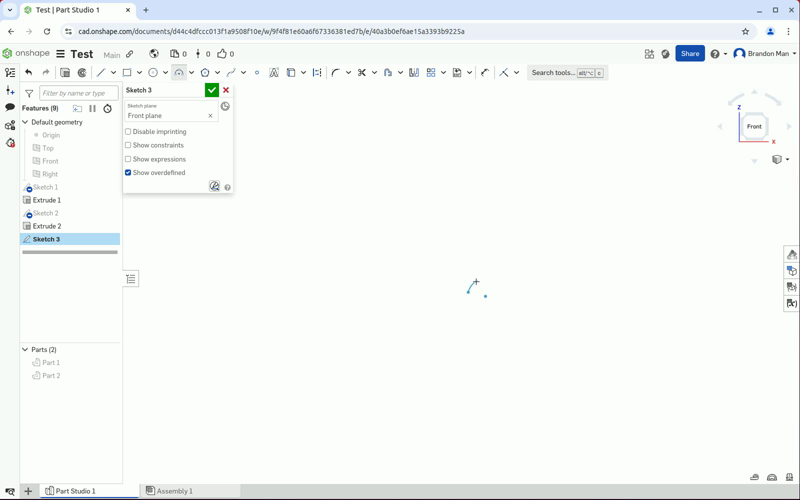
scroll(6)
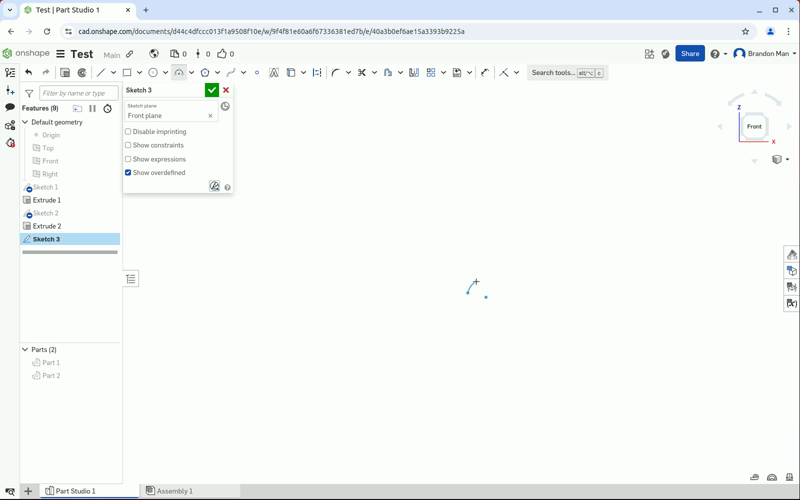
scroll(6)
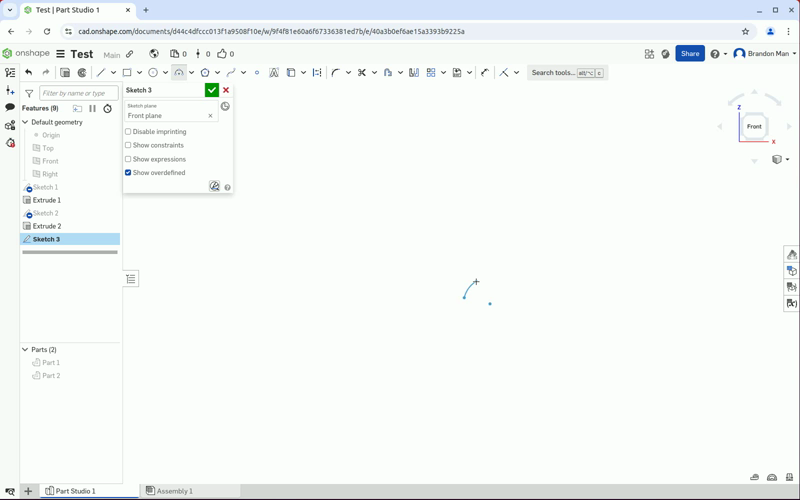
scroll(6)
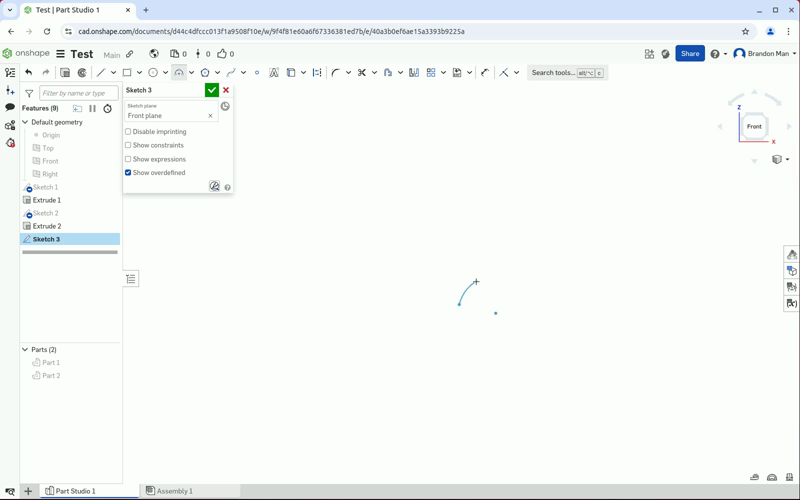
scroll(6)
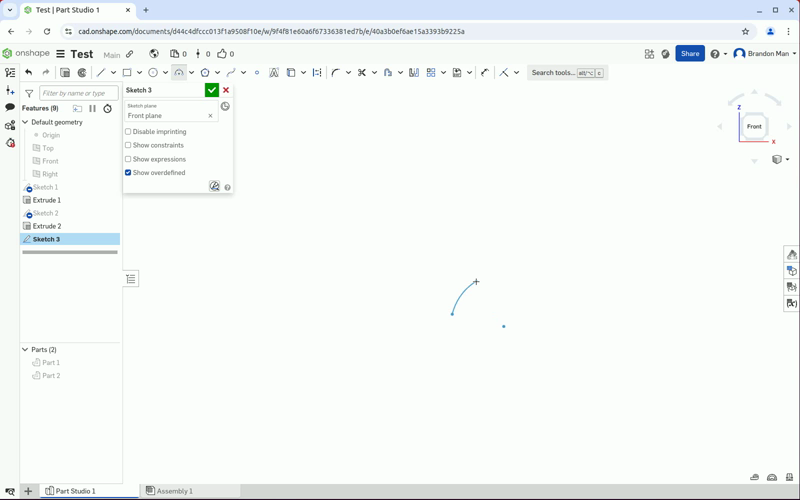
scroll(6)
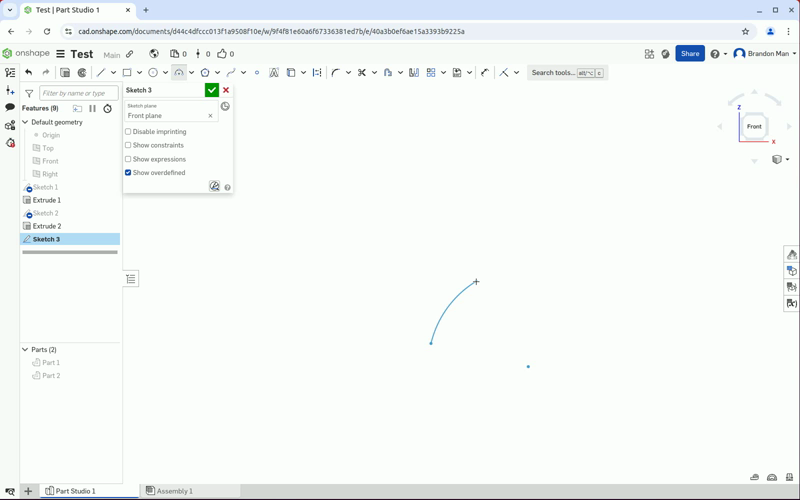
click(476, 281)
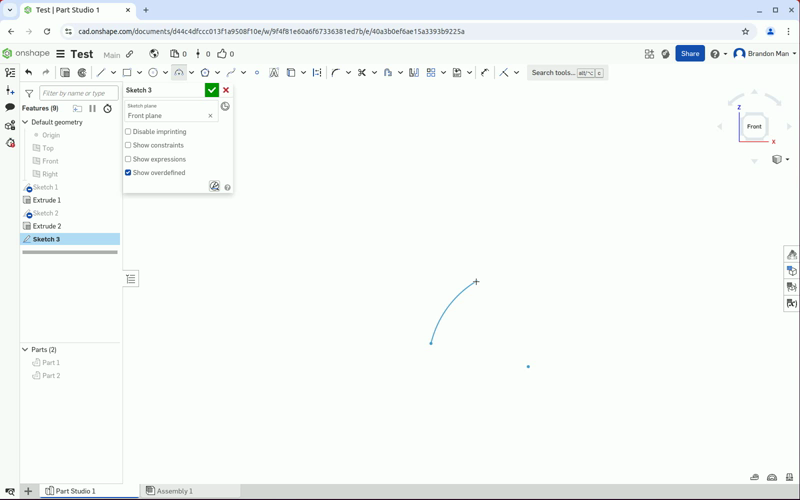
scroll(-6)
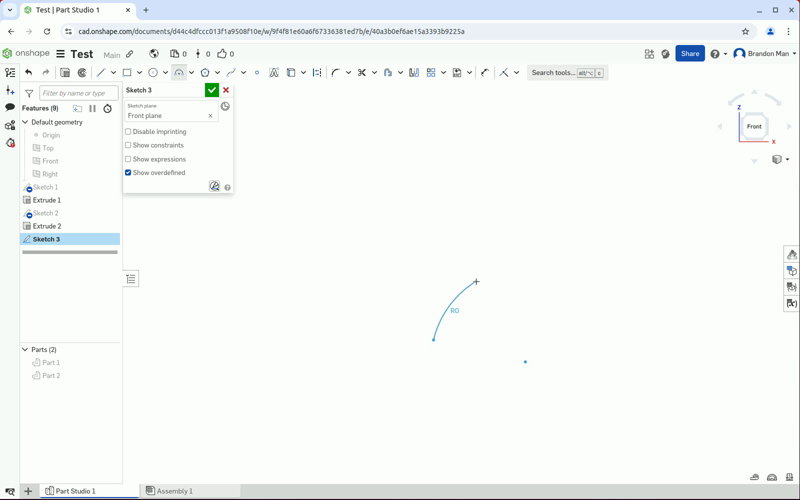
scroll(-6)
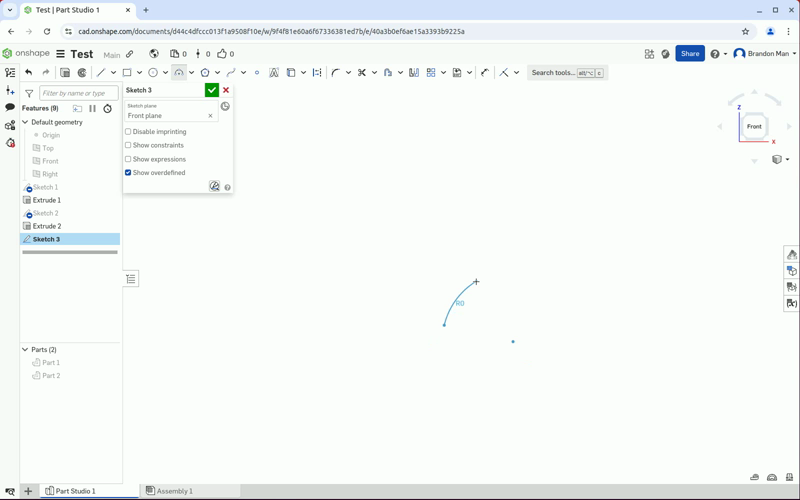
scroll(-6)
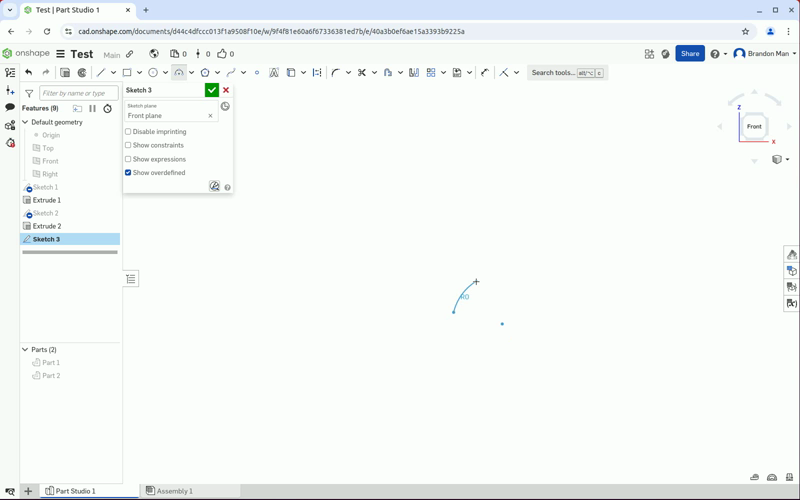
scroll(-6)
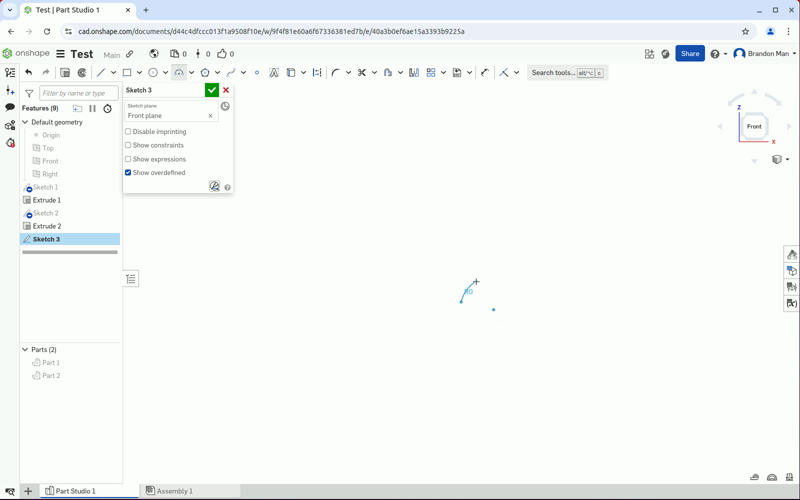
scroll(-6)
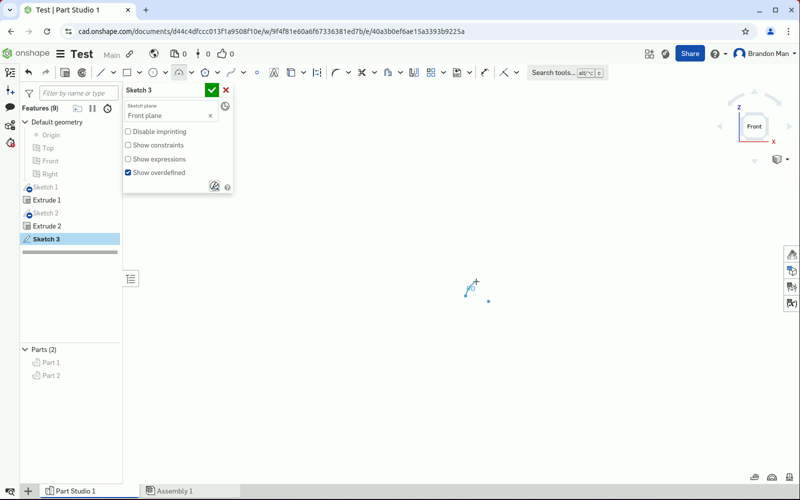
scroll(-6)
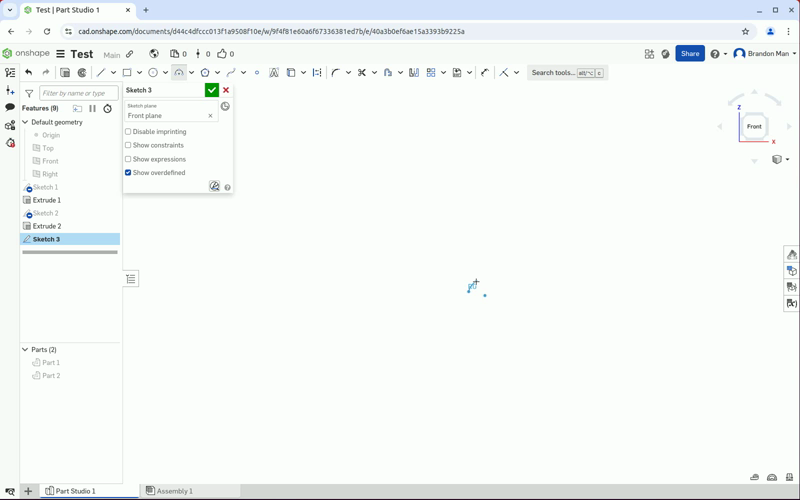
scroll(-6)
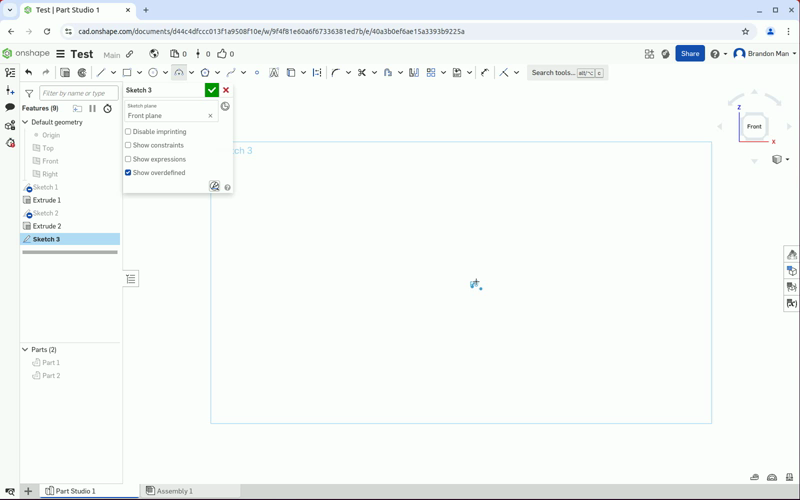
mouse_move(471, 280)
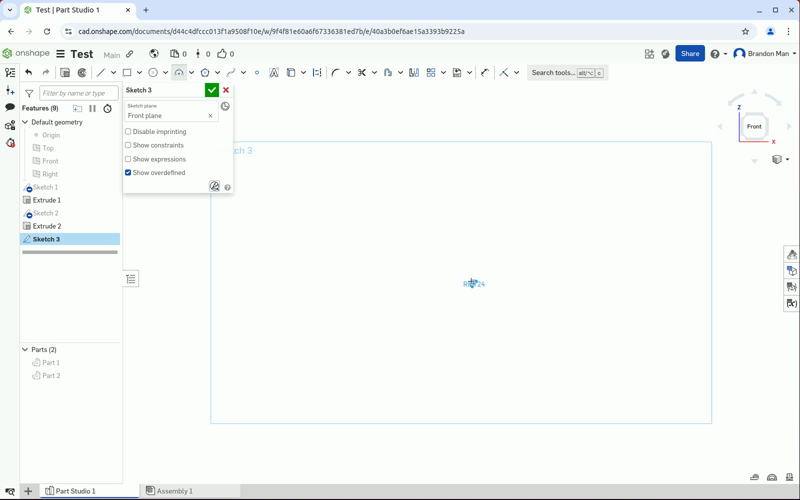
scroll(6)
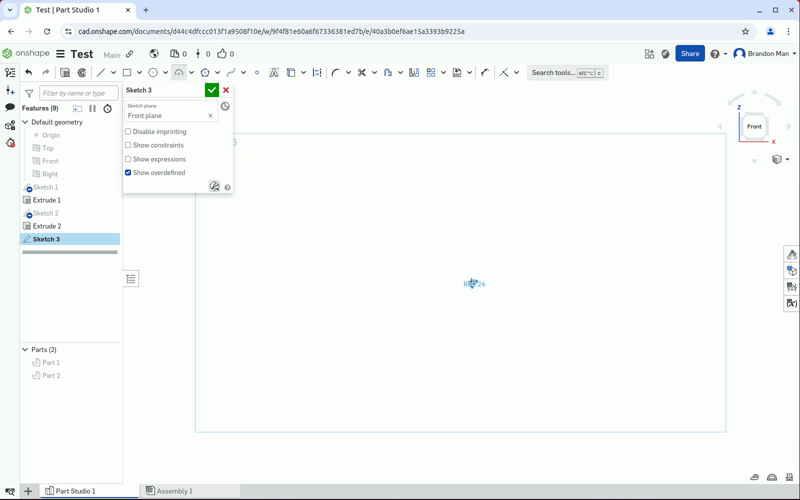
scroll(6)
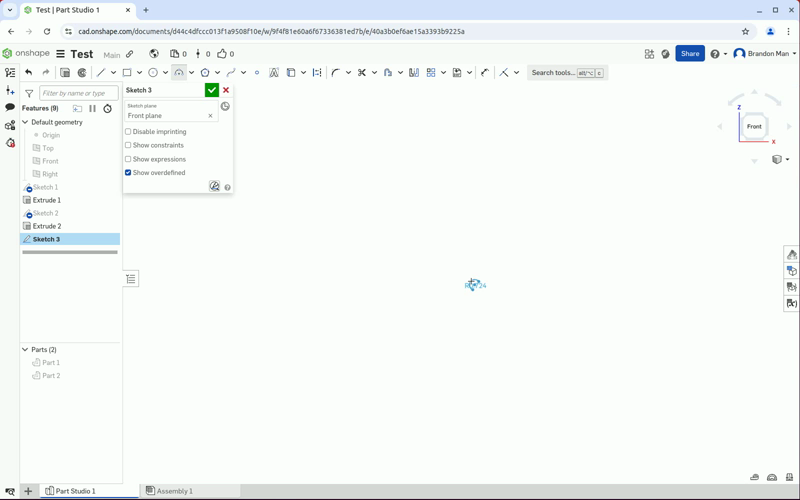
scroll(6)
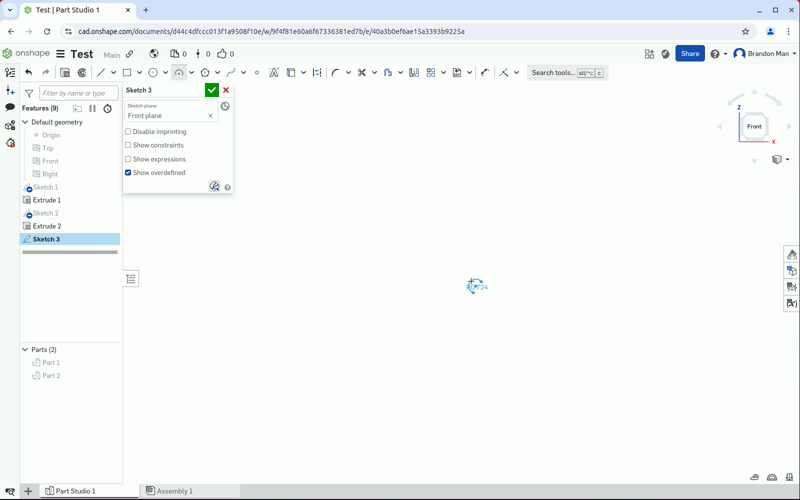
scroll(6)
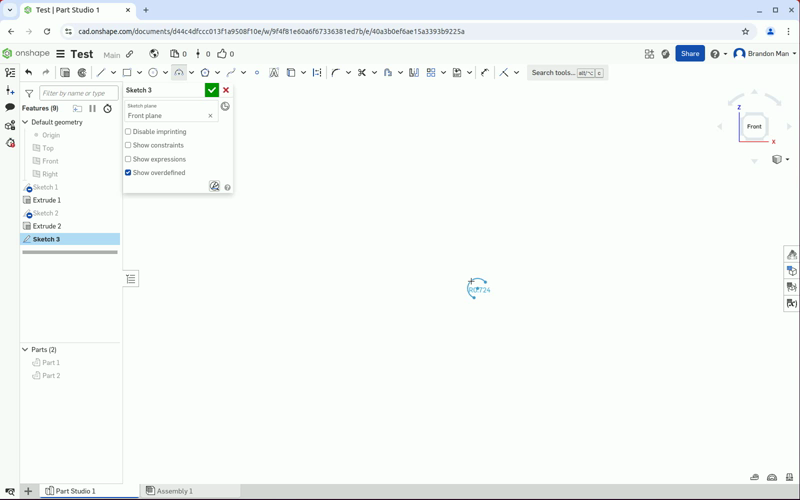
scroll(6)
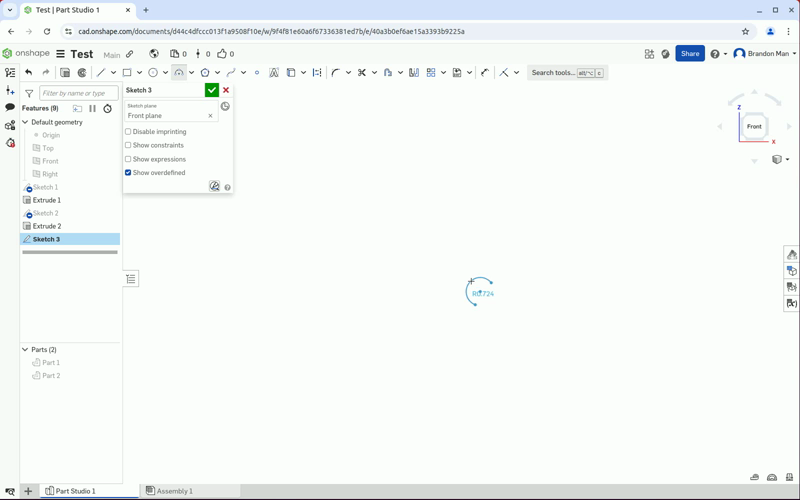
scroll(6)
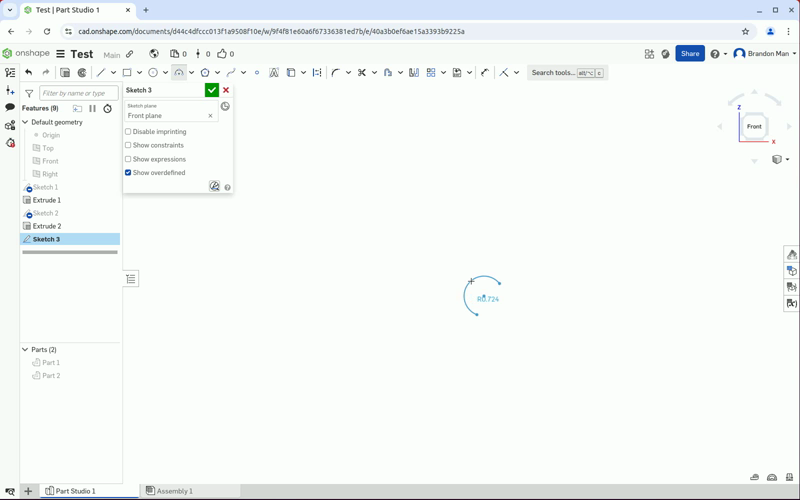
scroll(6)
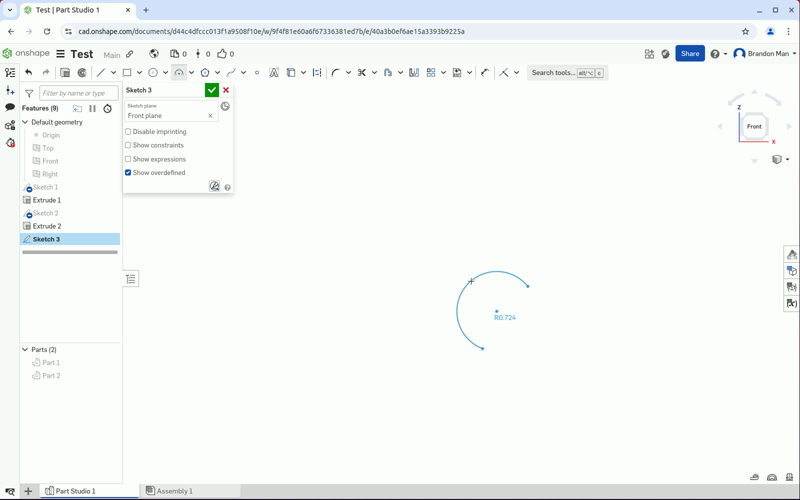
click(471, 280)
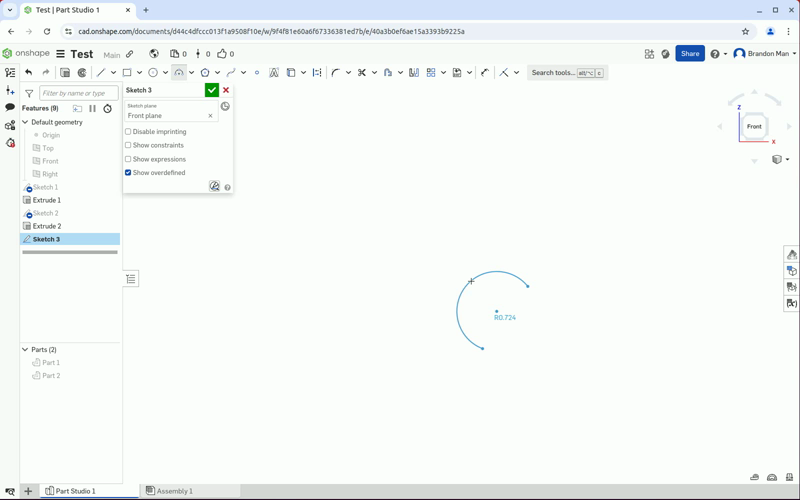
scroll(-6)
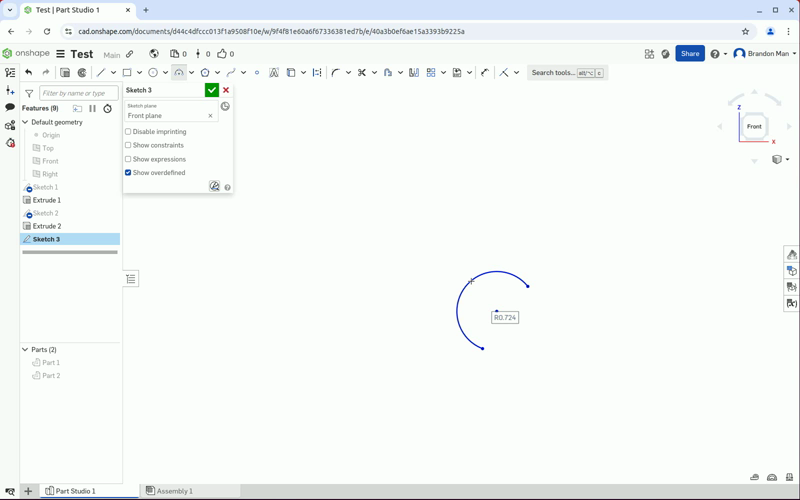
scroll(-6)
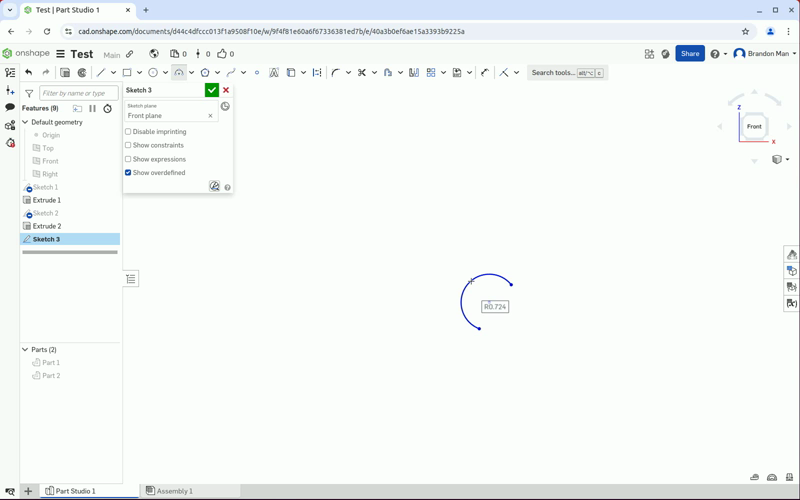
scroll(-6)
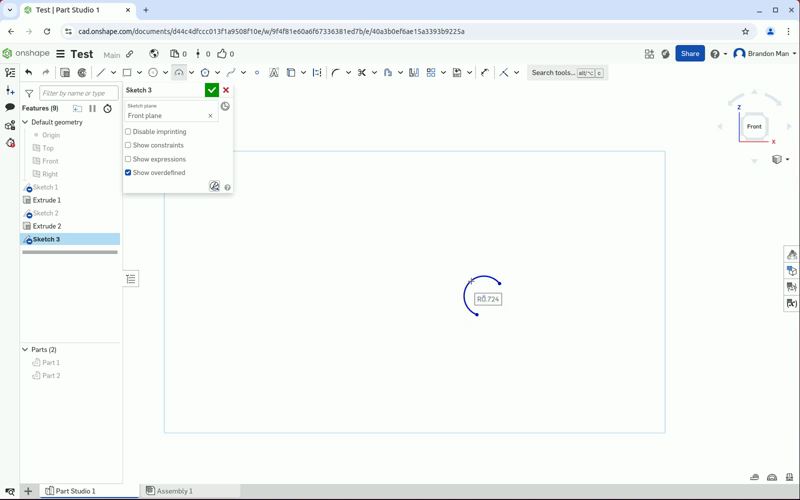
scroll(-6)
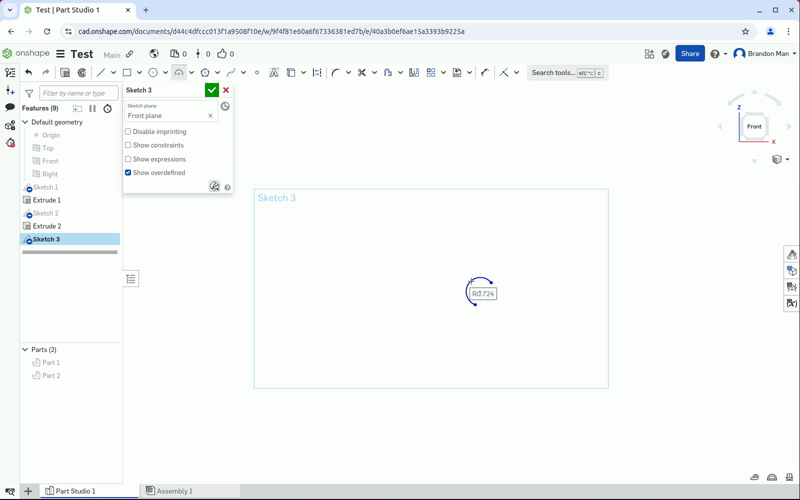
scroll(-6)
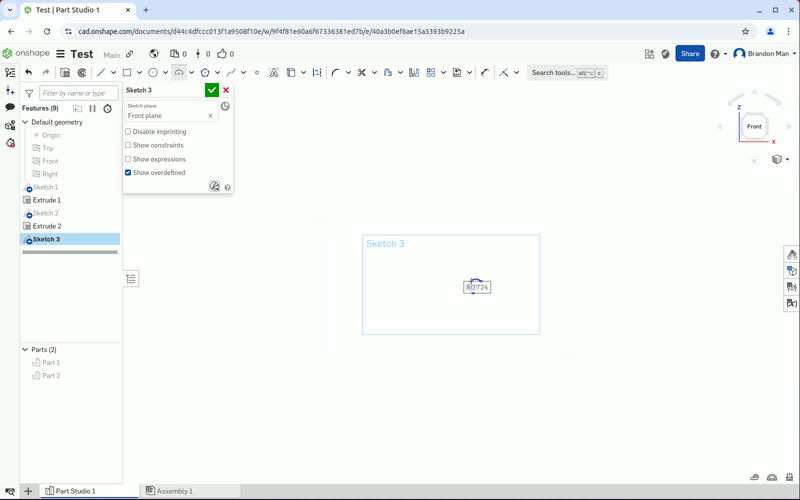
scroll(-6)
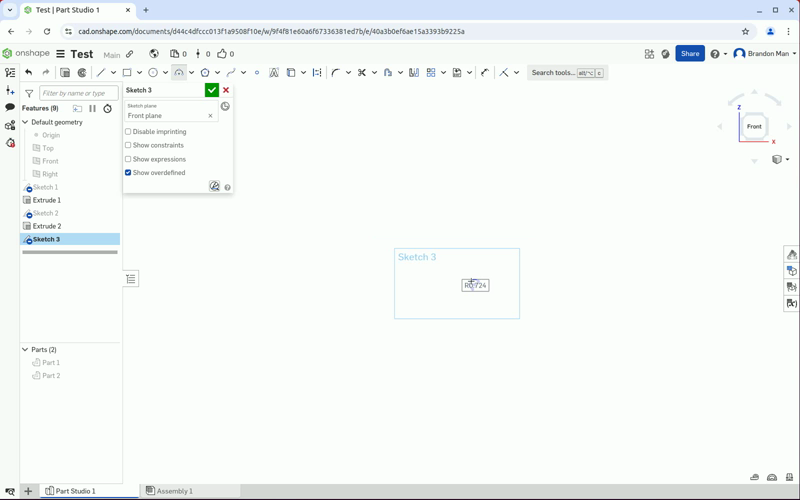
scroll(-6)
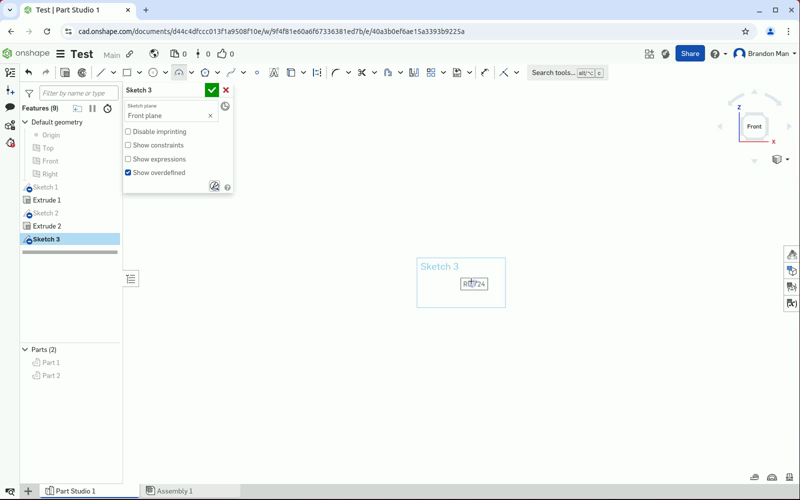
key_up(shift)
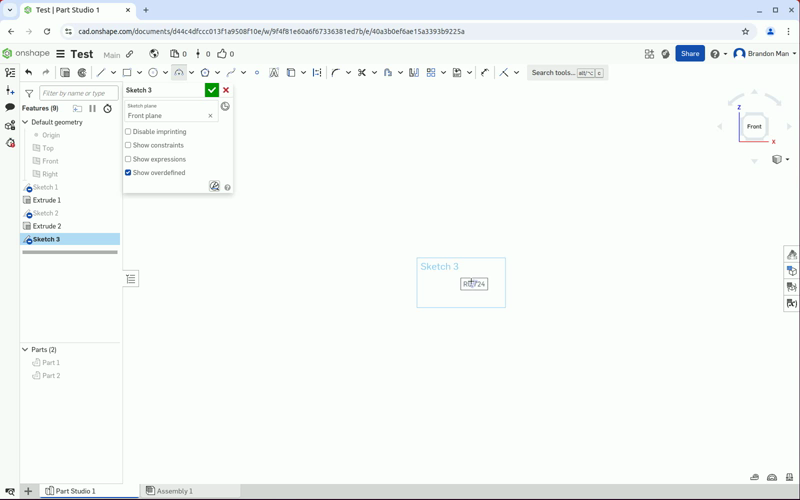
mouse_move(476, 281)
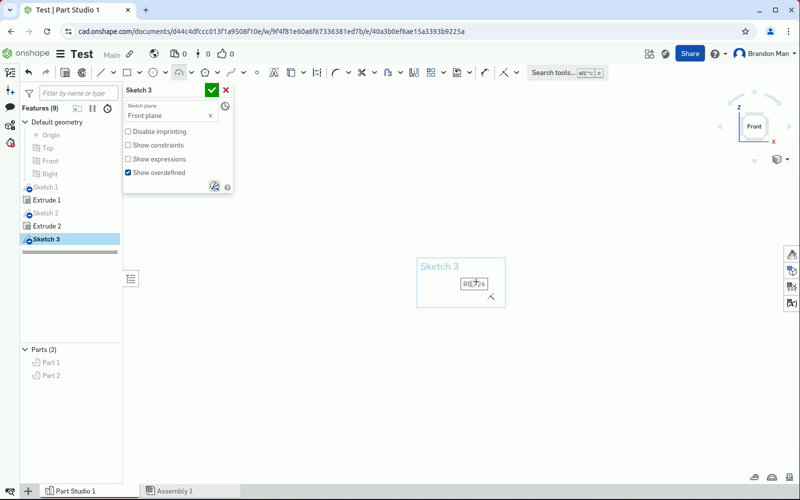
scroll(6)
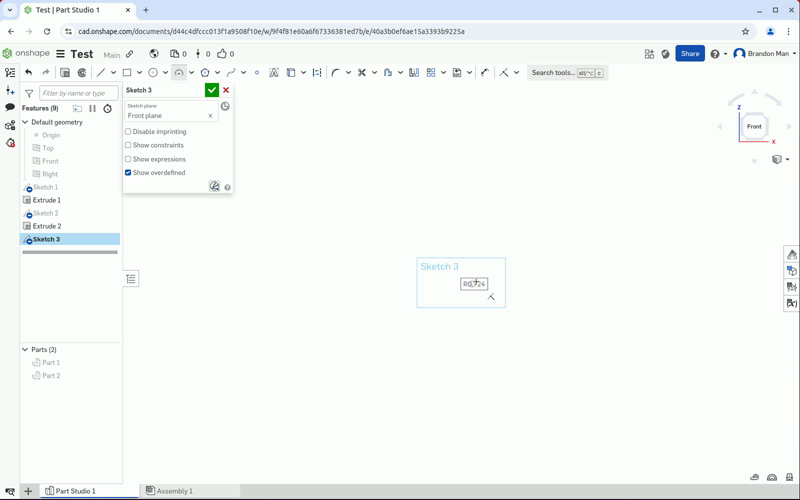
scroll(6)
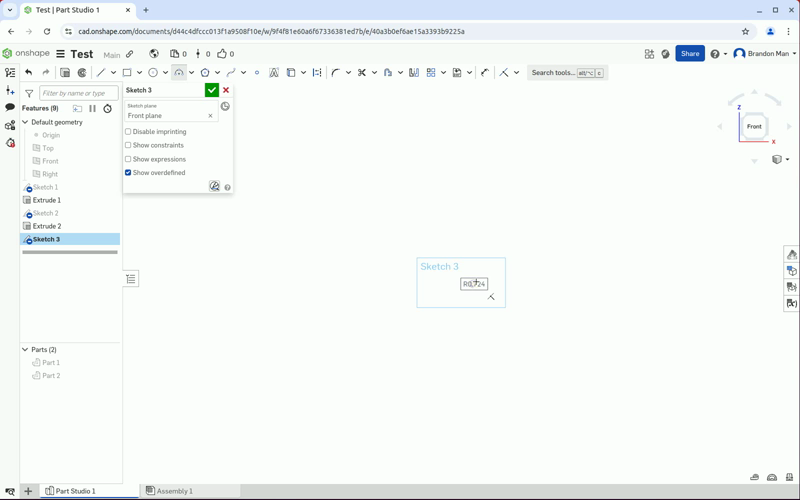
scroll(6)
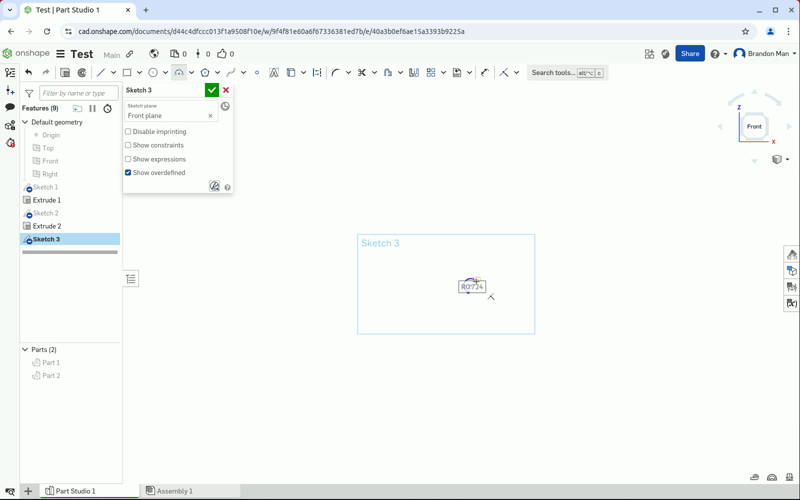
scroll(6)
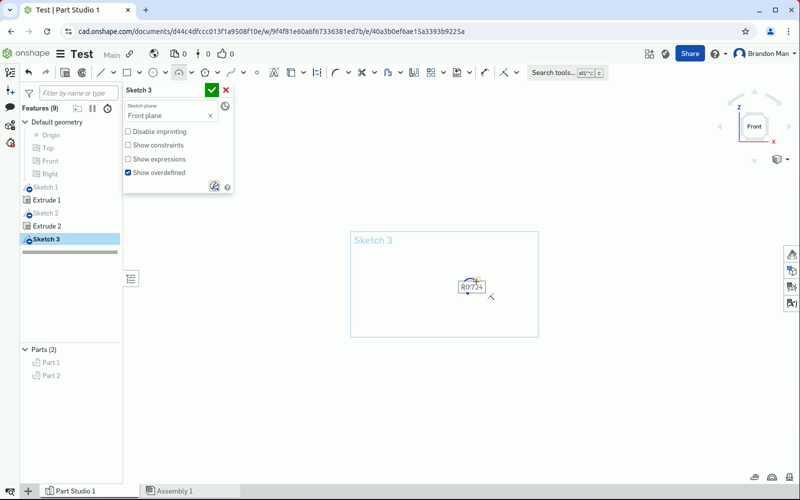
scroll(6)
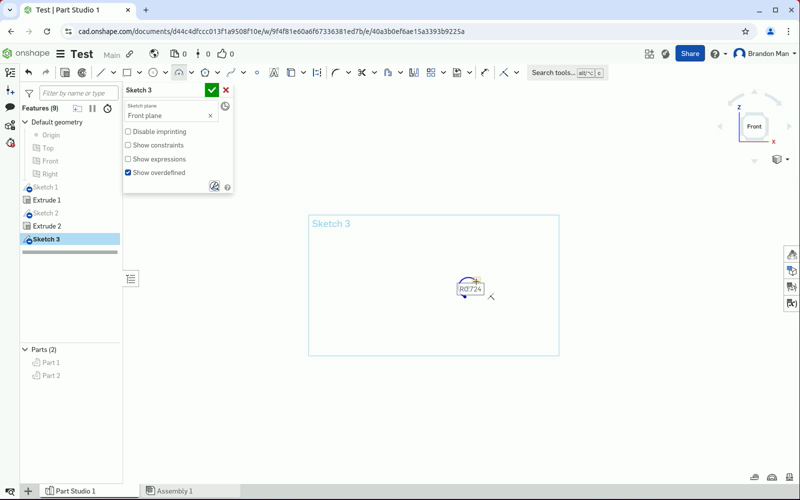
scroll(6)
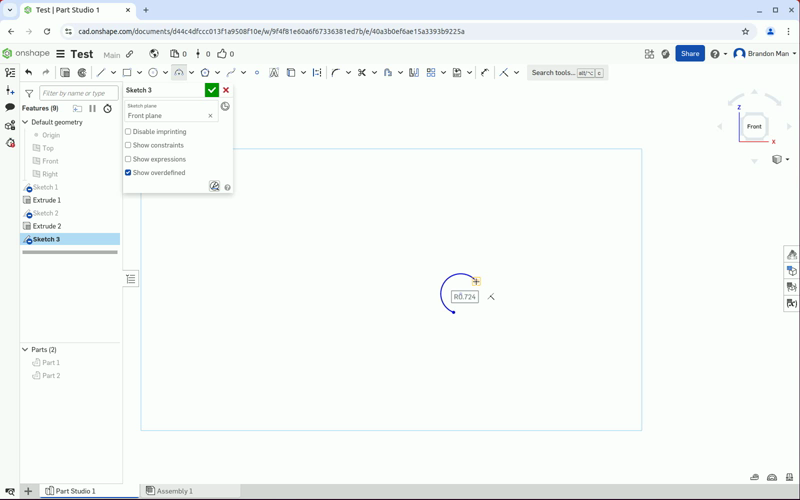
scroll(6)
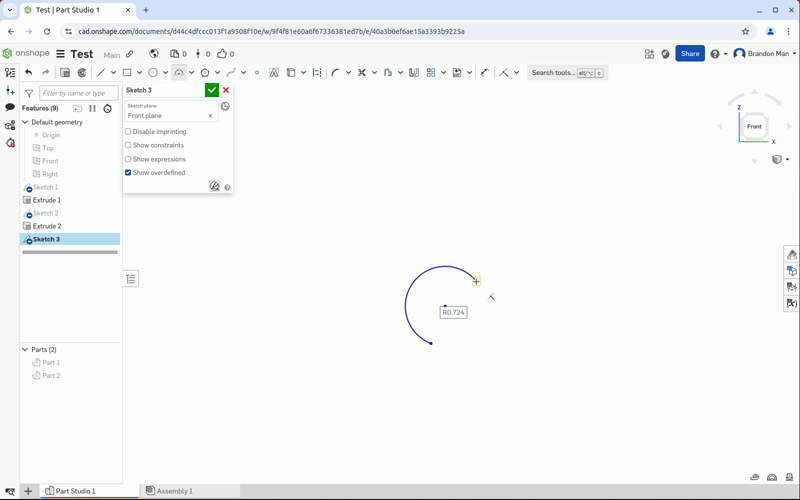
click(476, 281)
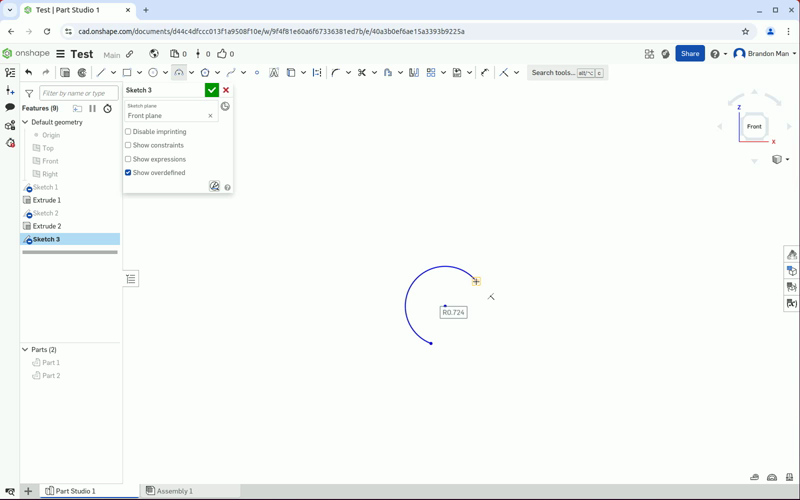
scroll(-6)
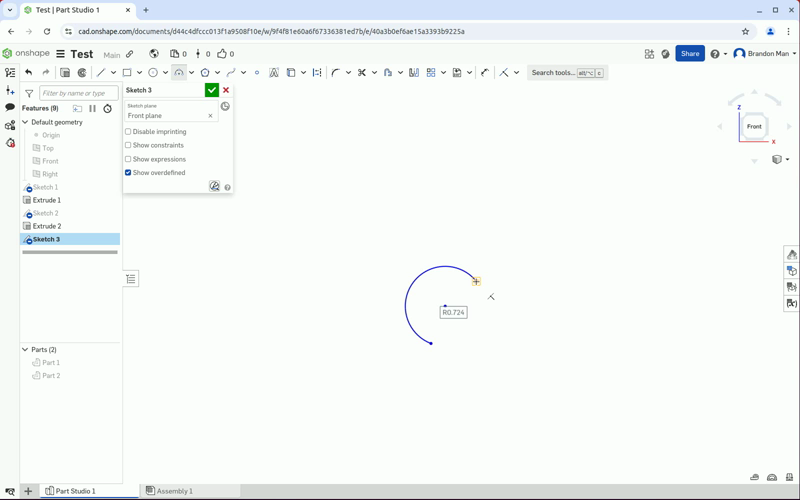
scroll(-6)
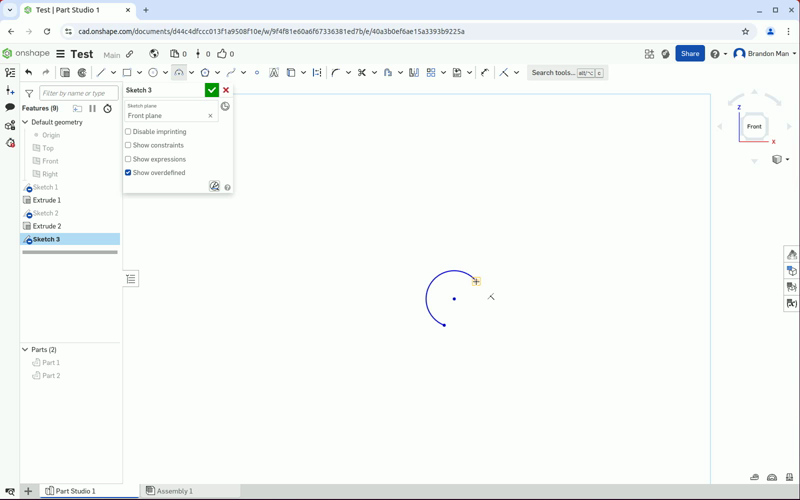
scroll(-6)
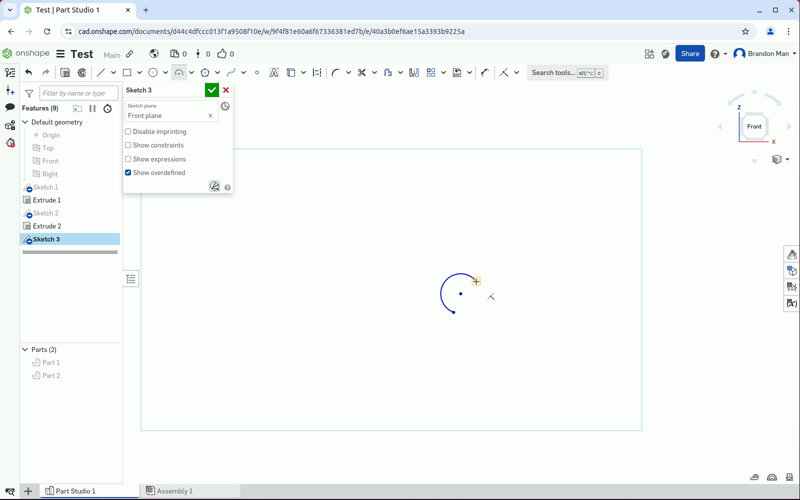
scroll(-6)
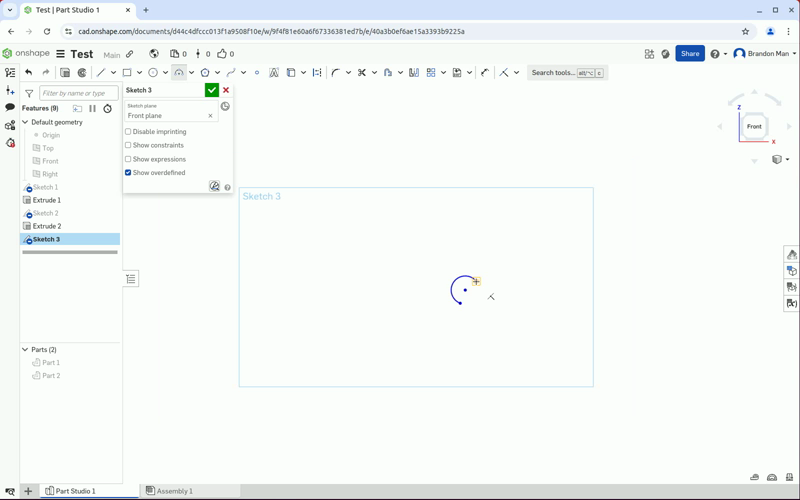
scroll(-6)
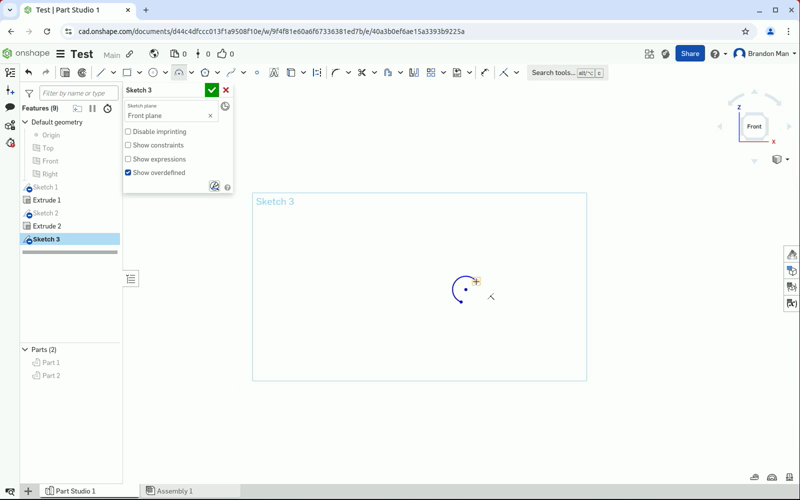
scroll(-6)
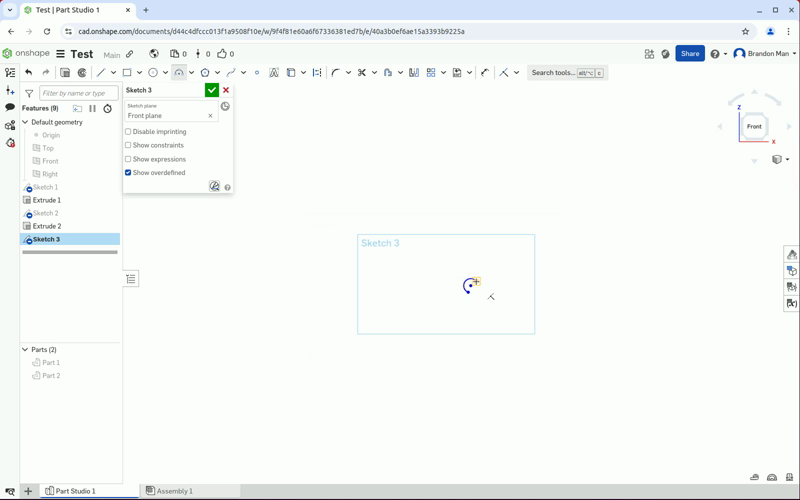
scroll(-6)
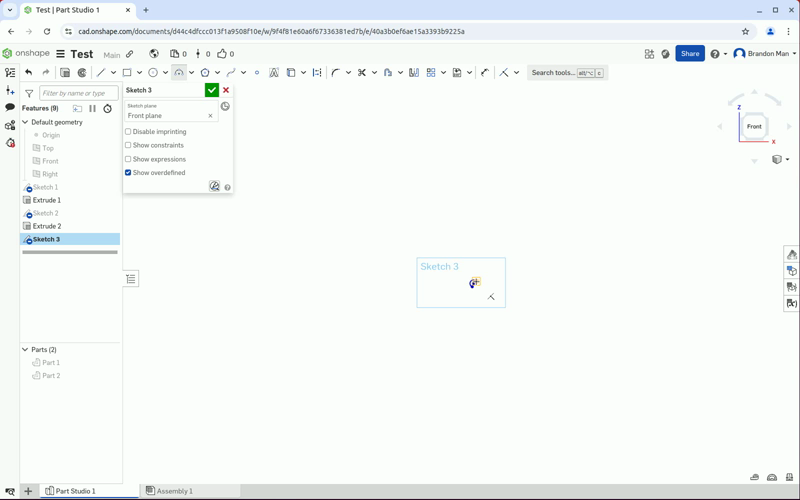
mouse_move(472, 286)
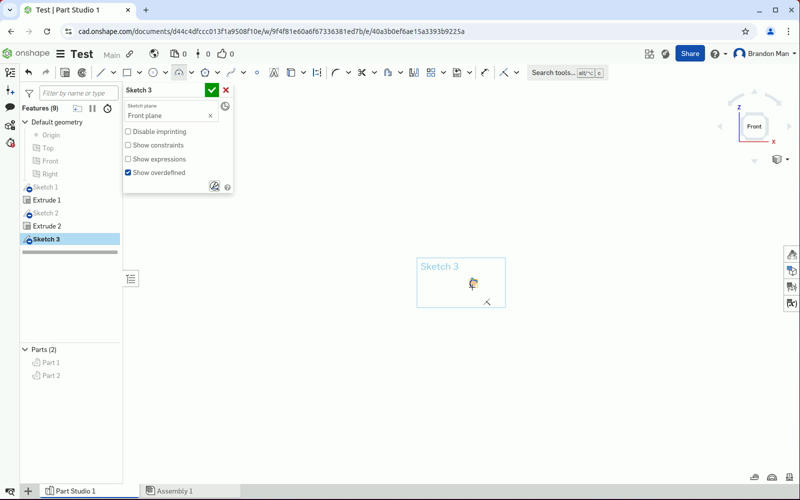
scroll(6)
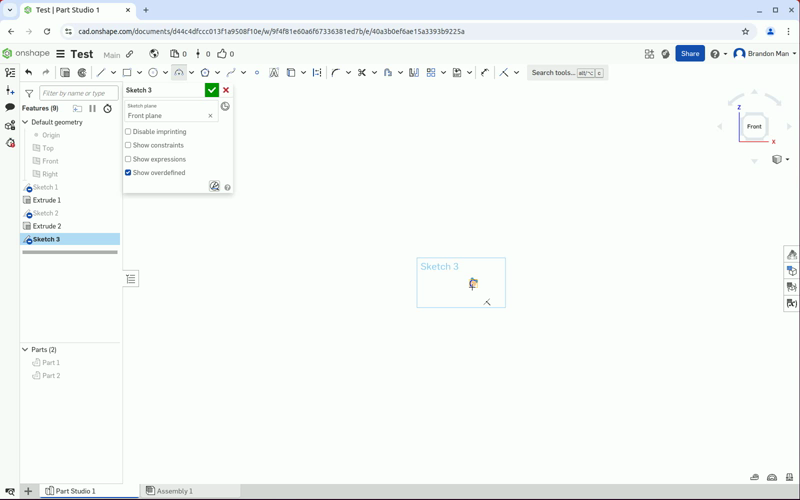
scroll(6)
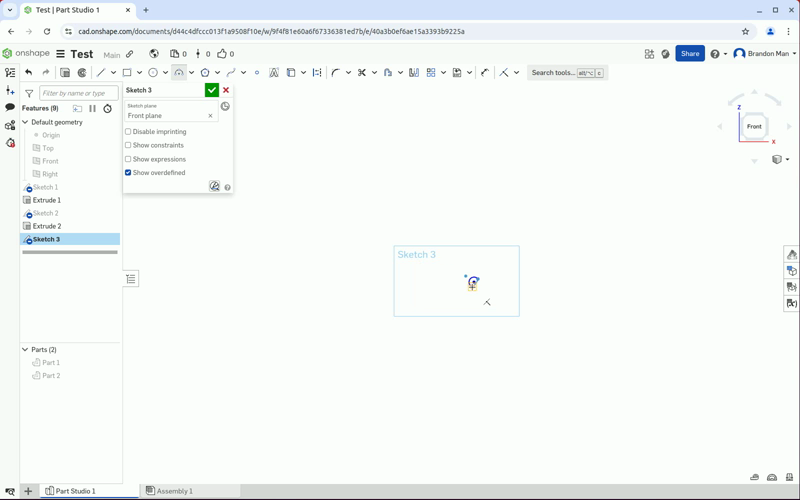
scroll(6)
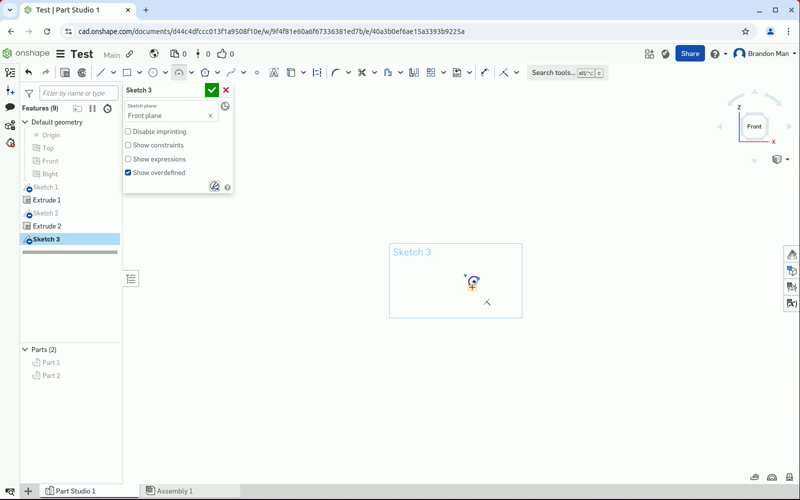
scroll(6)
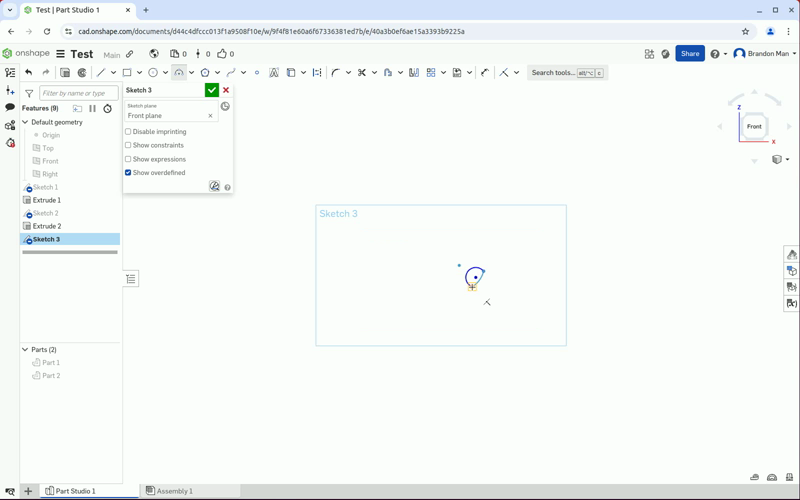
scroll(6)
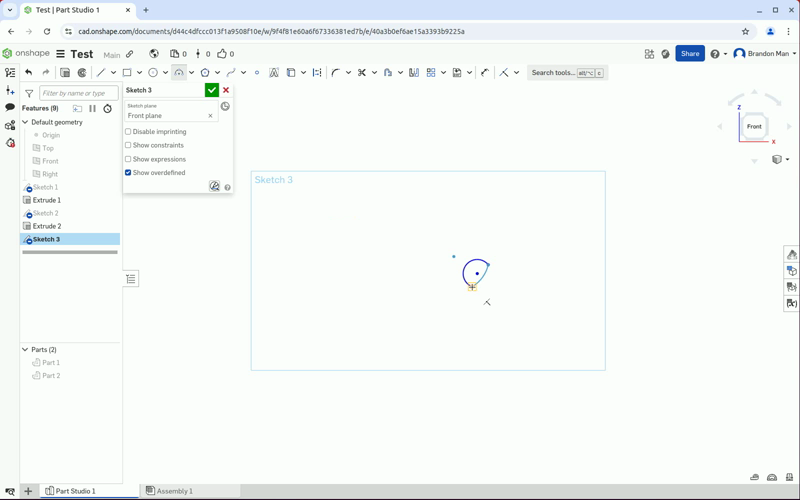
scroll(6)
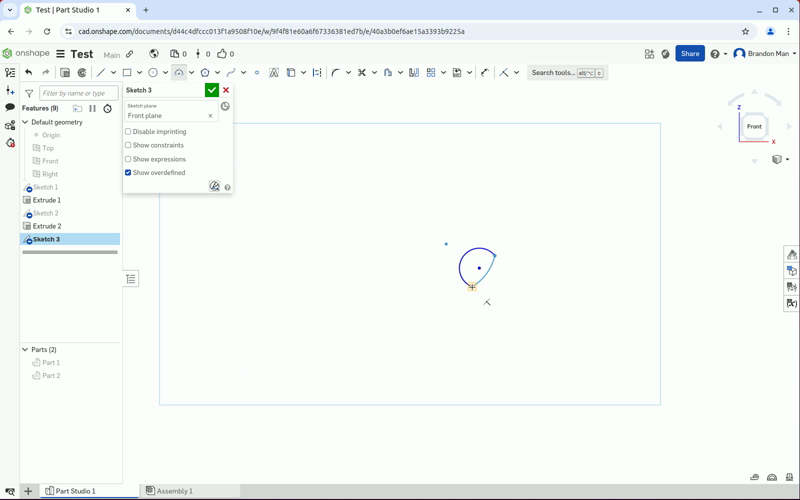
scroll(6)
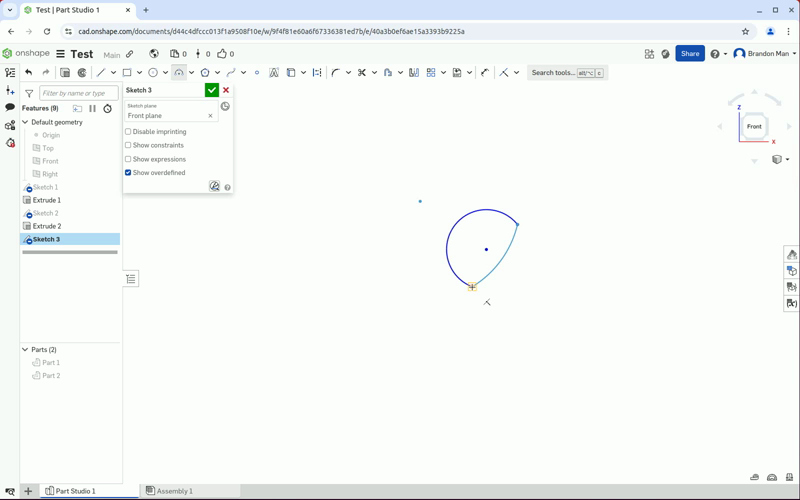
click(472, 286)
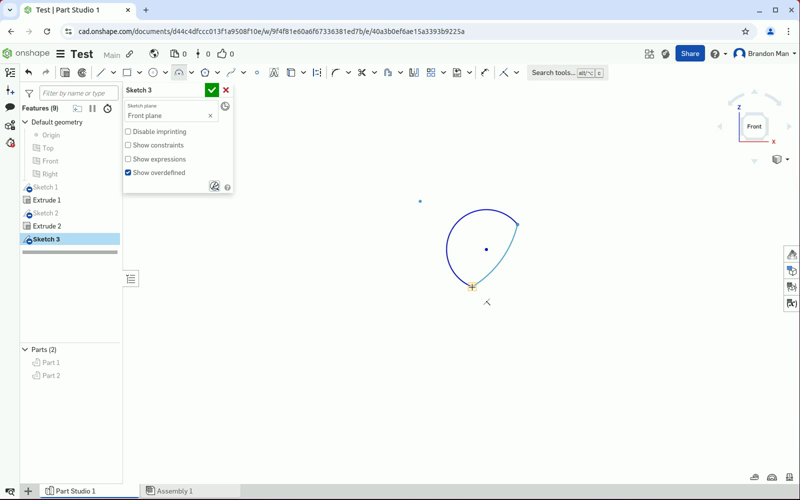
scroll(-6)
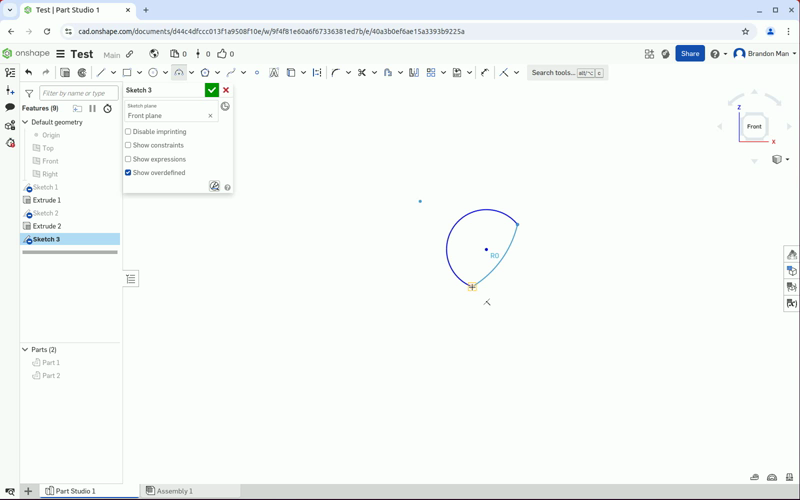
scroll(-6)
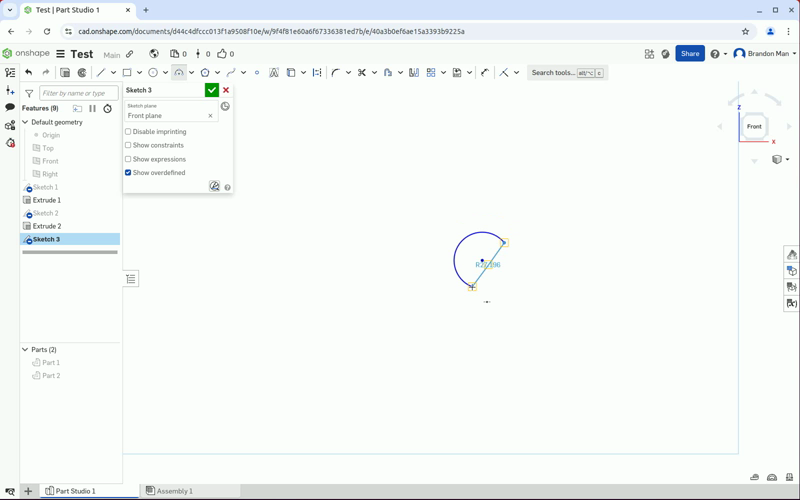
scroll(-6)
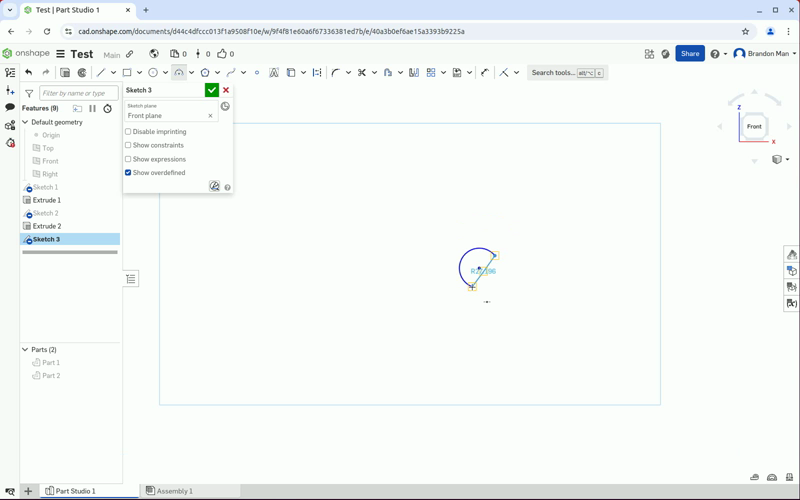
scroll(-6)
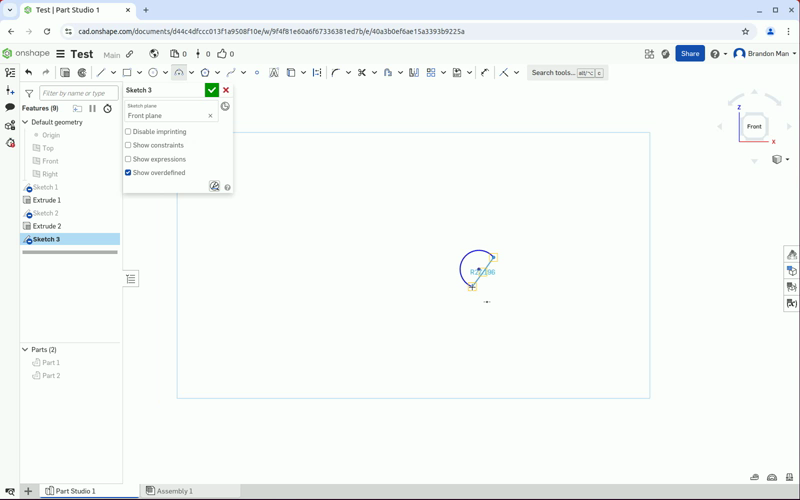
scroll(-6)
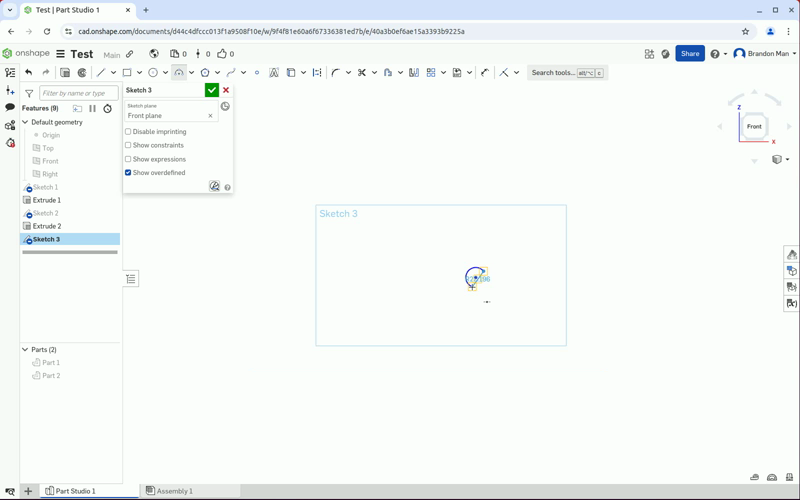
scroll(-6)
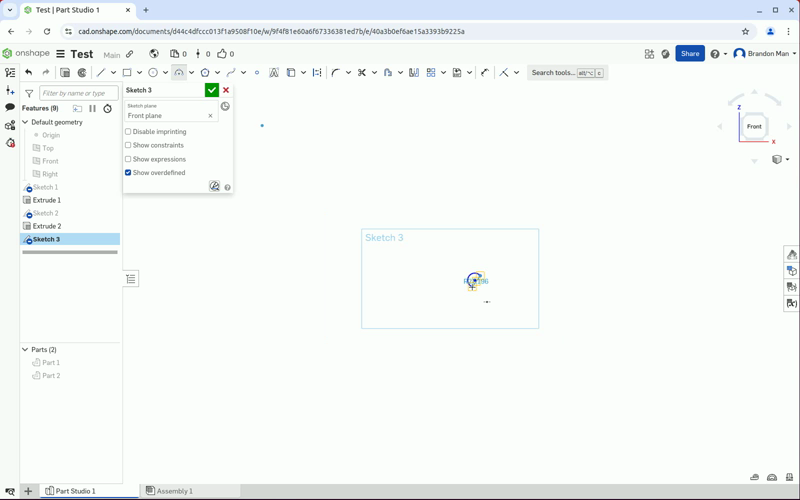
scroll(-6)
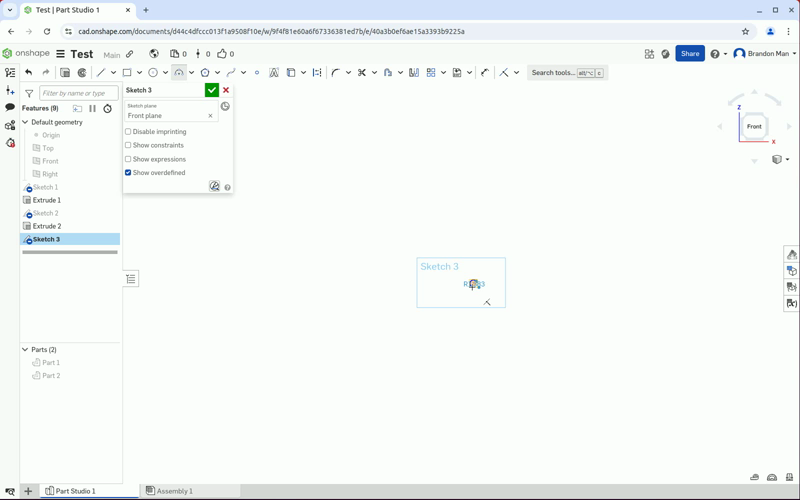
key_down(shift)
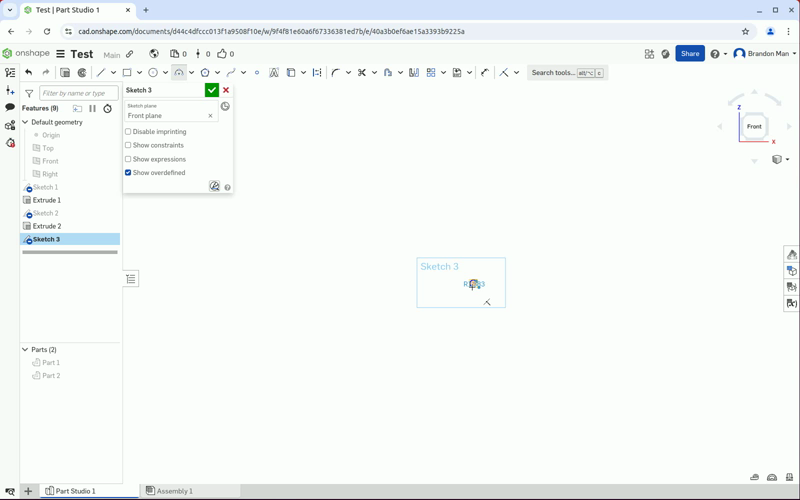
mouse_move(412, 239)
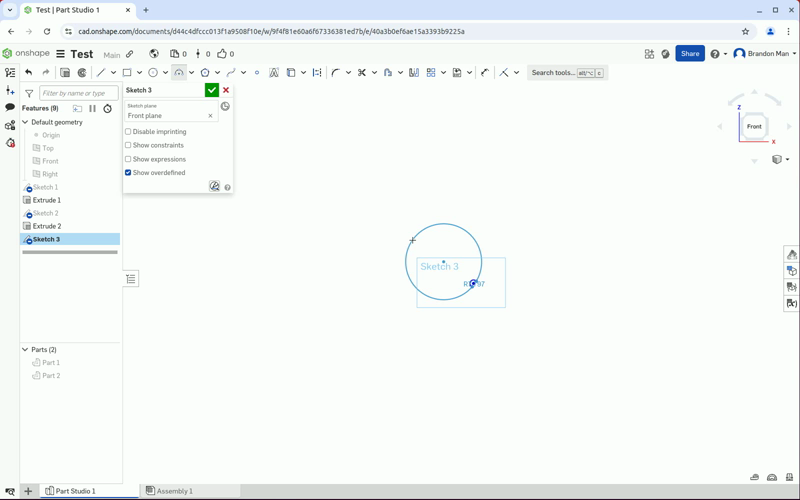
scroll(6)
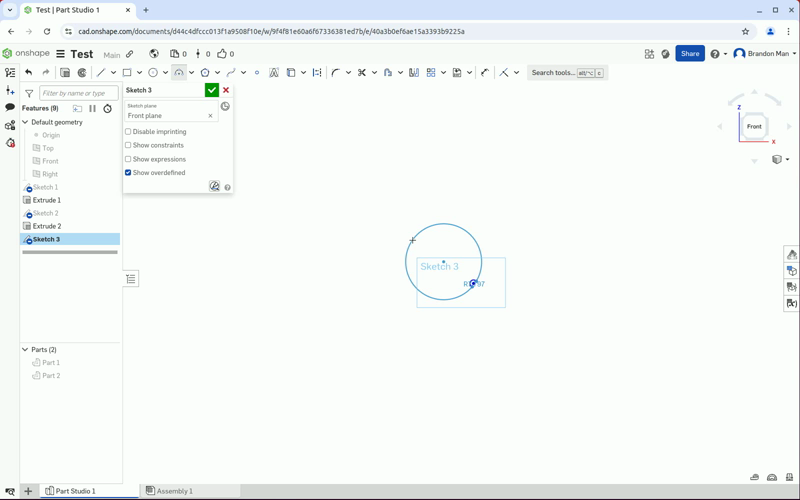
scroll(6)
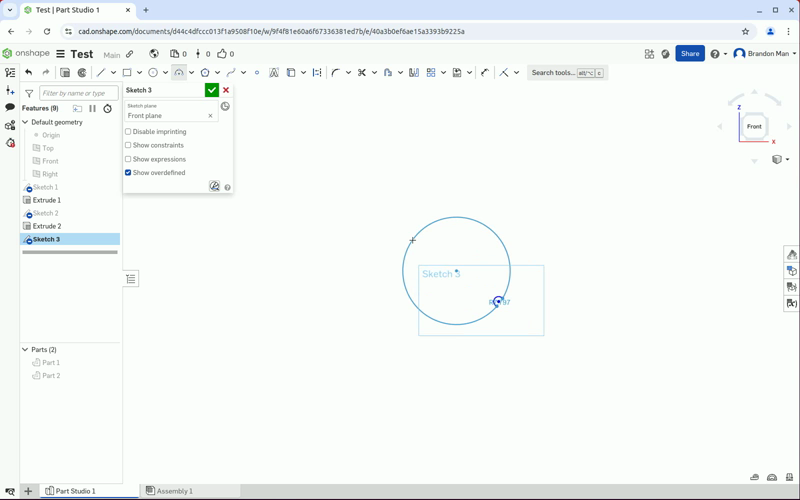
scroll(6)
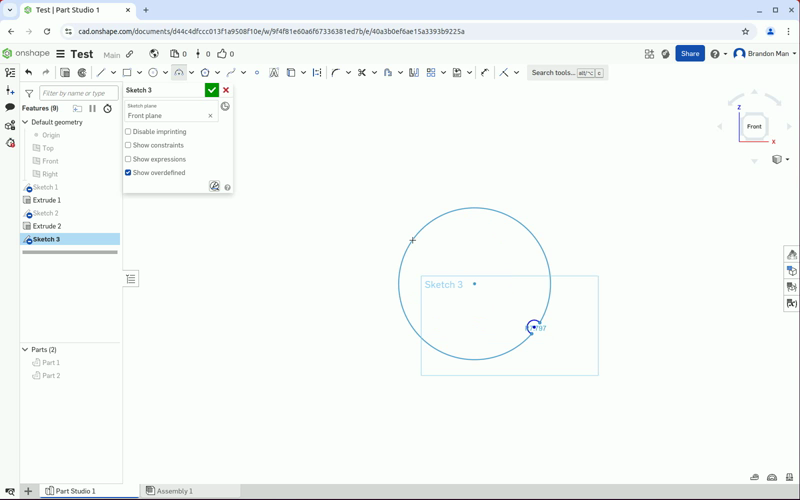
scroll(6)
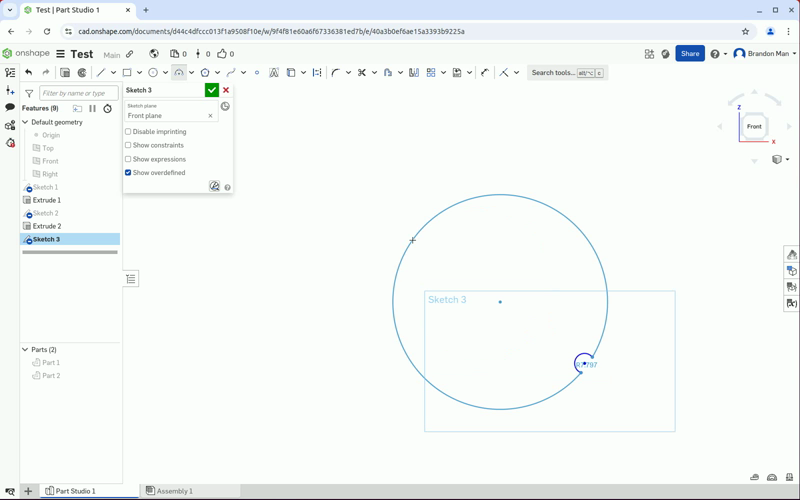
scroll(6)
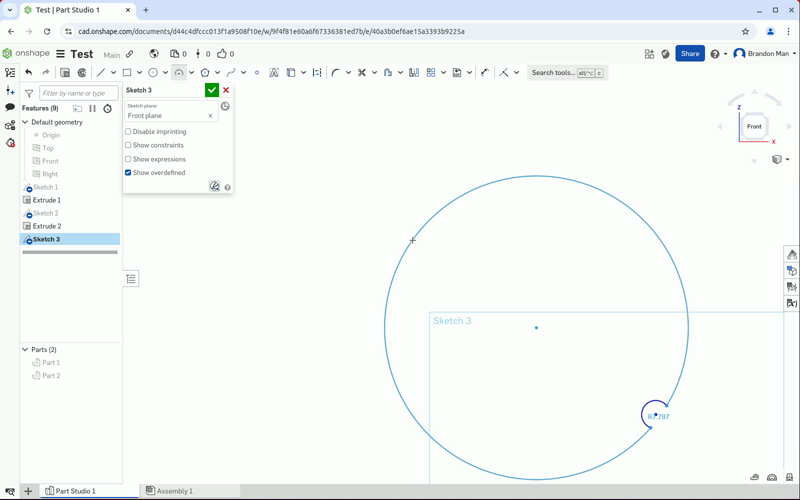
scroll(6)
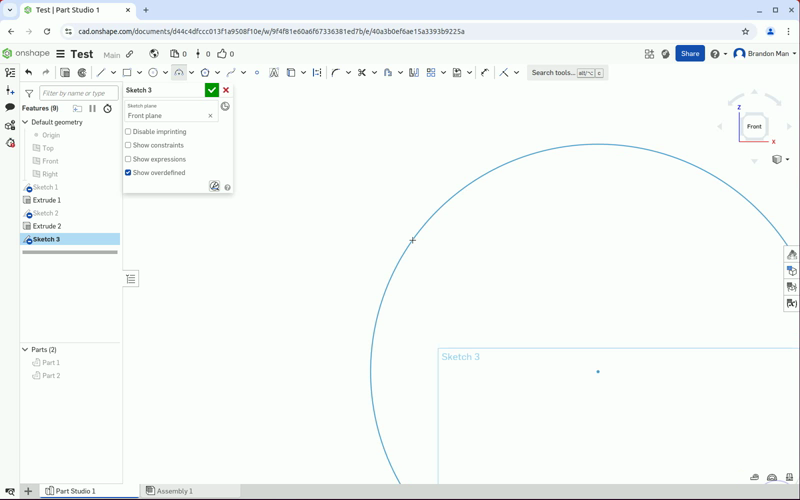
scroll(6)
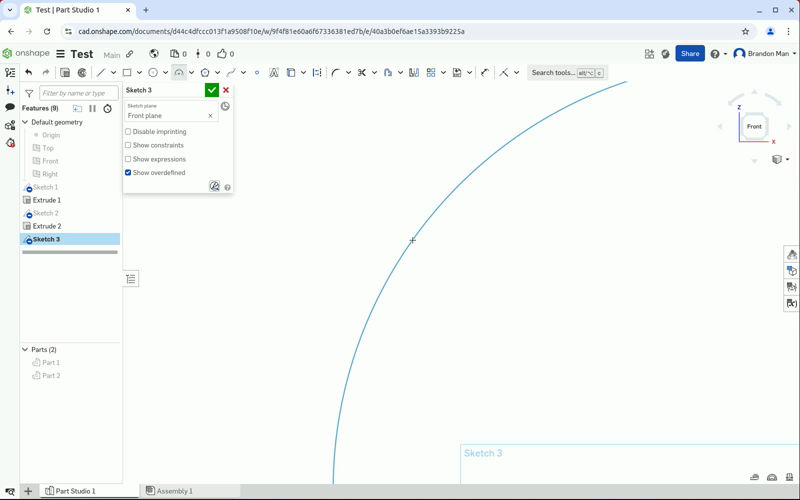
click(412, 239)
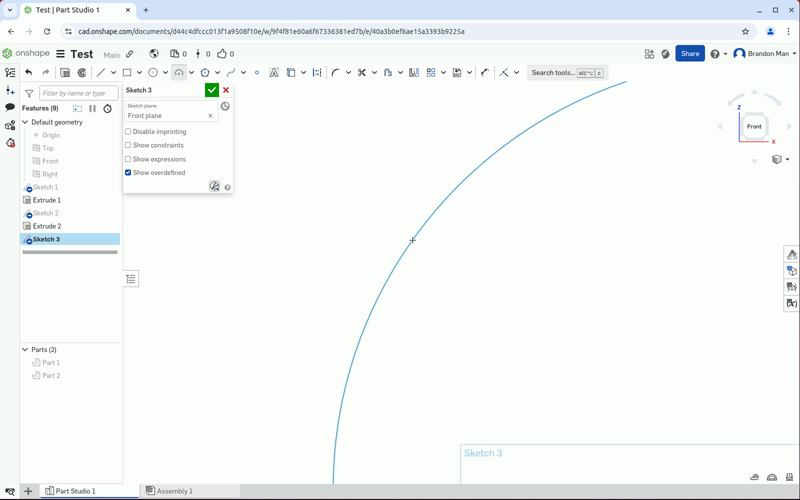
scroll(-6)
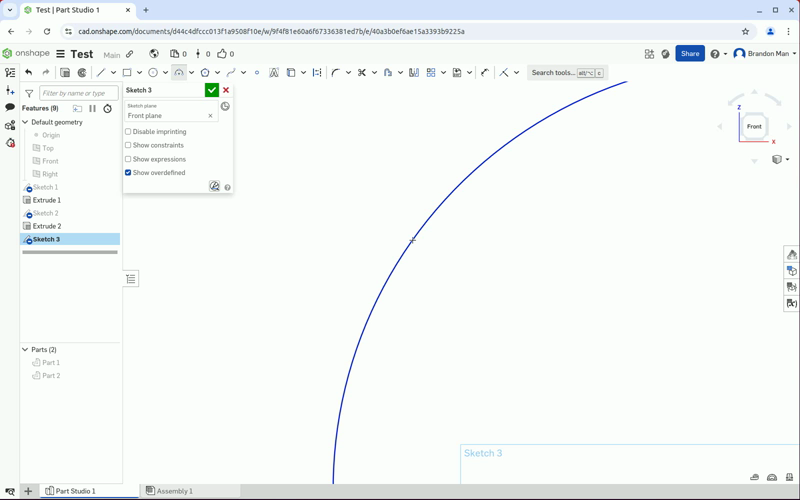
scroll(-6)
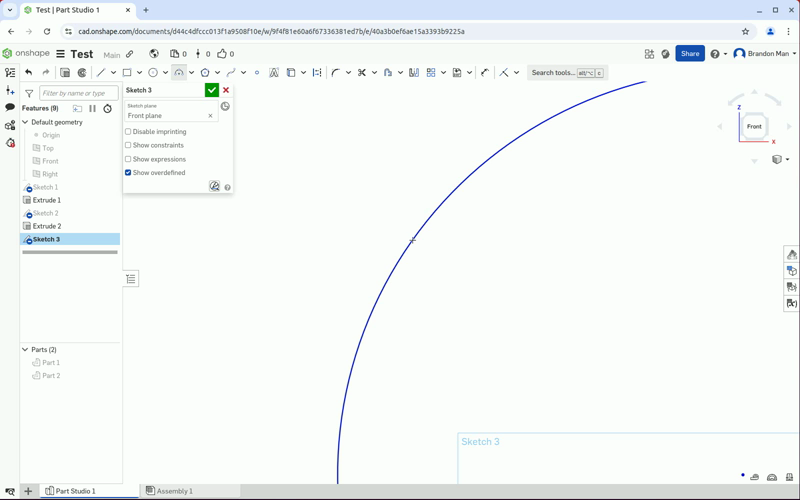
scroll(-6)
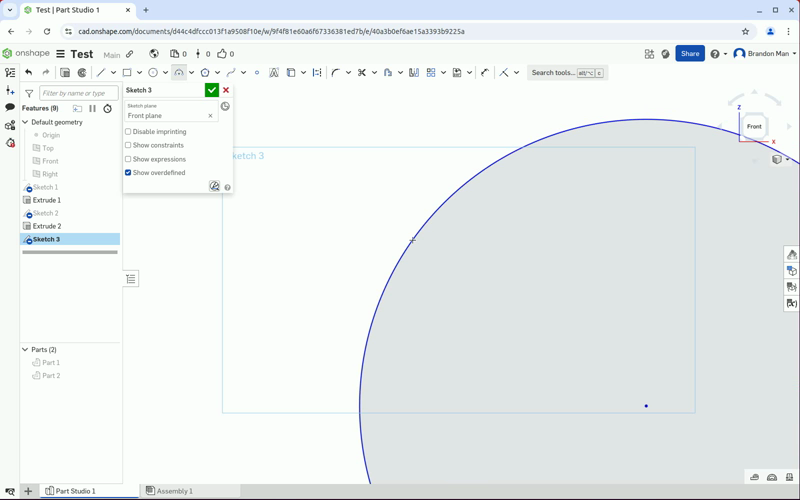
scroll(-6)
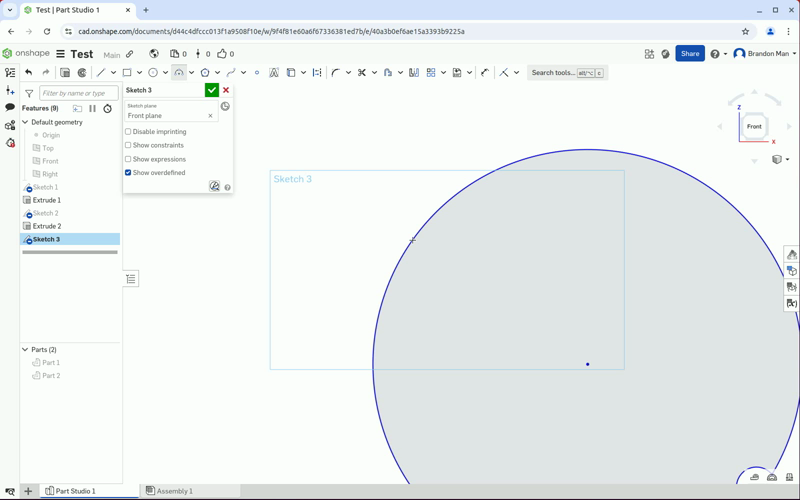
scroll(-6)
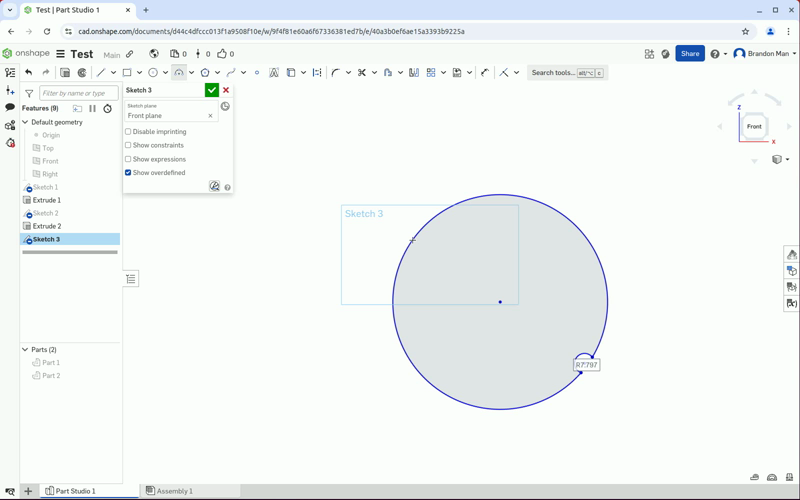
scroll(-6)
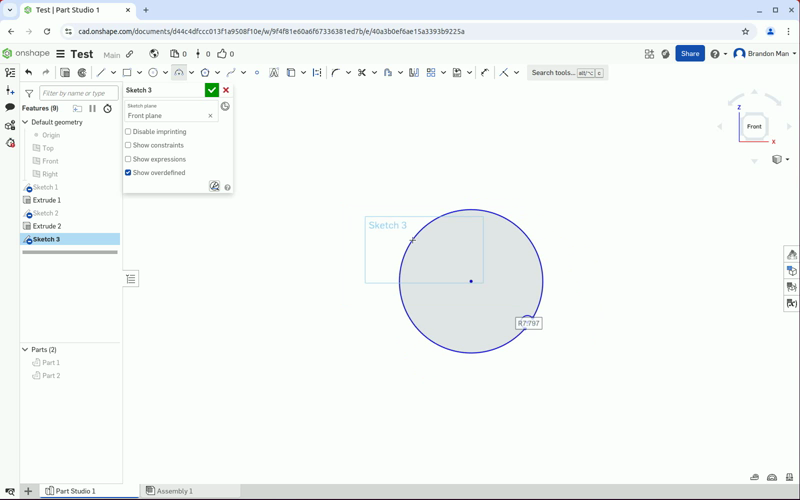
scroll(-6)
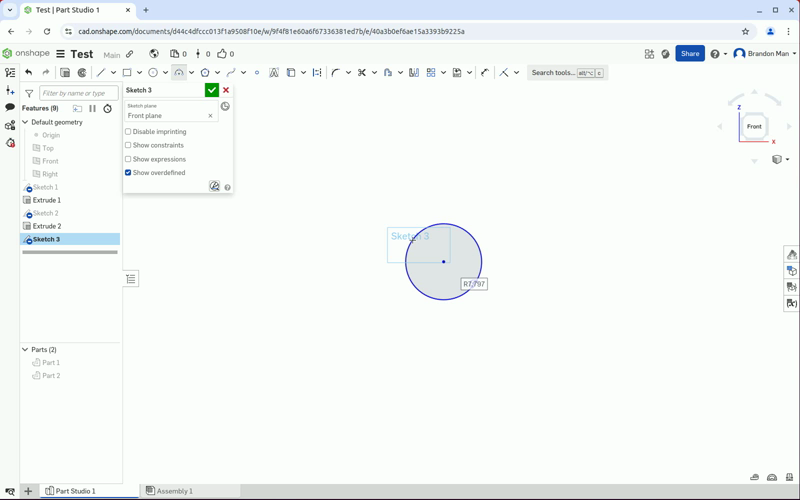
key_up(shift)
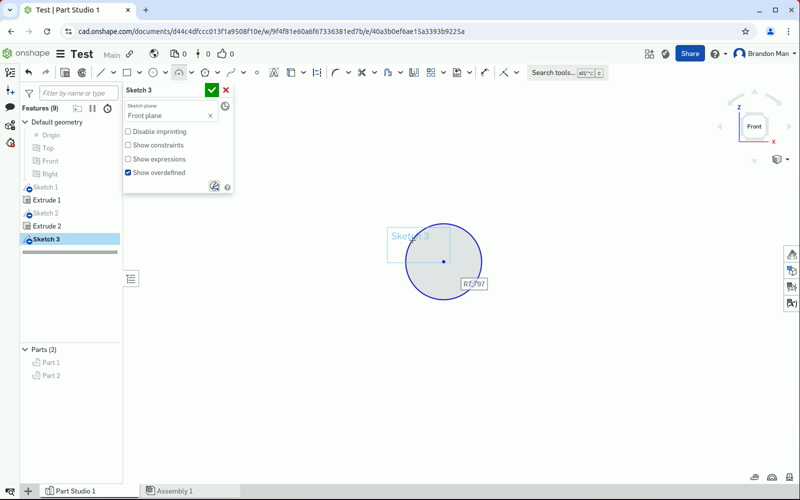
key(esc)
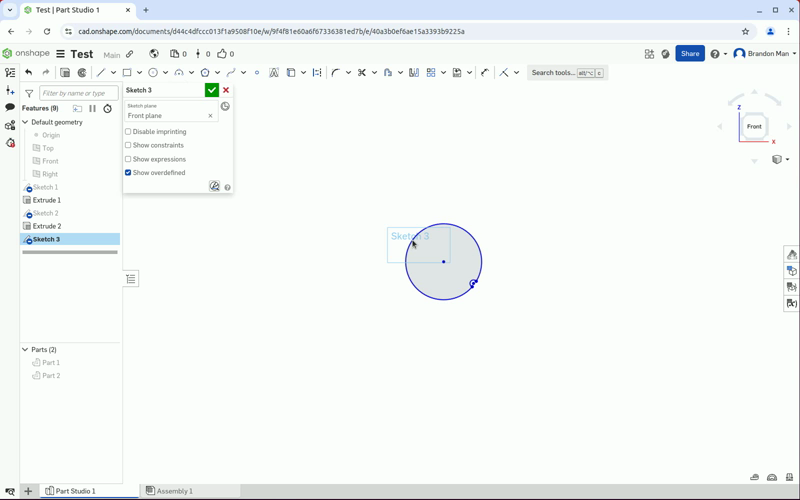
key(c)
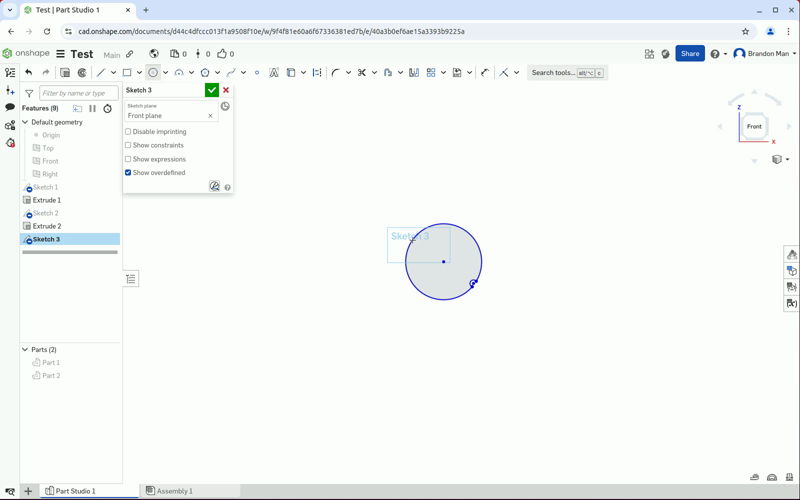
key_down(shift)
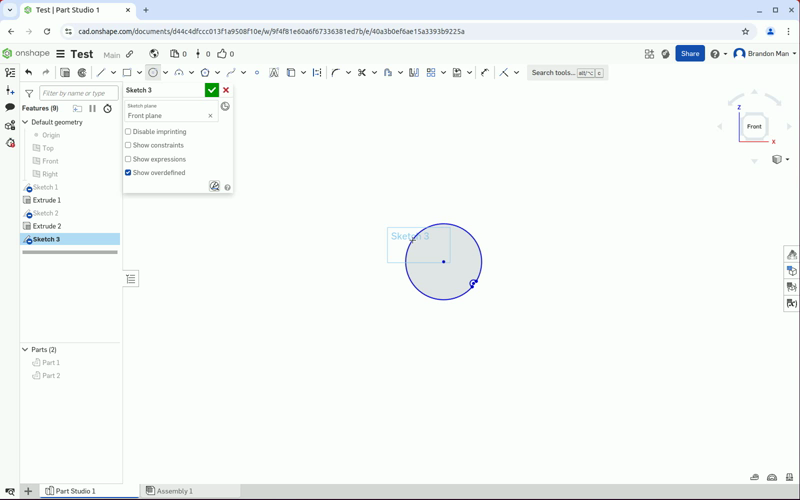
mouse_move(460, 283)
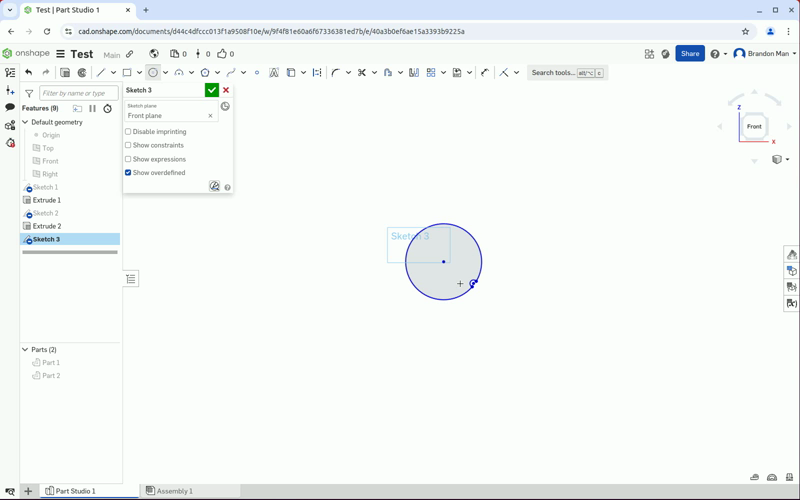
click(460, 283)
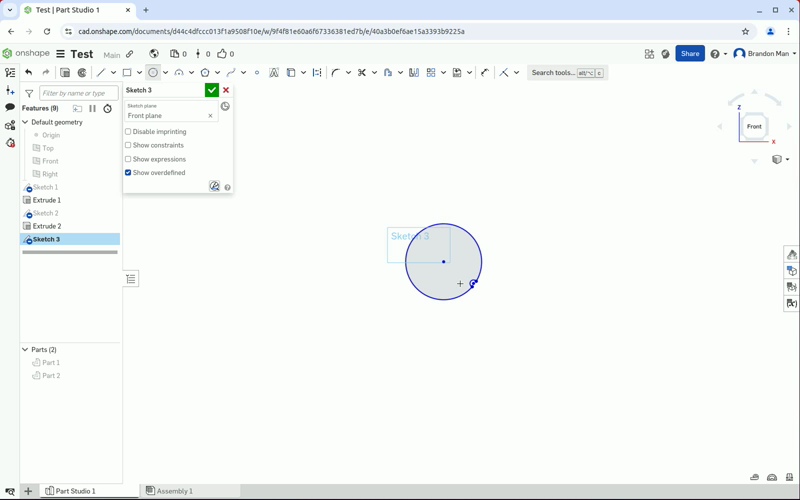
key_up(shift)
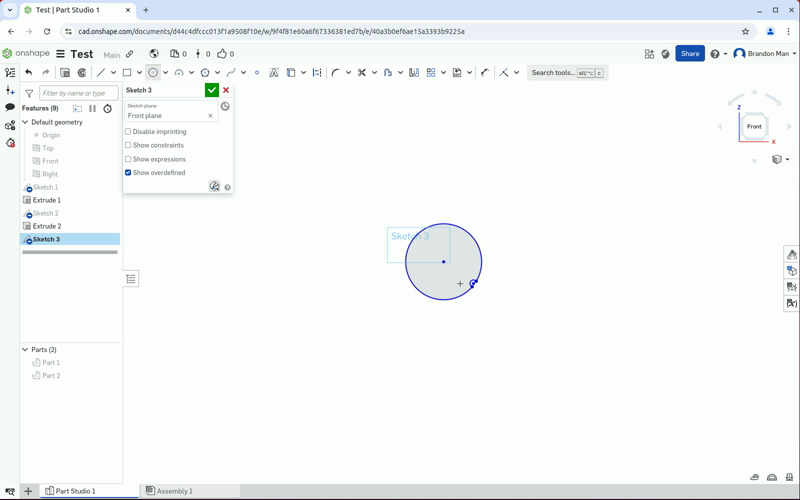
mouse_move(466, 283)
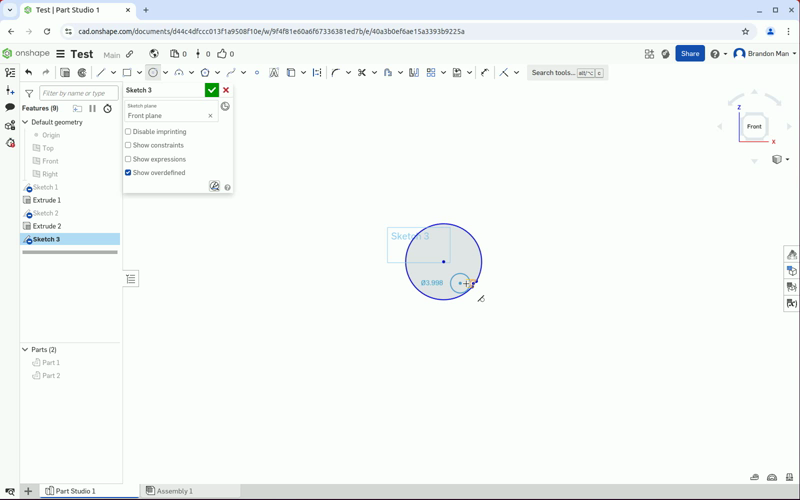
click(466, 283)
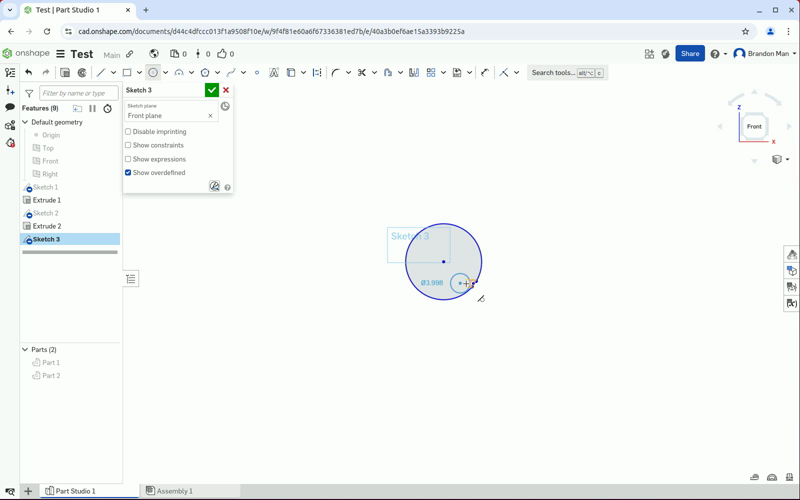
key(esc)
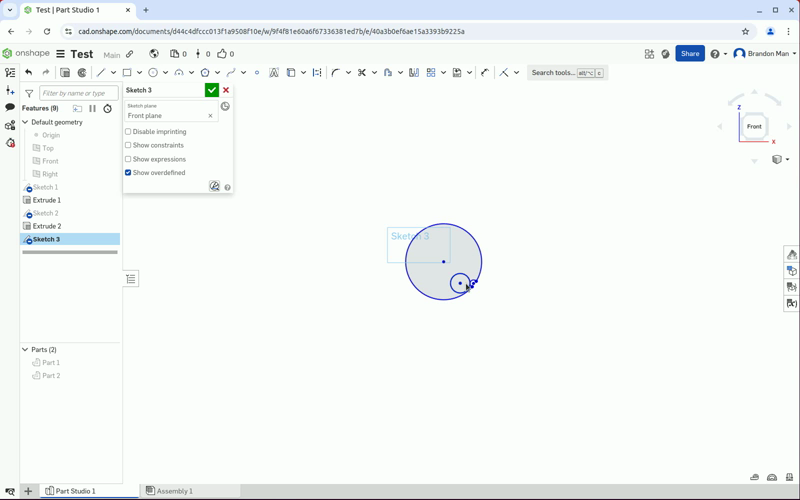
mouse_move(416, 244)
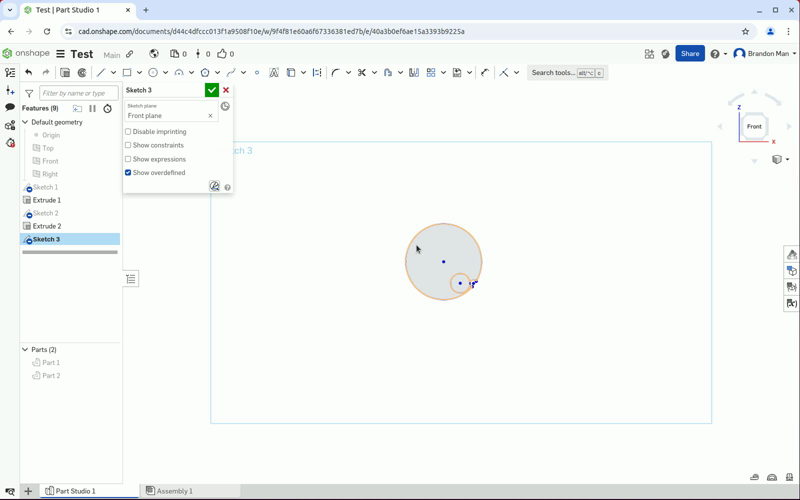
click(416, 244)
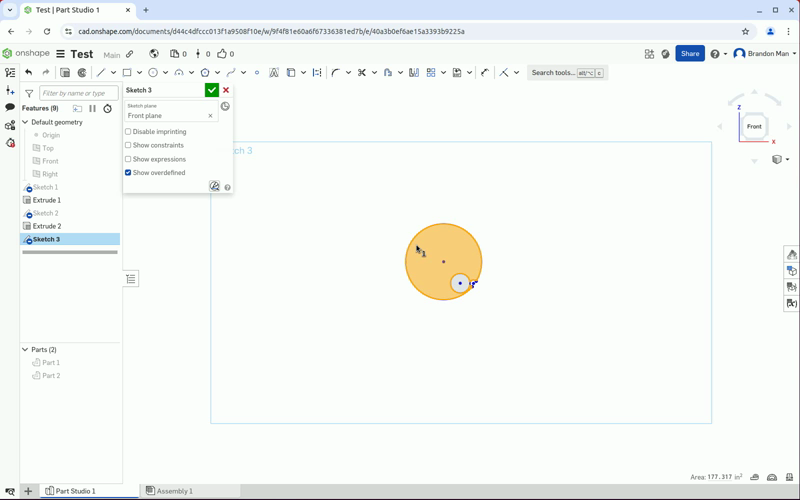
mouse_move(73, 352)
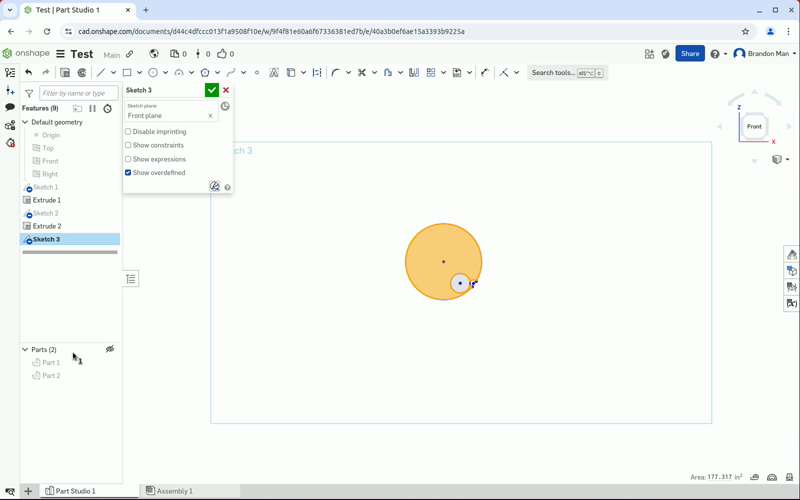
key(shift+y)
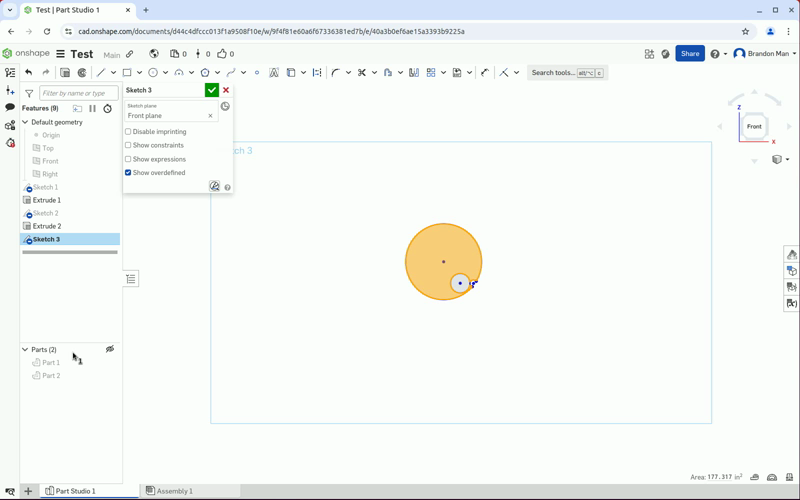
key(shift+e)
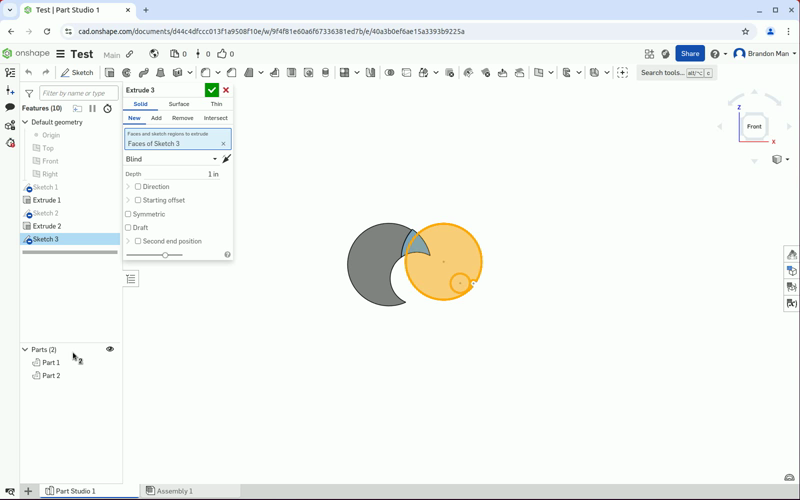
mouse_move(143, 106)
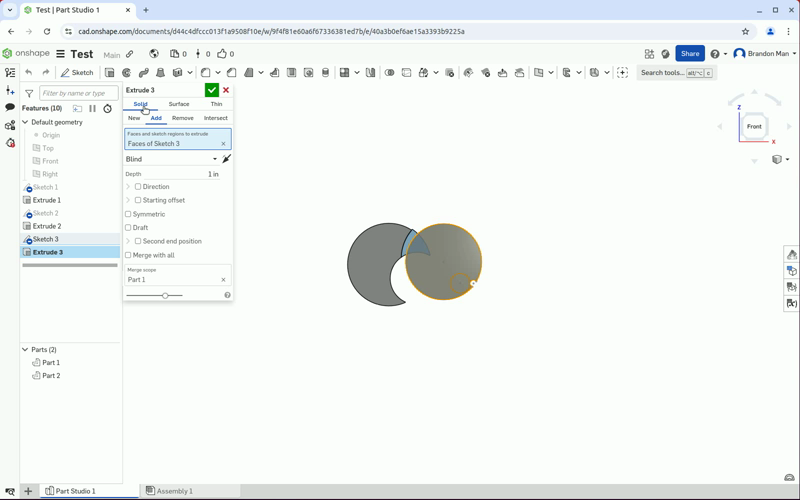
click(143, 106)
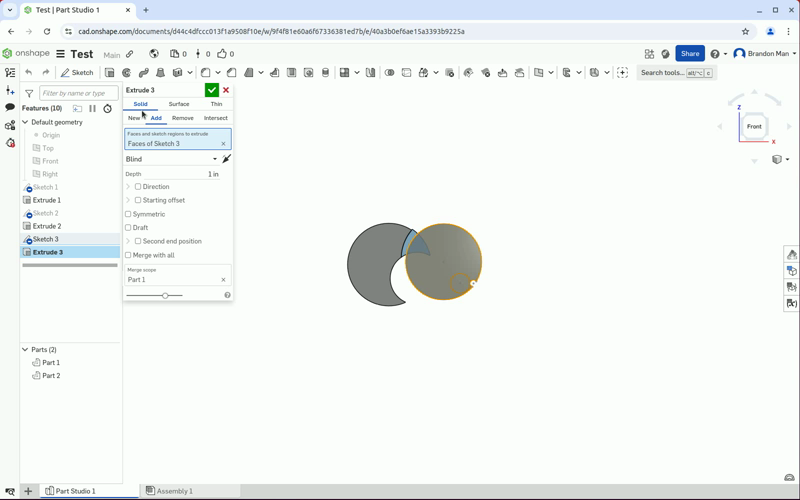
mouse_move(137, 120)
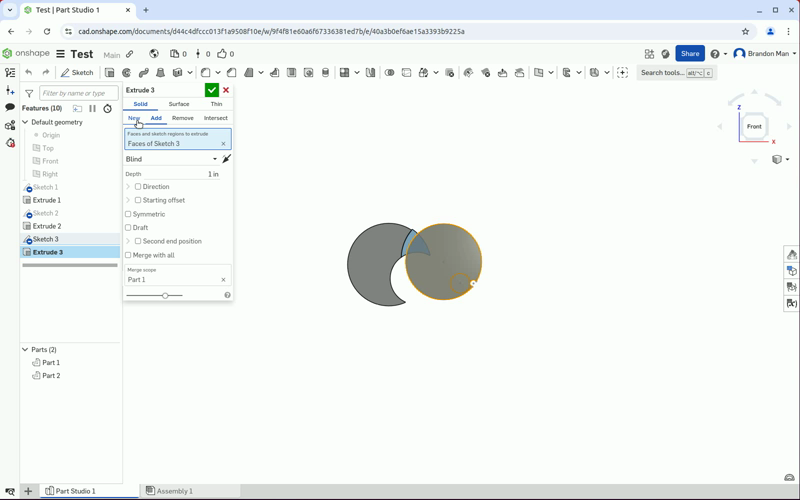
click(137, 120)
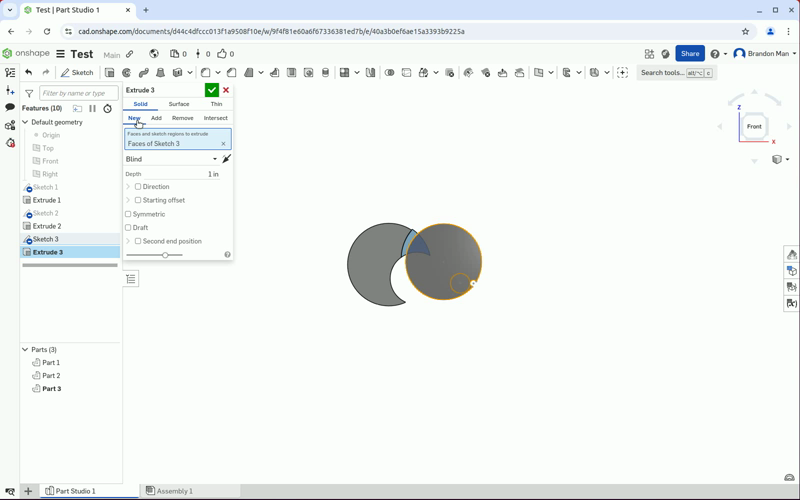
key(tab, 4)
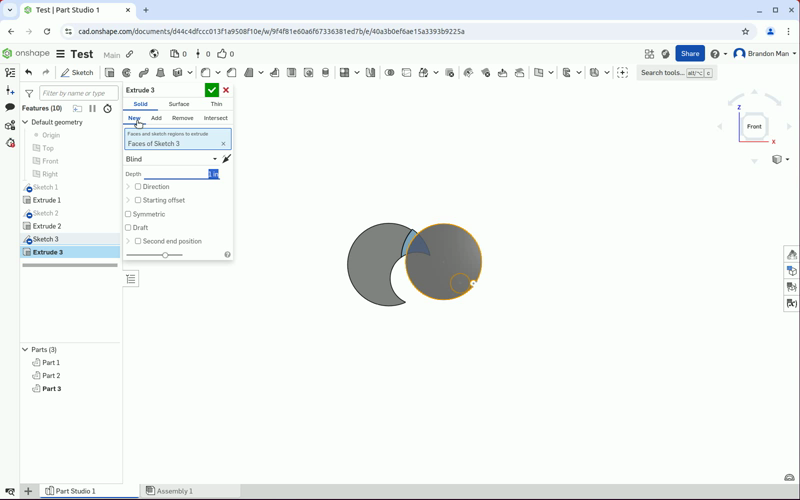
text(0.722)
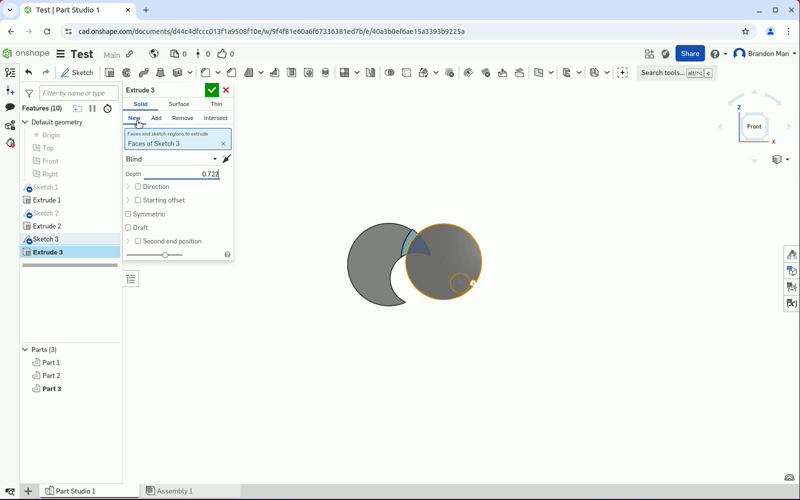
key(enter)
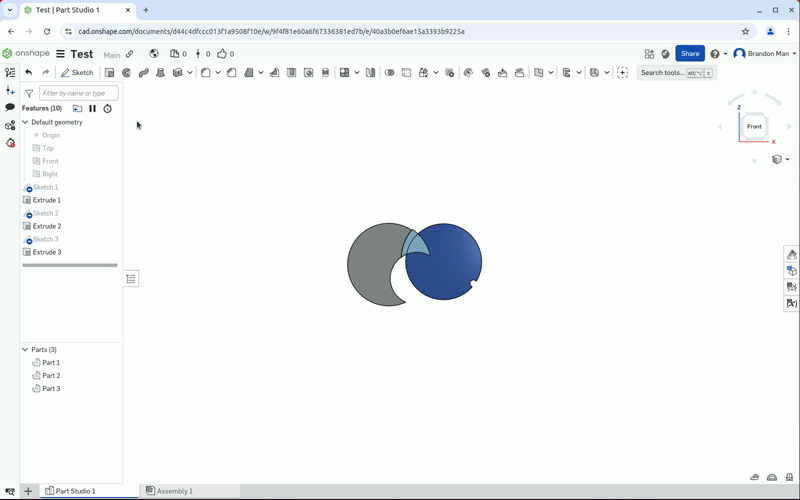
key(shift+h)
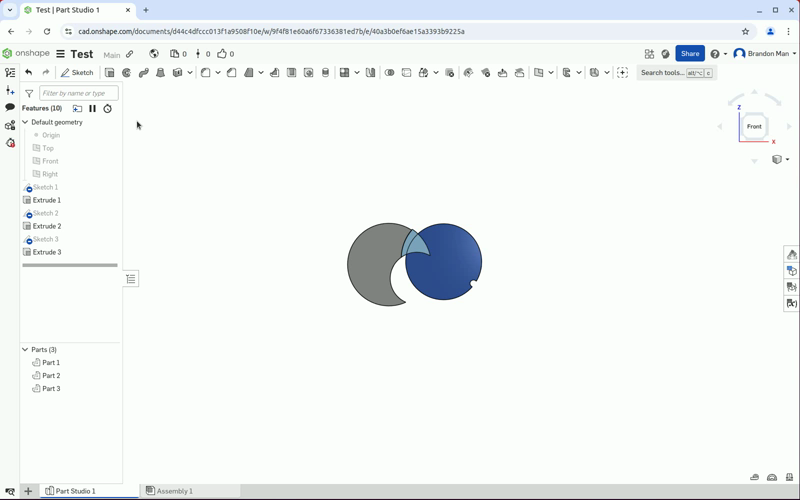
key(shift+h)
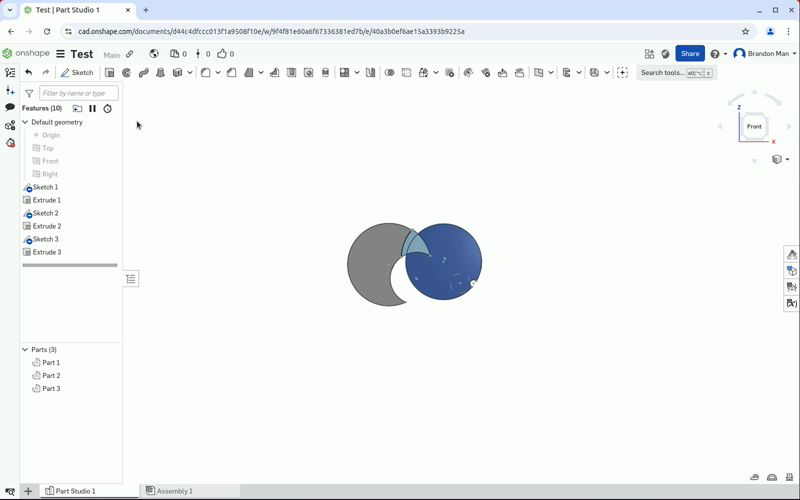
key(shift+7)
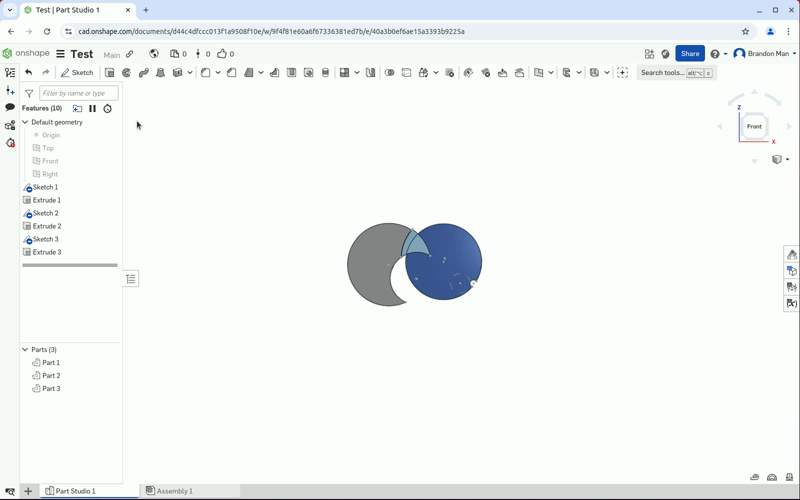
key(left, 2)
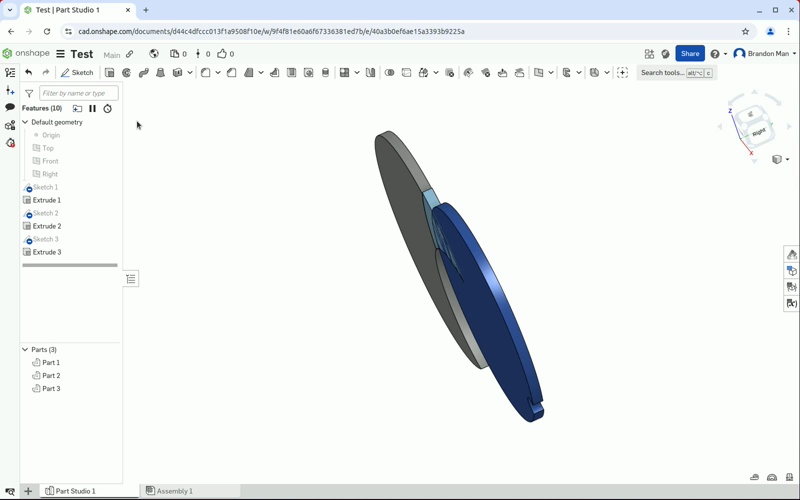
key(down, 2)
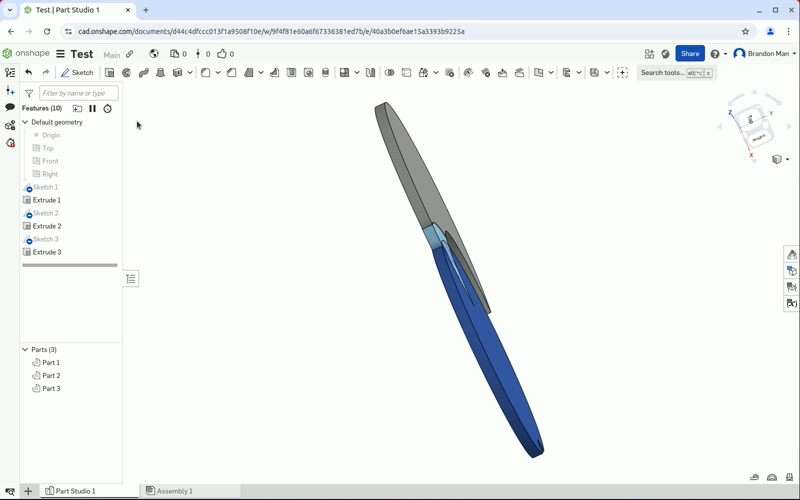
key(up, 2)
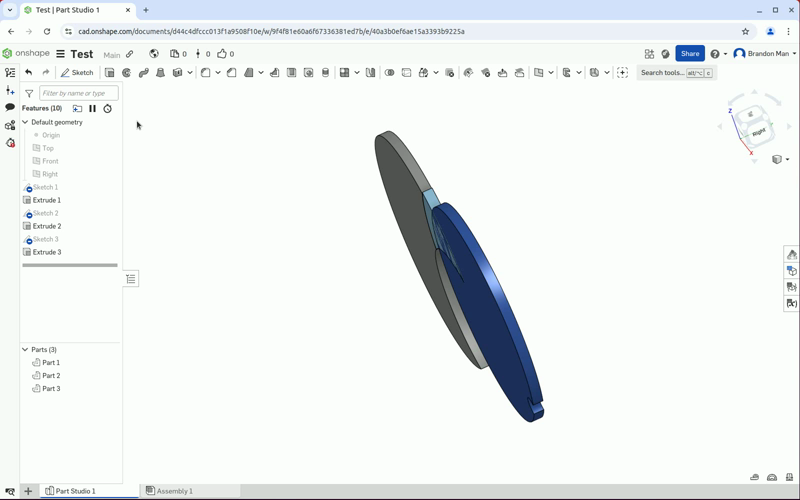
key(right, 2)
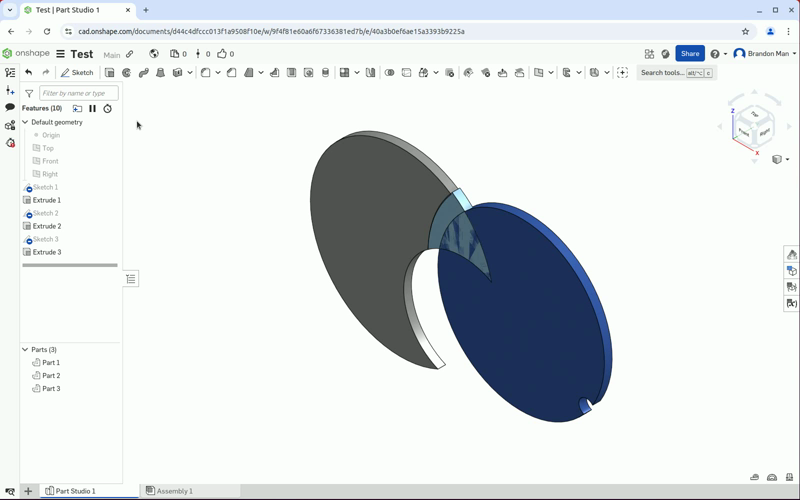
mouse_move(73, 189)
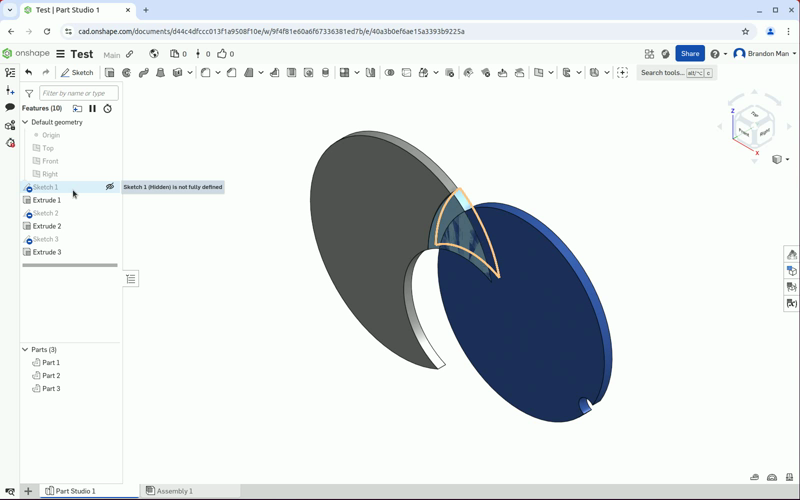
click(73, 189)